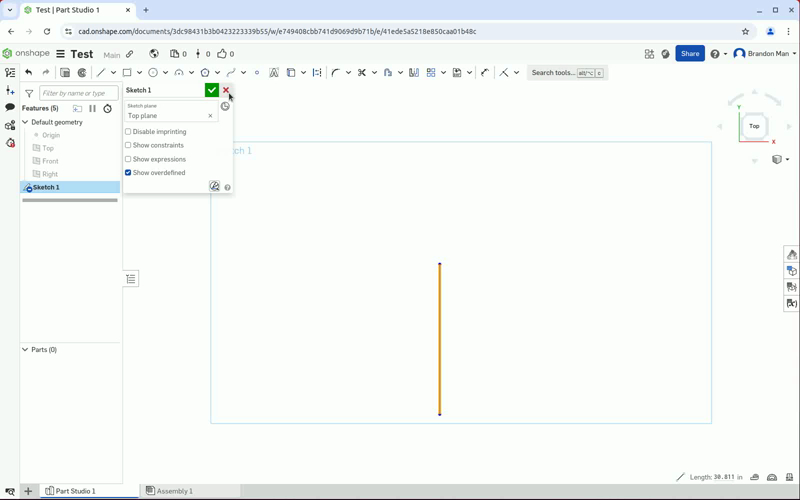
key(shift+h)
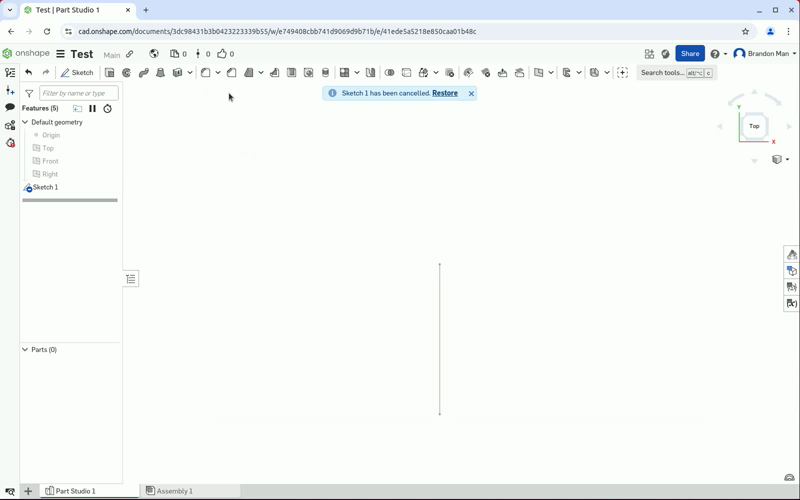
key(shift+s)
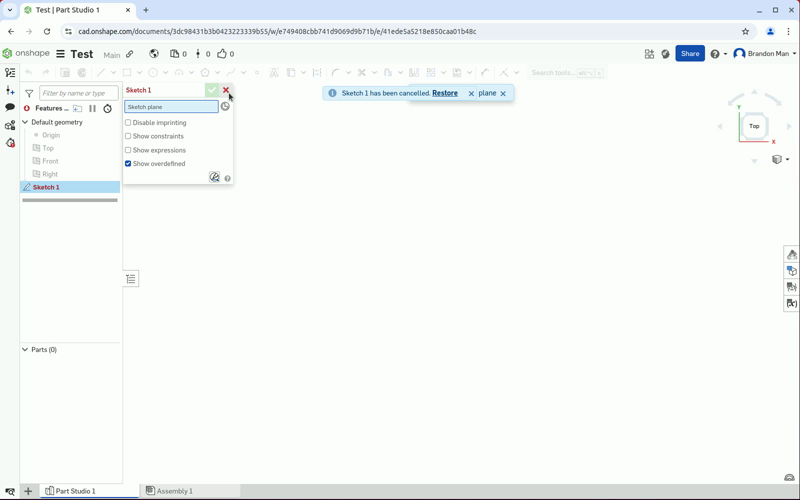
mouse_move(73, 150)
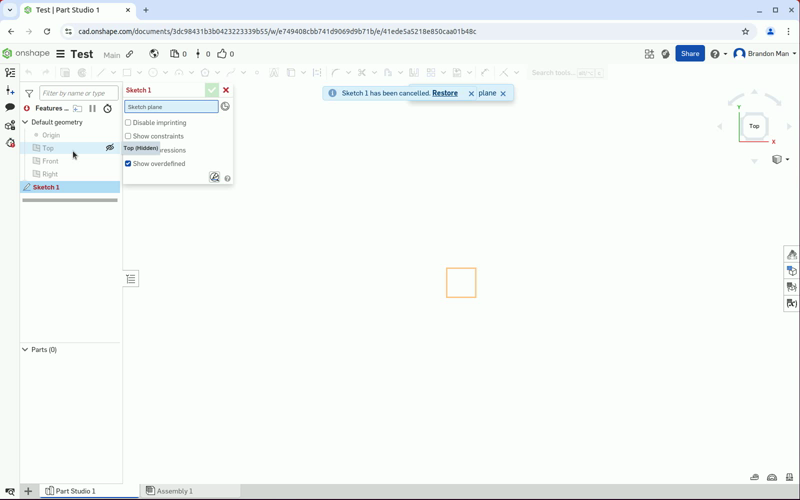
click(73, 150)
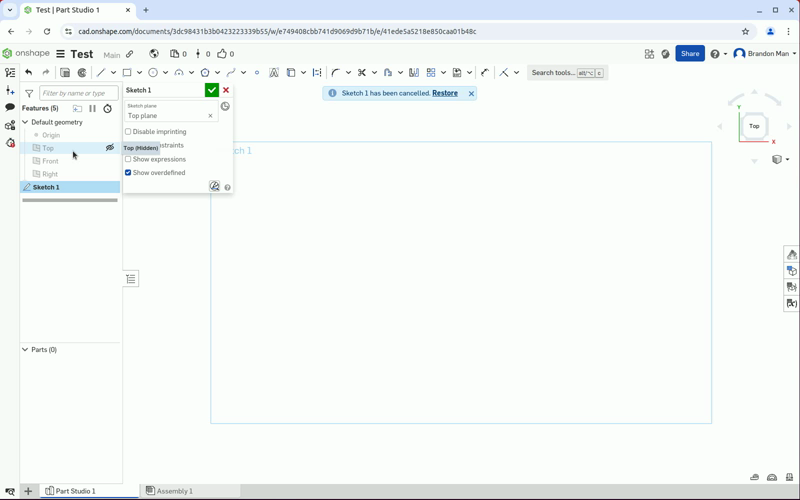
mouse_move(73, 352)
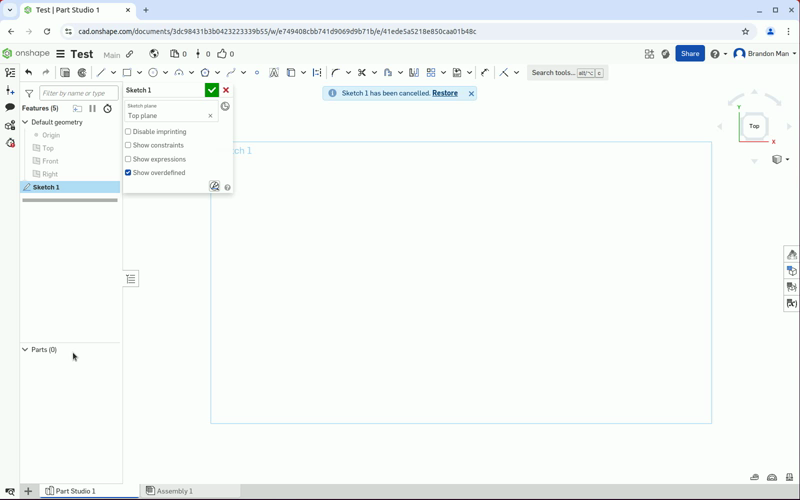
key(y)
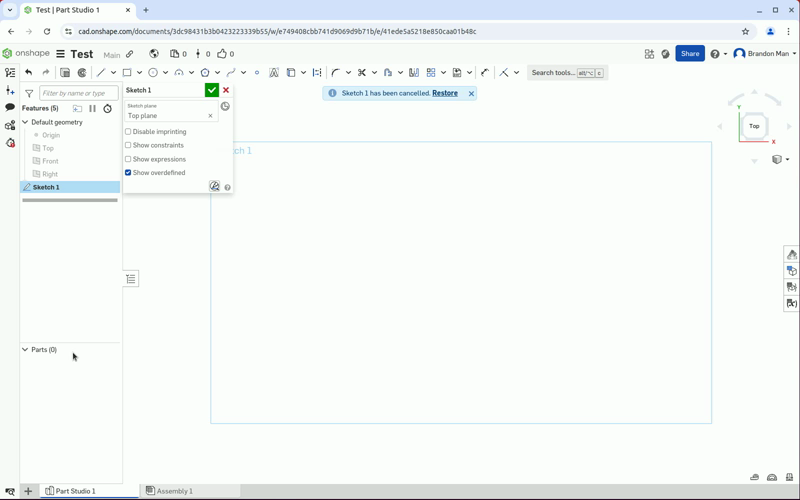
key(l)
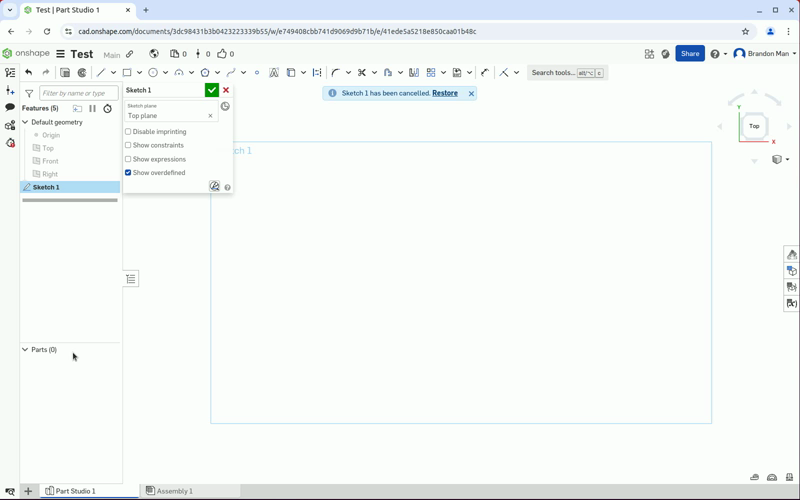
key_down(shift)
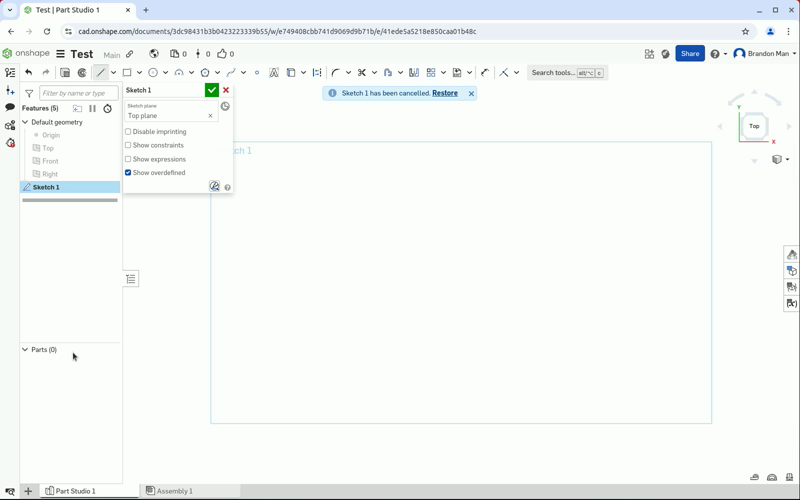
mouse_move(460, 282)
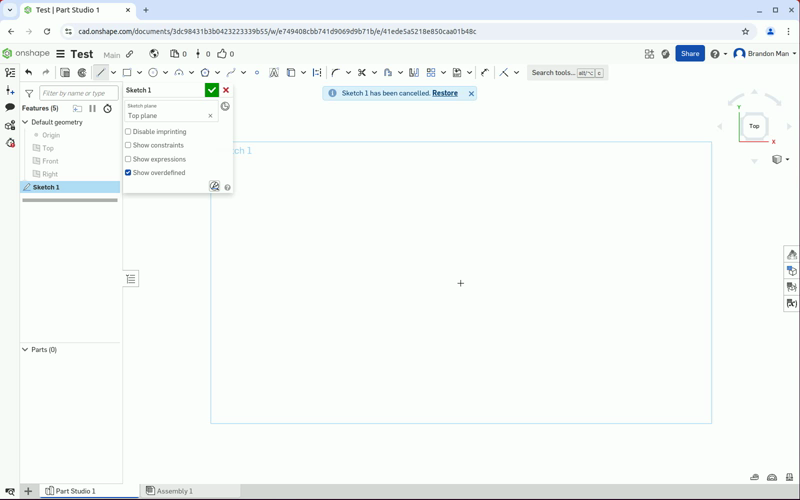
click(460, 282)
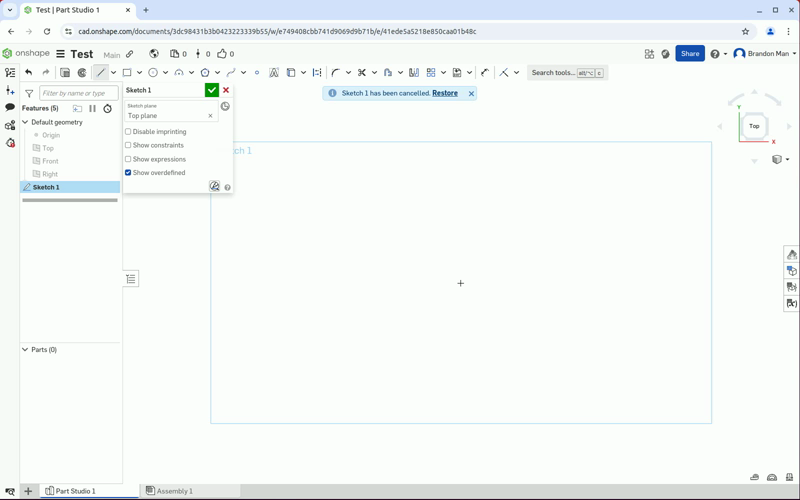
key_up(shift)
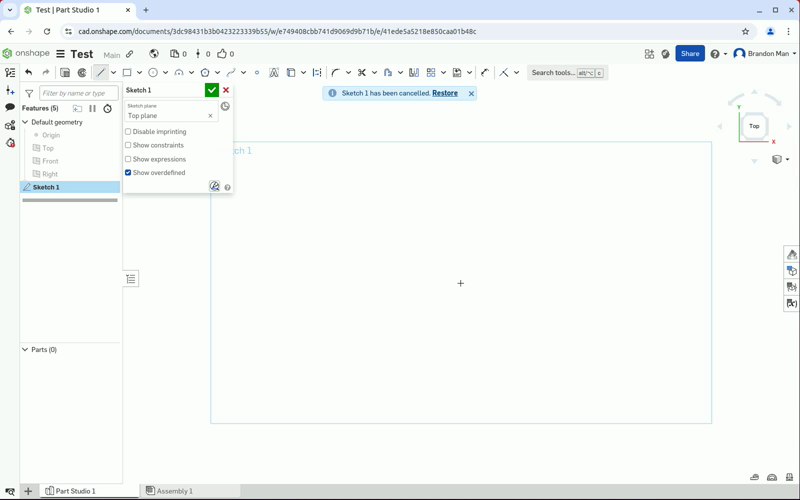
key_down(shift)
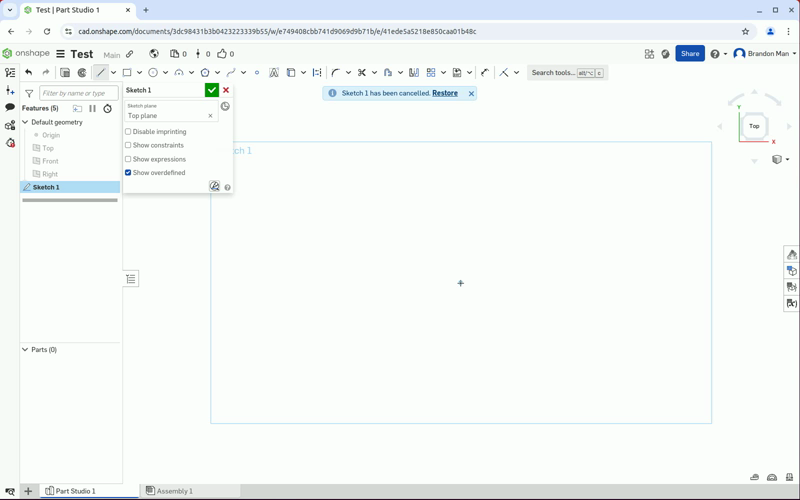
mouse_move(545, 282)
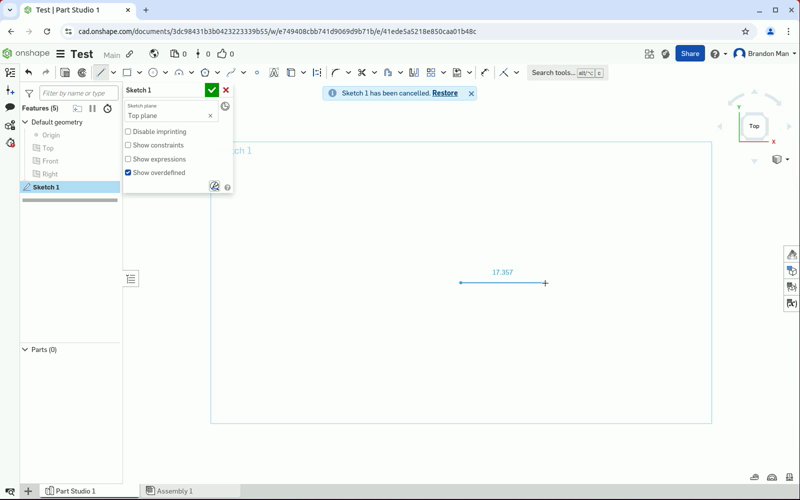
click(545, 282)
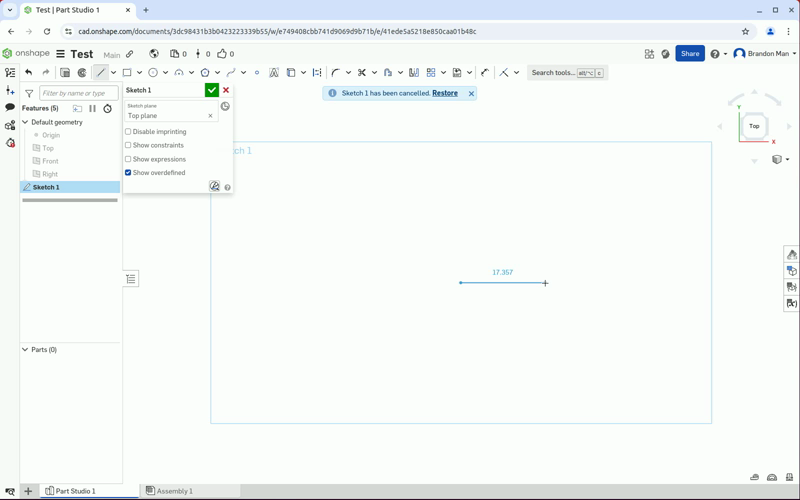
key_up(shift)
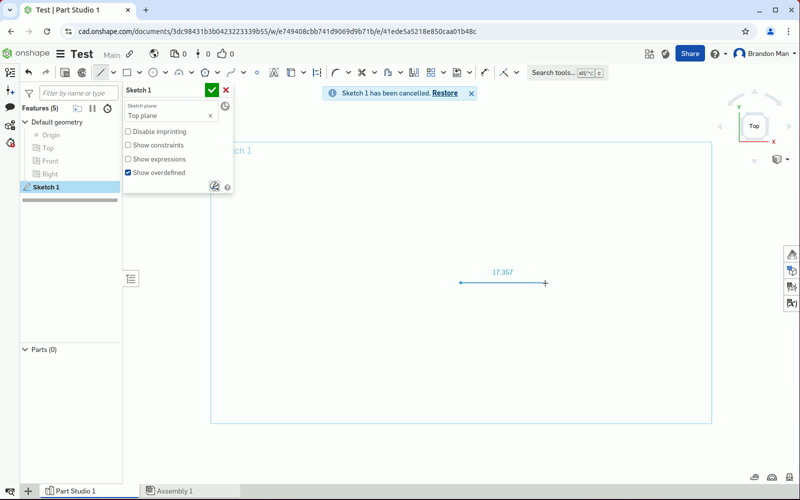
key_down(shift)
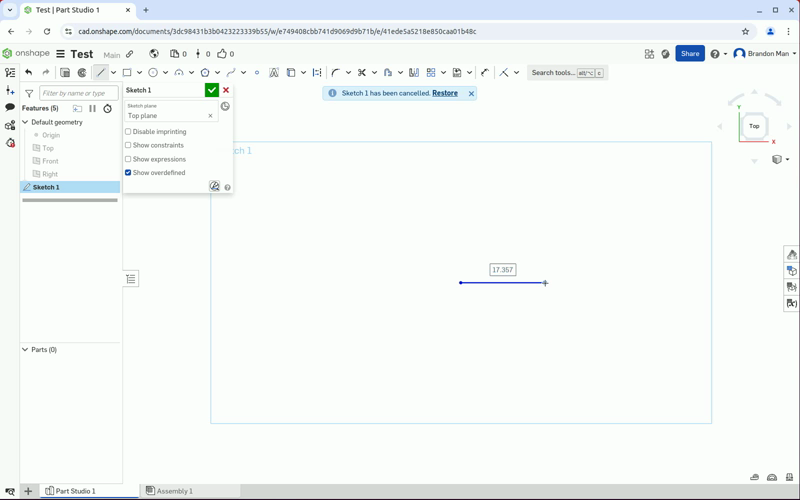
mouse_move(575, 282)
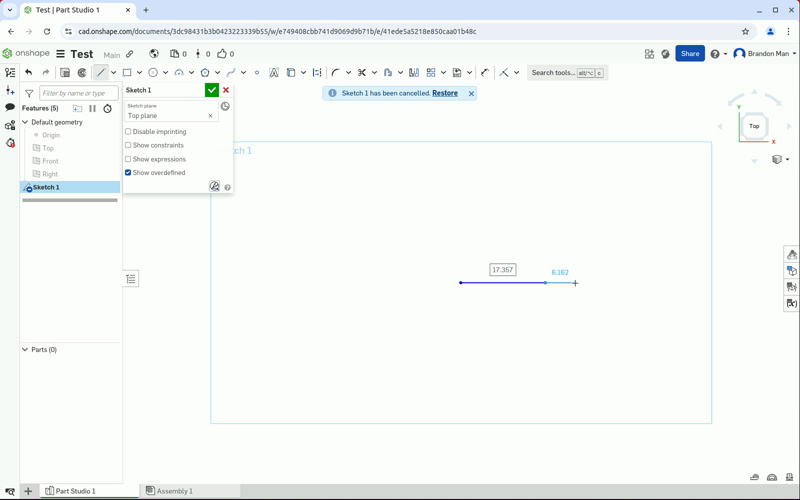
mouse_move(545, 226)
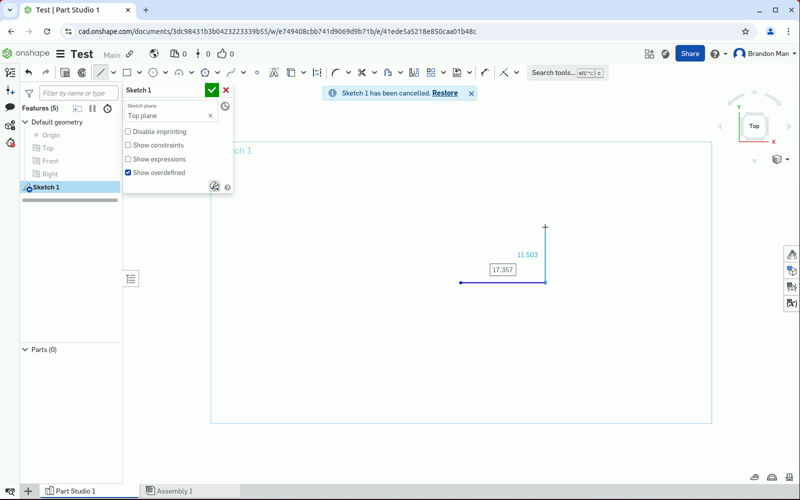
click(545, 226)
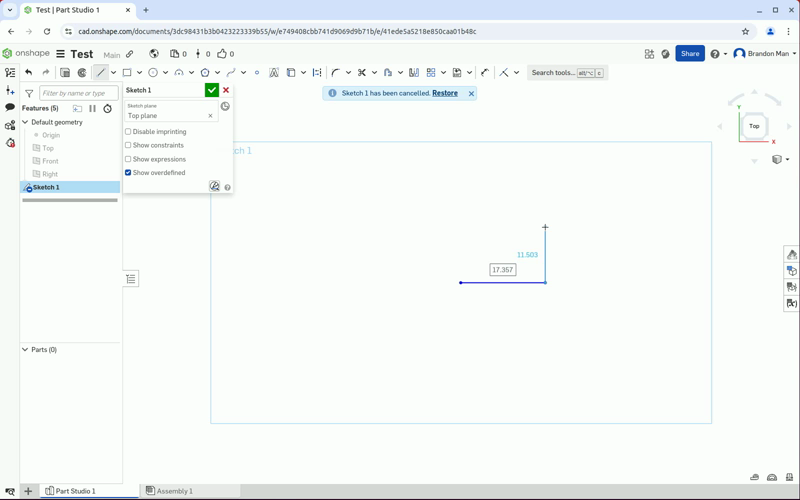
key_up(shift)
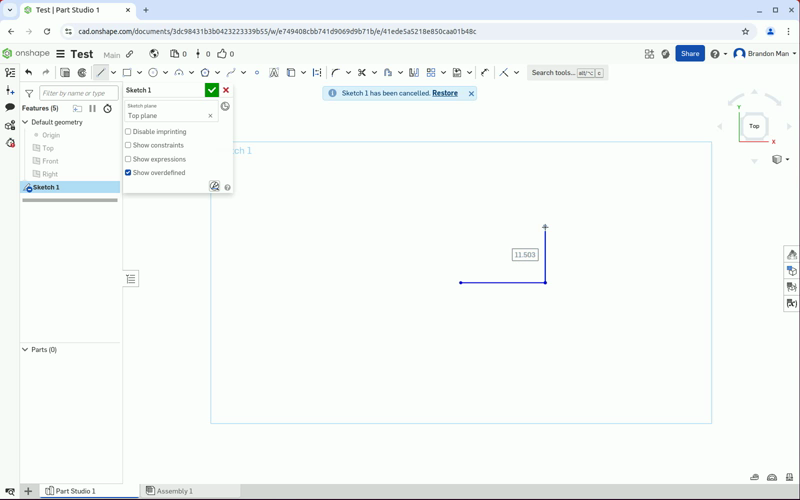
key_down(shift)
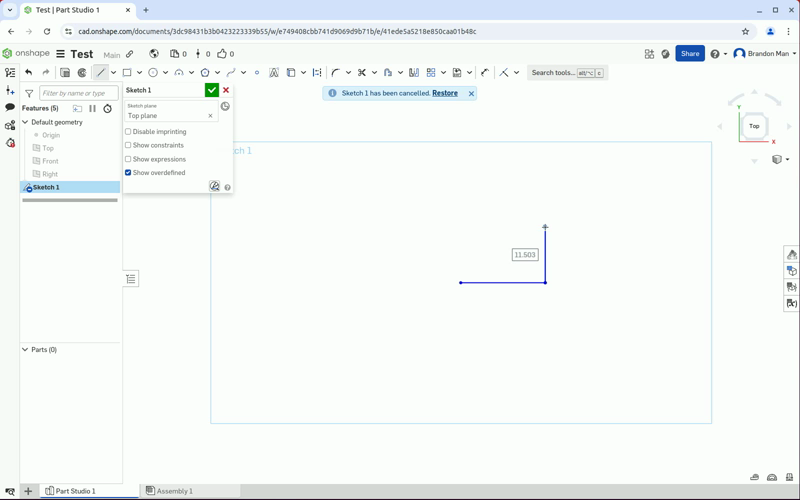
mouse_move(460, 226)
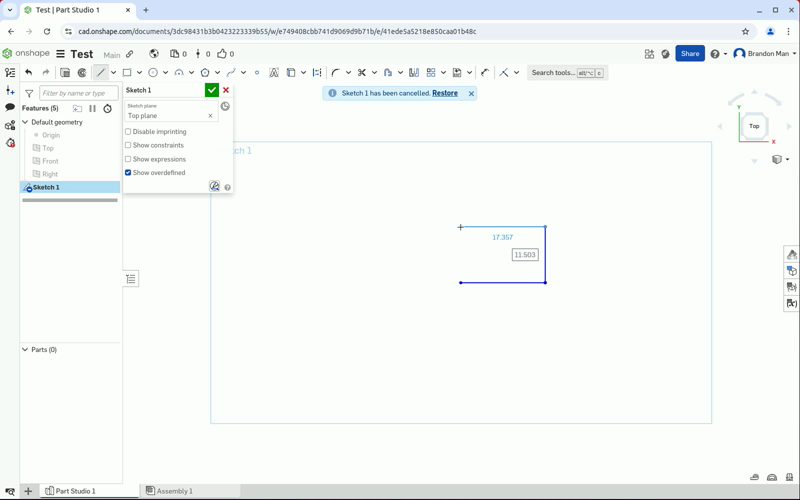
click(460, 226)
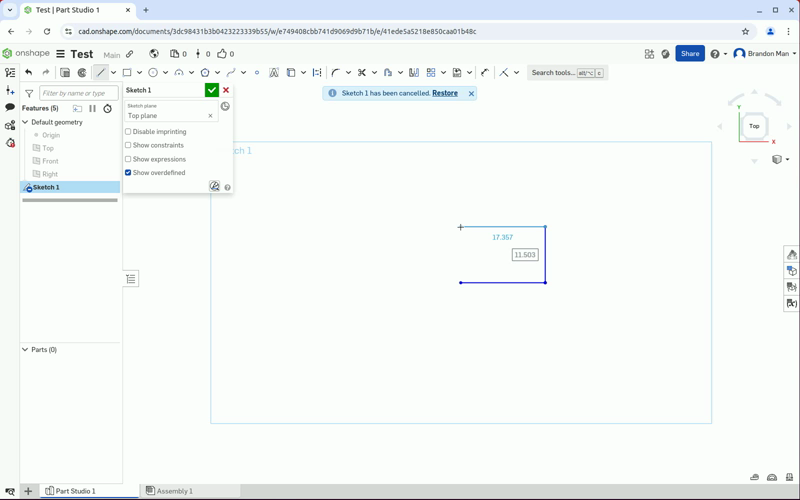
key_up(shift)
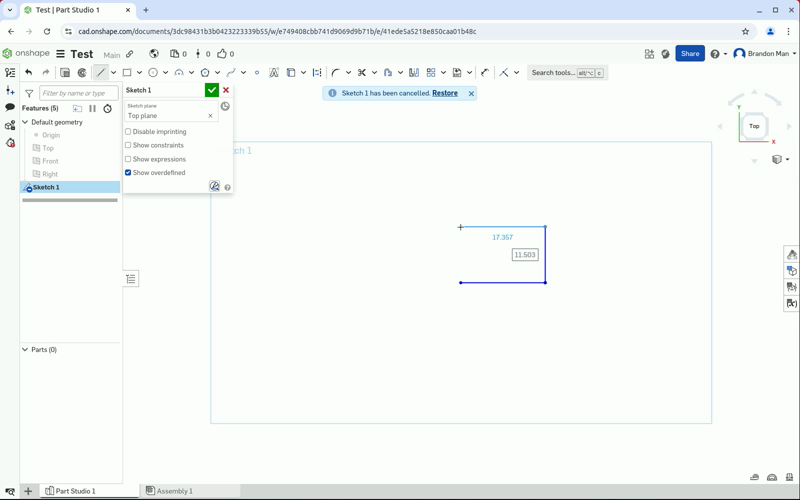
mouse_move(490, 226)
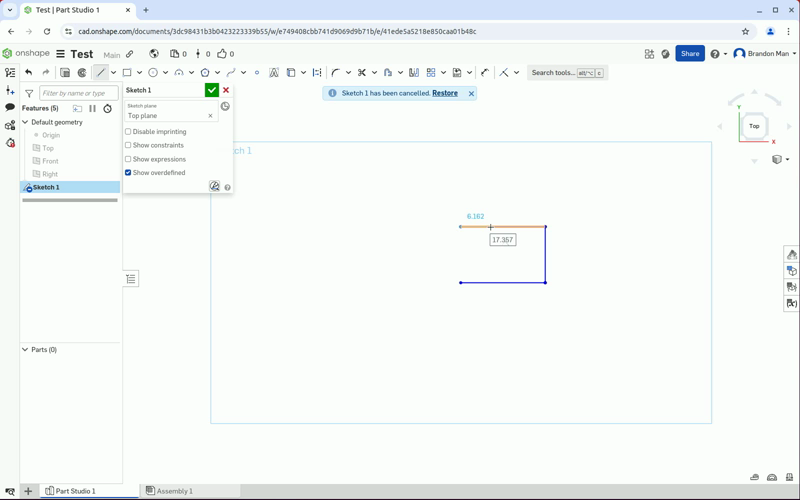
key_down(shift)
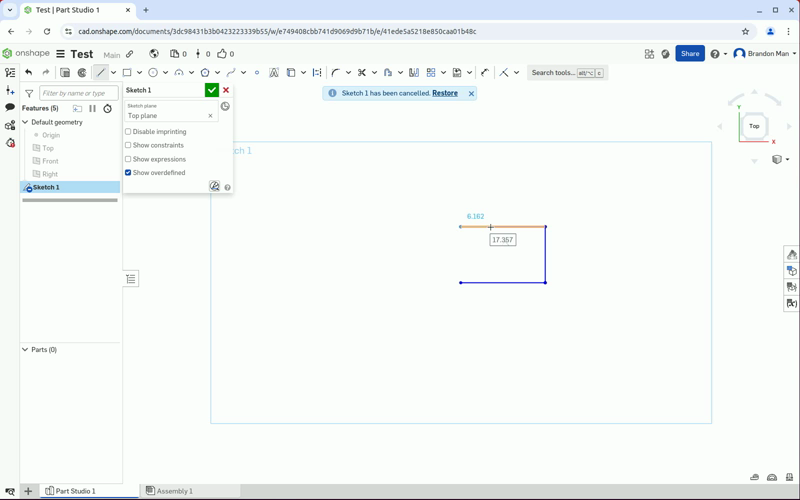
mouse_move(460, 282)
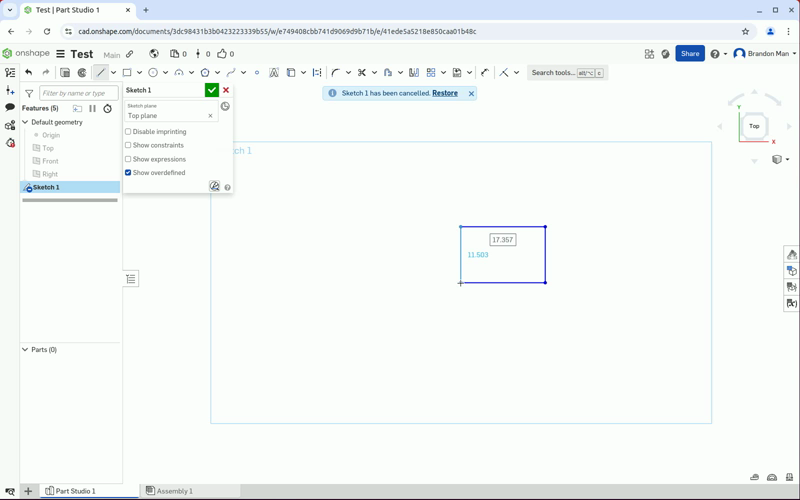
key_up(shift)
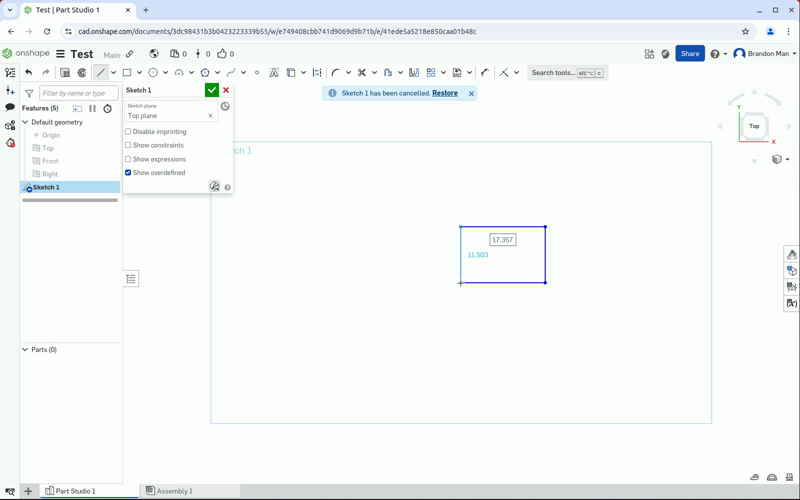
click(460, 282)
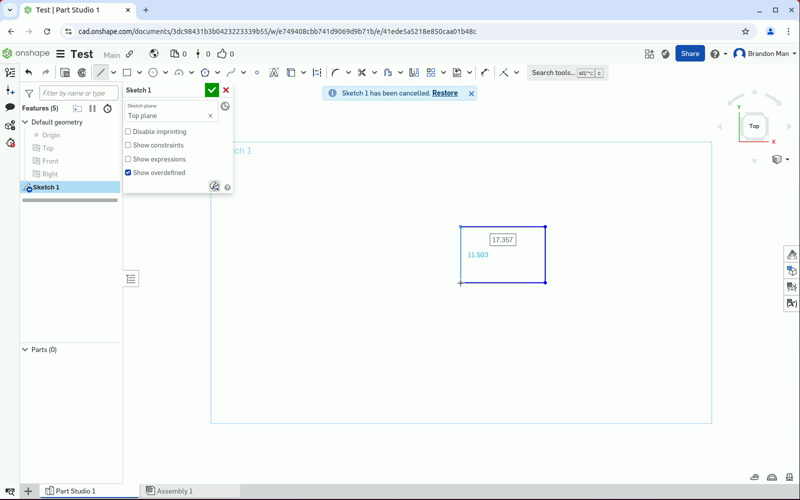
key(esc)
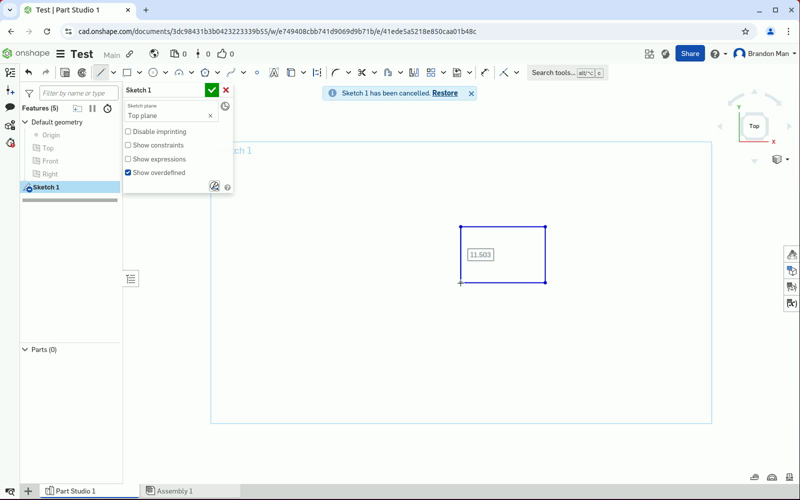
mouse_move(481, 239)
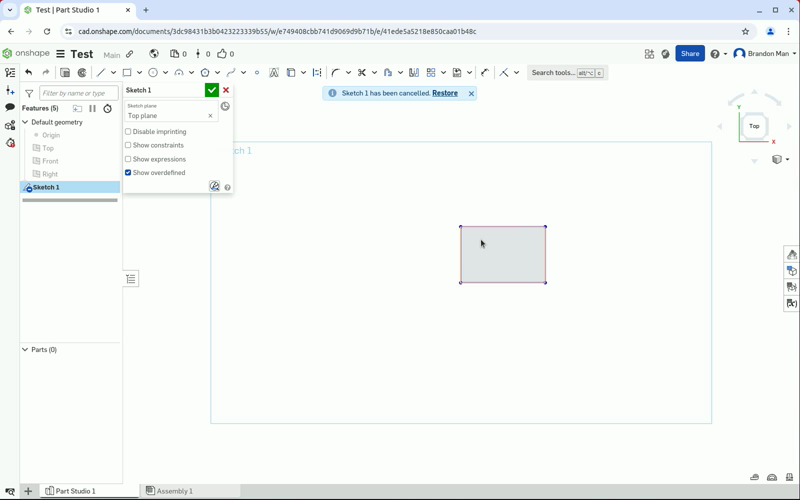
click(481, 239)
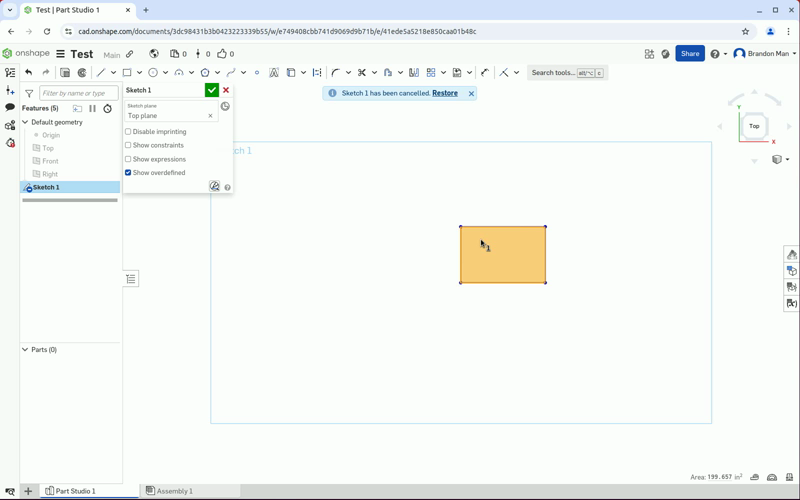
mouse_move(73, 352)
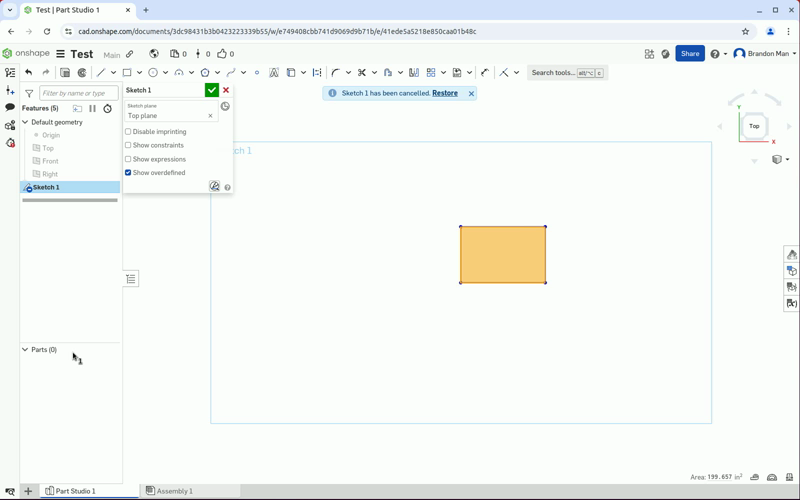
key(shift+y)
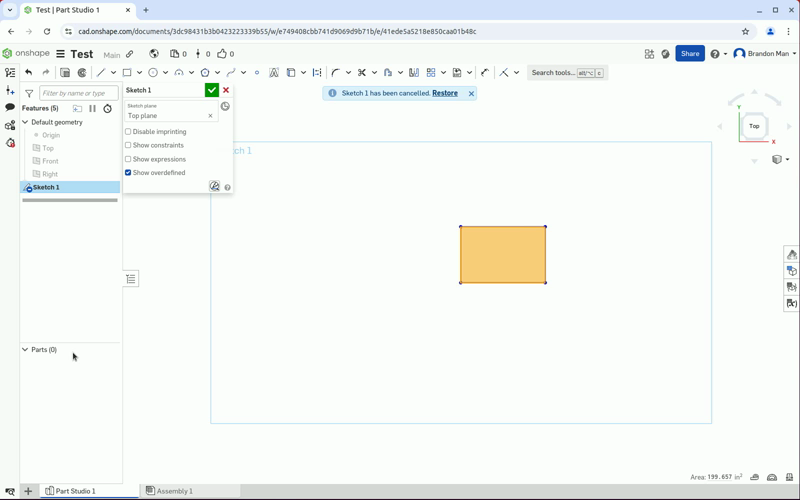
key(shift+e)
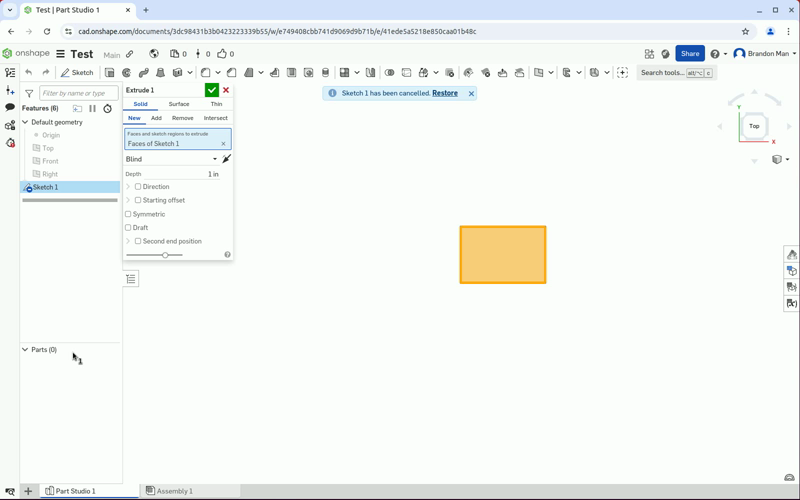
mouse_move(143, 106)
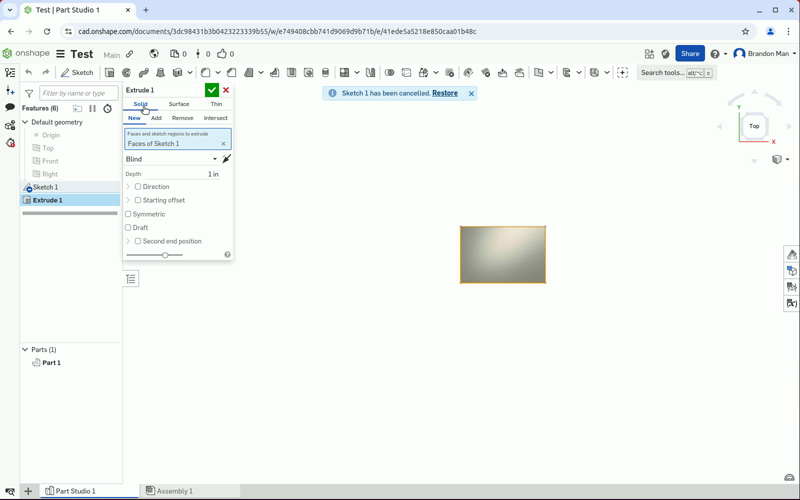
click(143, 106)
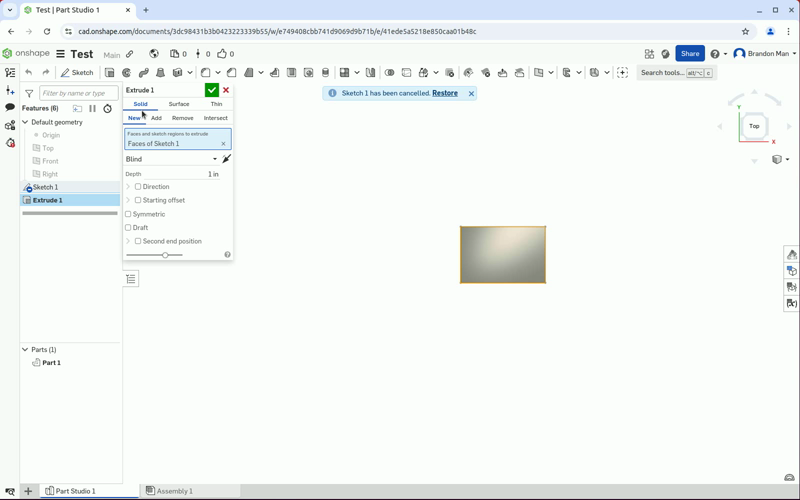
mouse_move(137, 120)
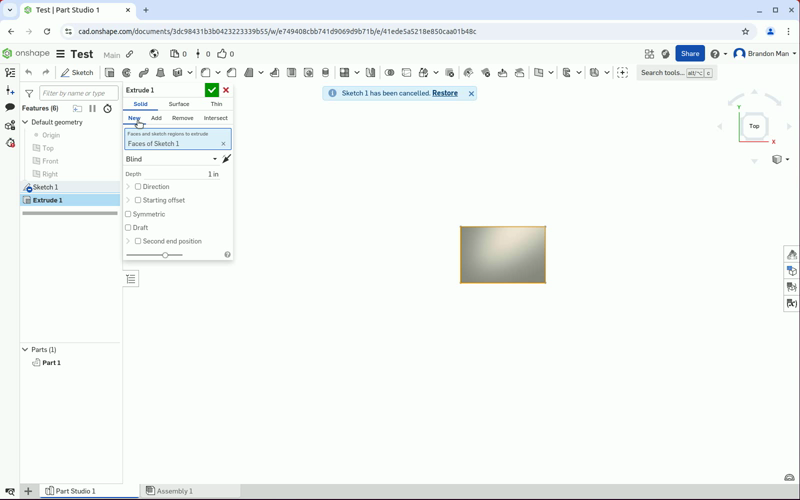
click(137, 120)
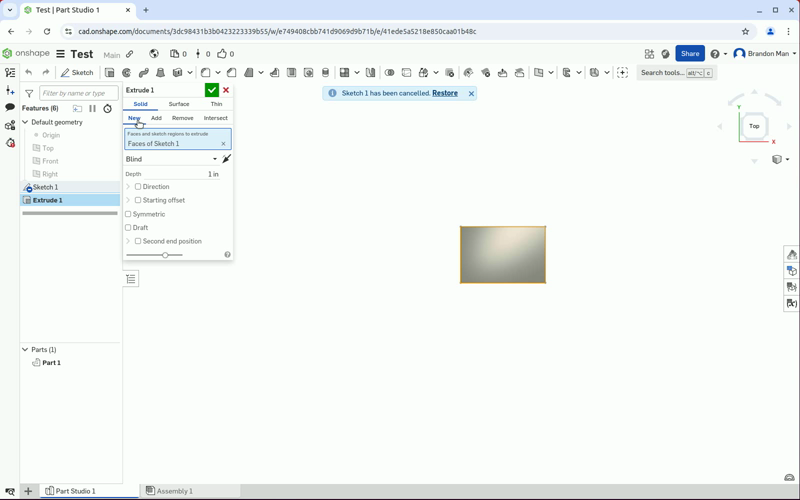
key(tab, 4)
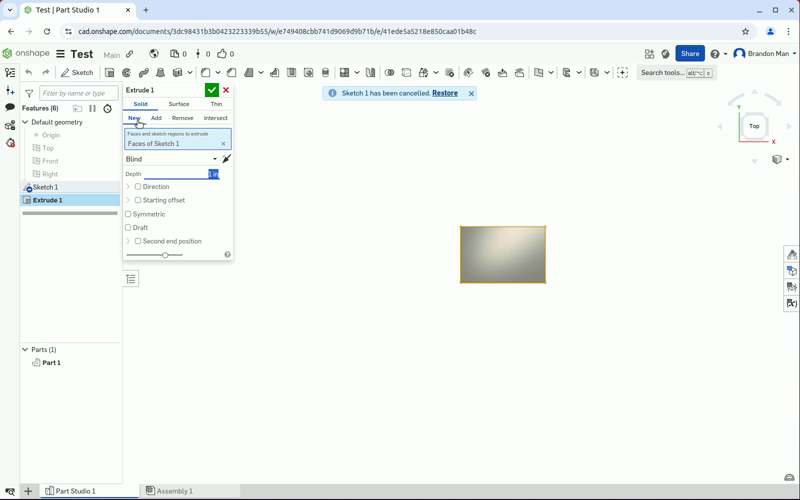
text(5.777)
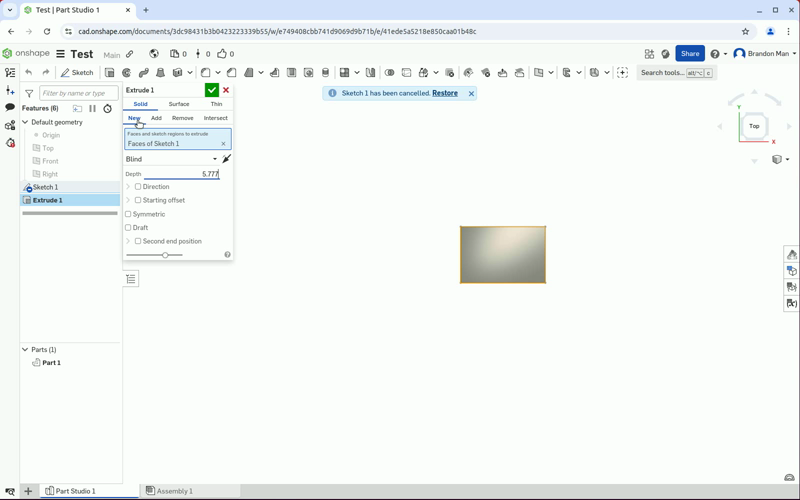
key(enter)
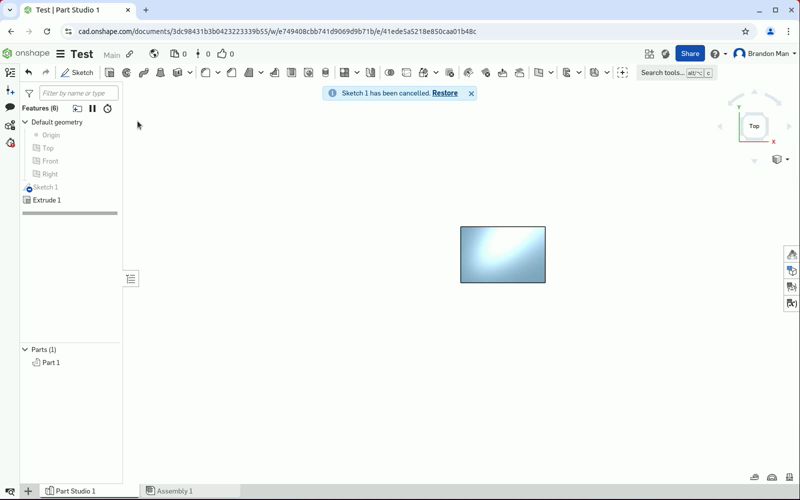
key(shift+h)
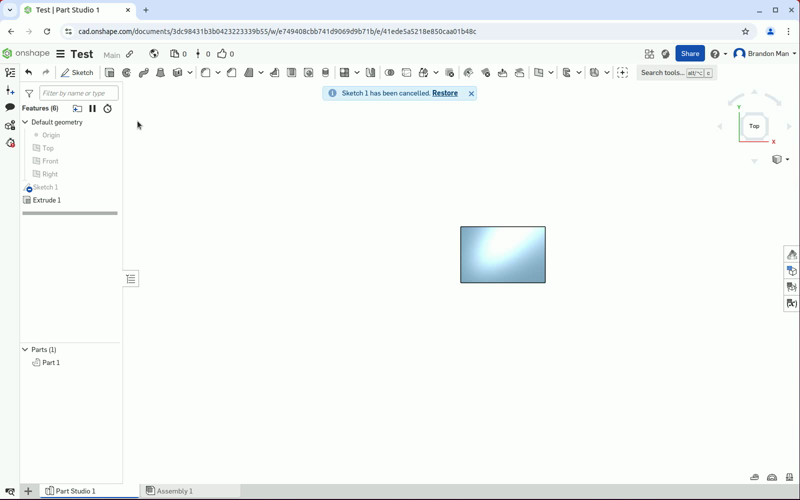
key(shift+h)
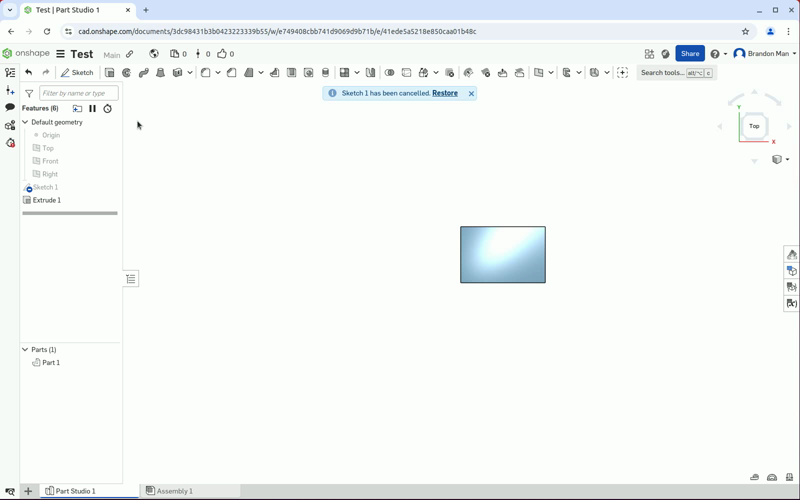
mouse_move(73, 189)
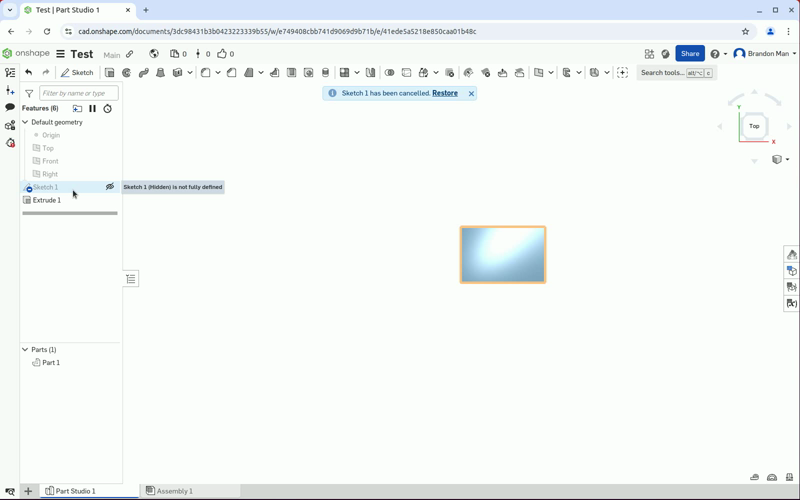
click(73, 189)
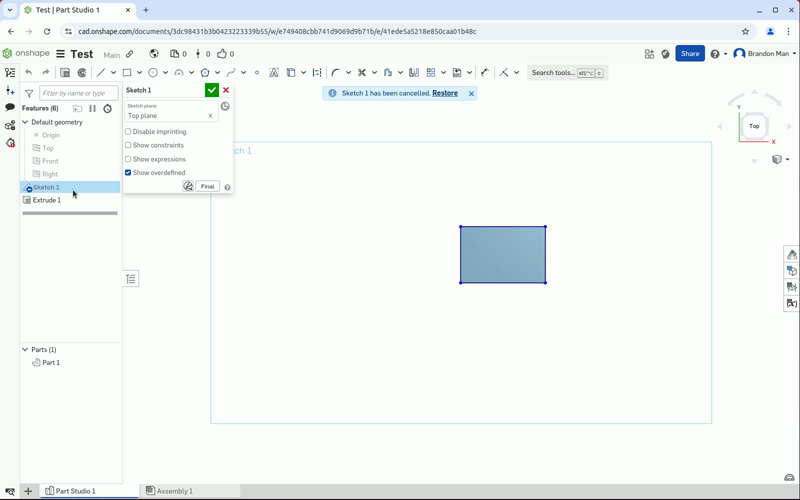
mouse_move(229, 92)
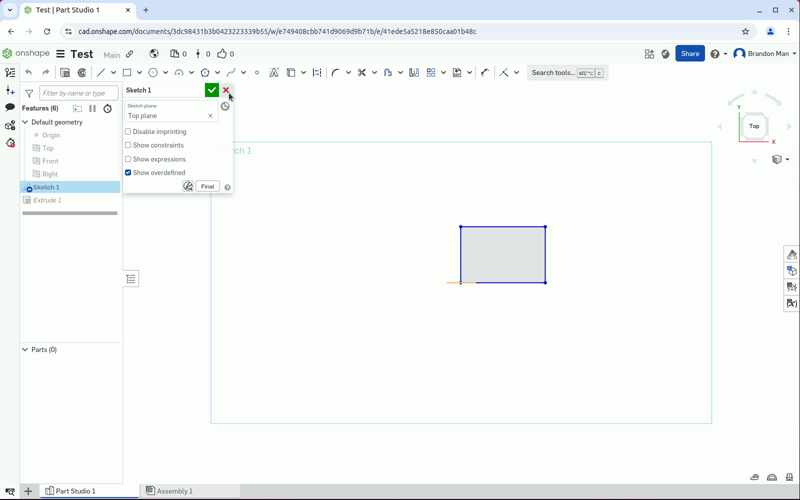
click(229, 92)
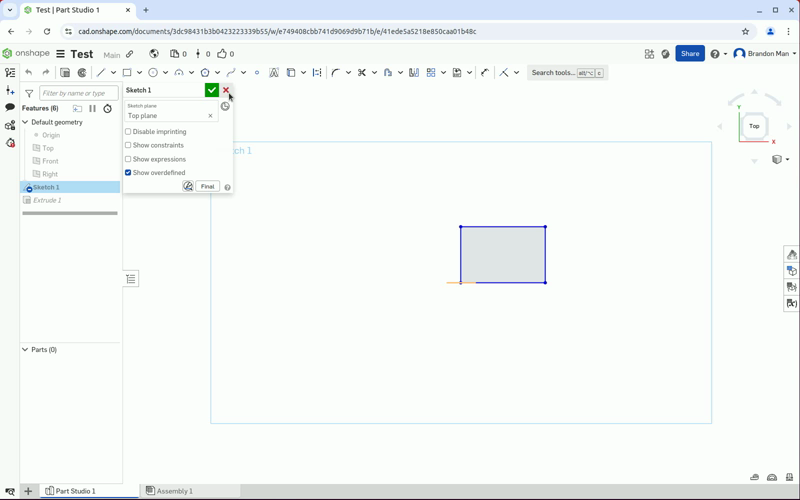
key(shift+s)
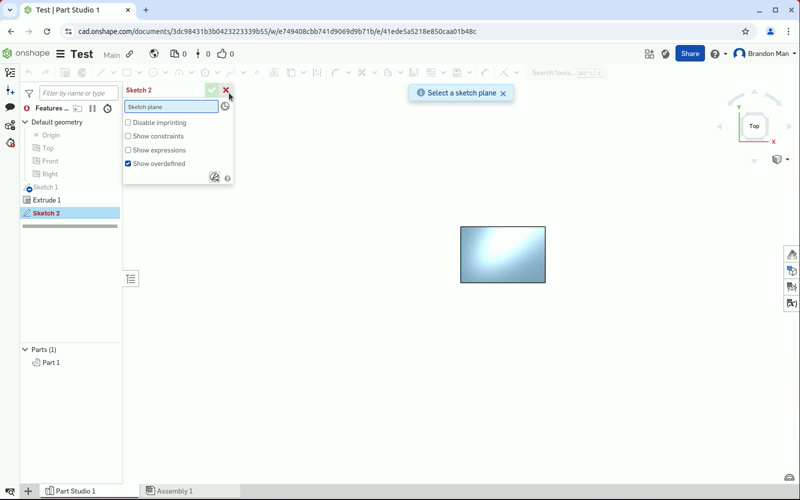
mouse_move(73, 150)
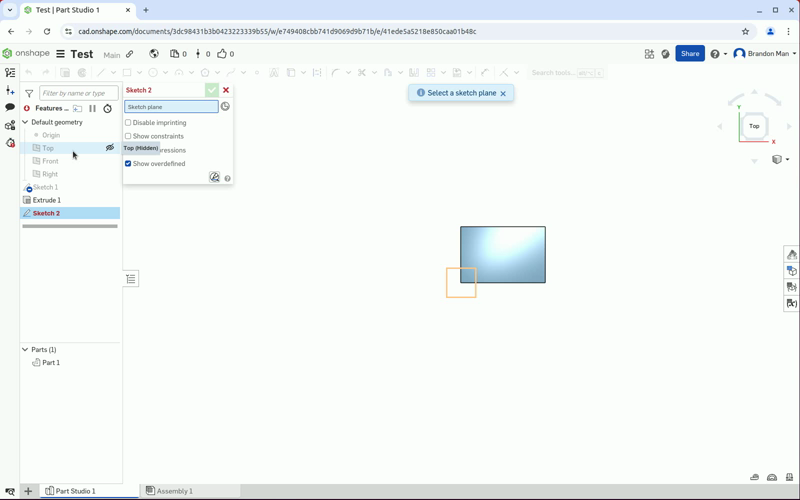
click(73, 150)
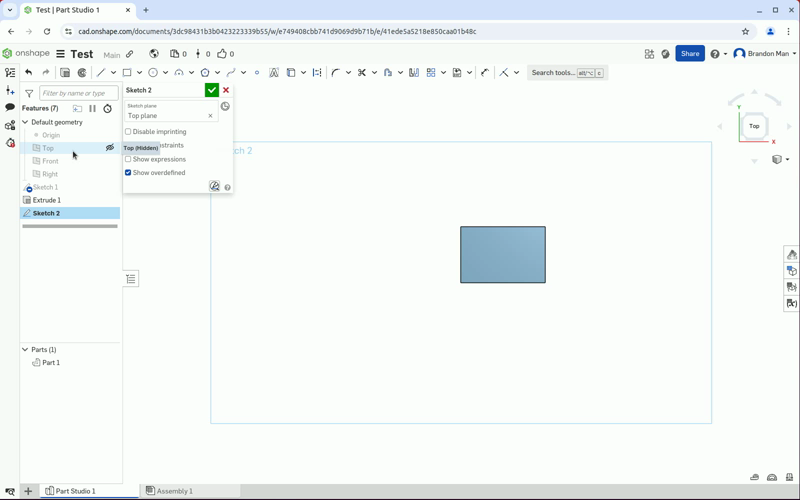
mouse_move(73, 352)
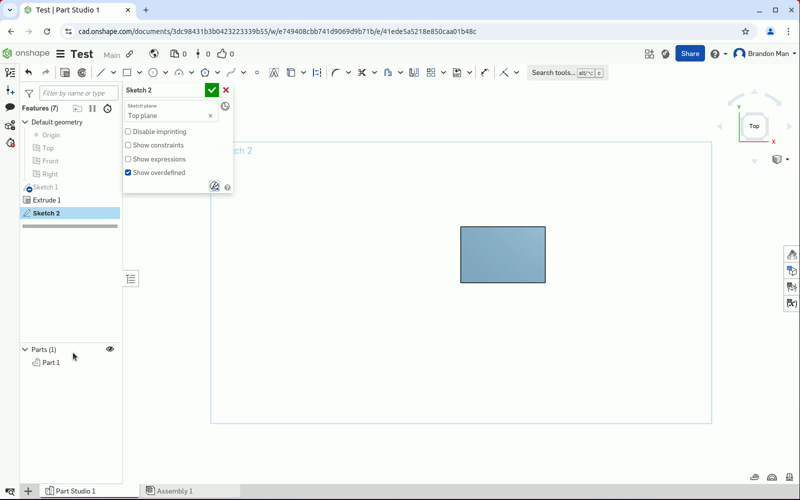
key(y)
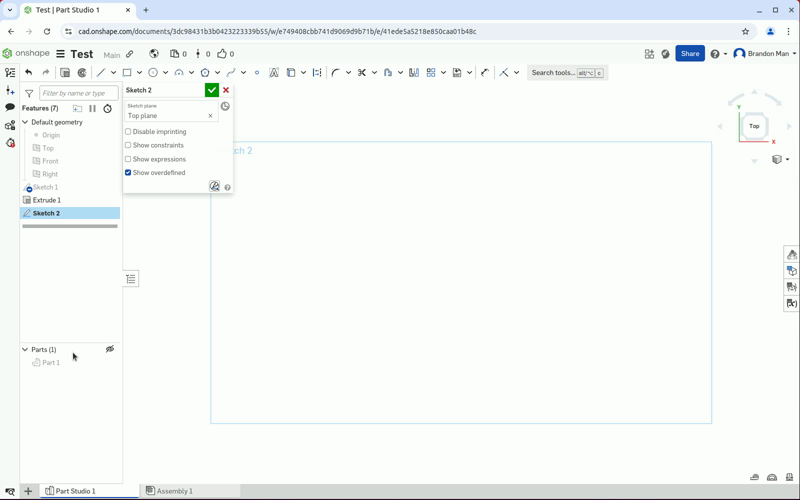
key(l)
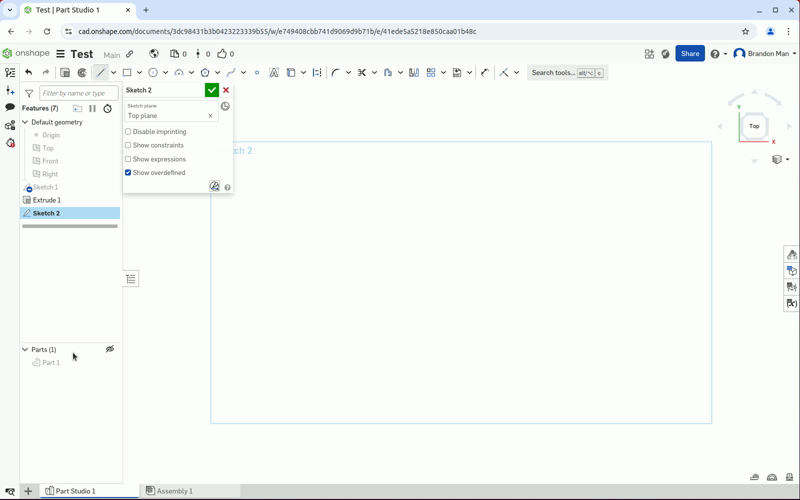
key_down(shift)
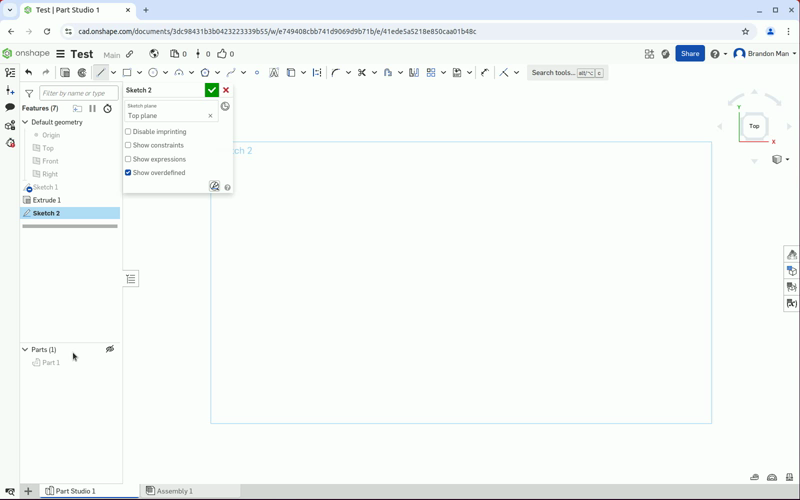
mouse_move(460, 226)
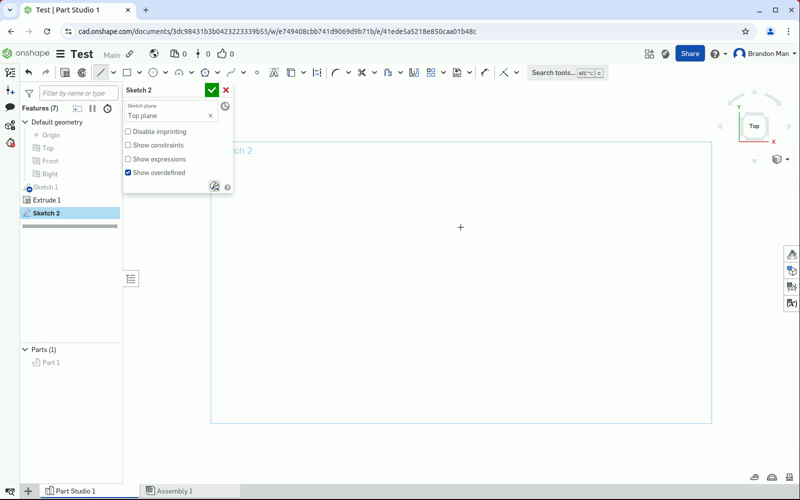
click(460, 226)
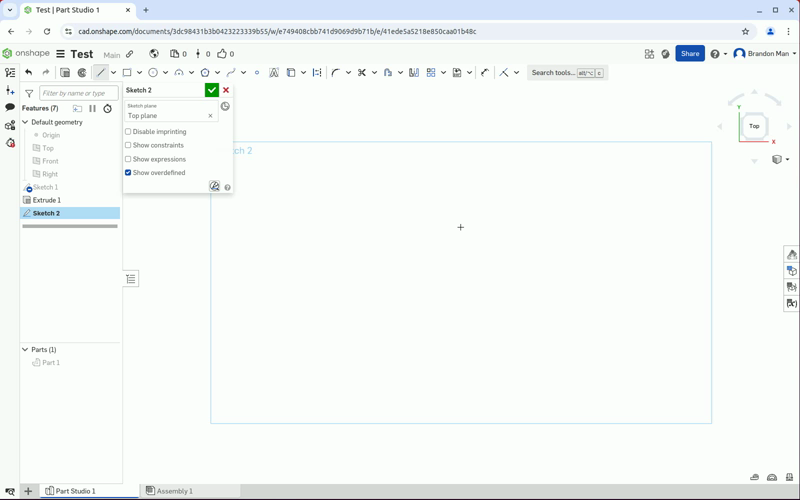
key_up(shift)
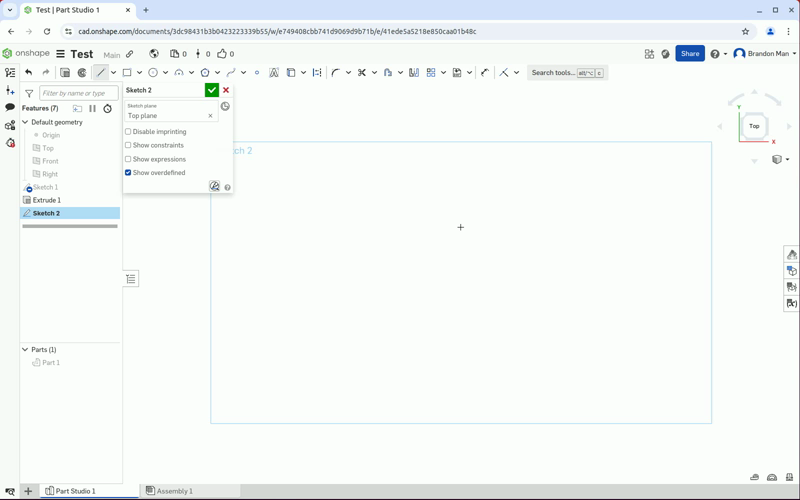
key_down(shift)
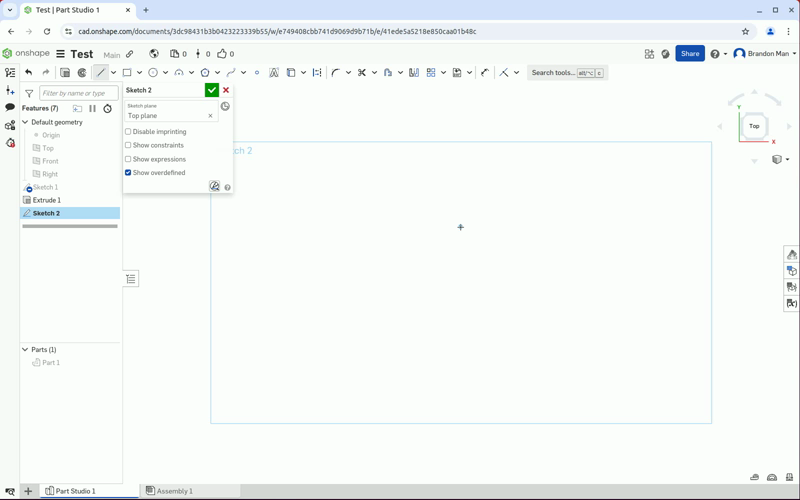
mouse_move(545, 226)
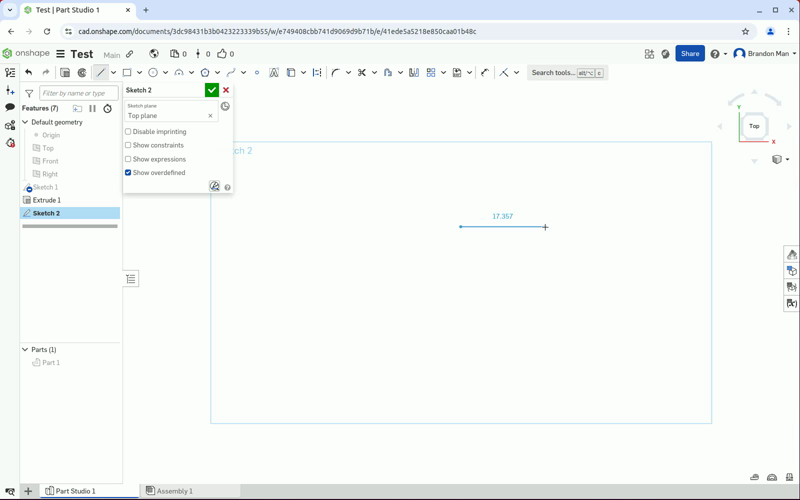
click(545, 226)
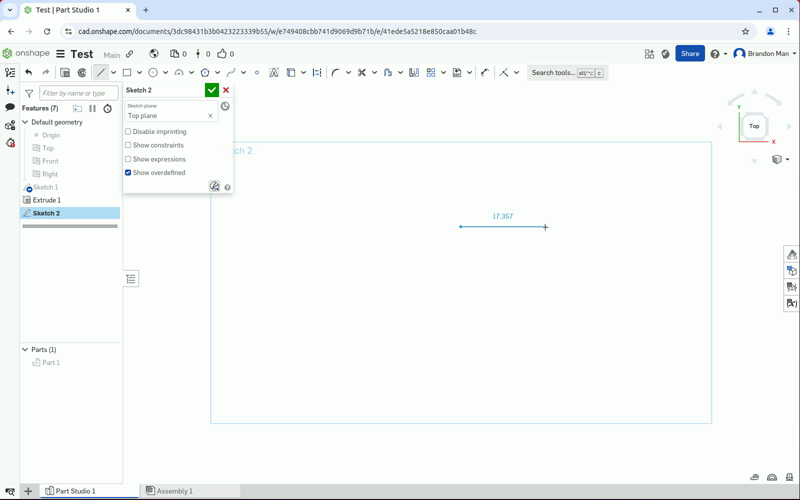
key_up(shift)
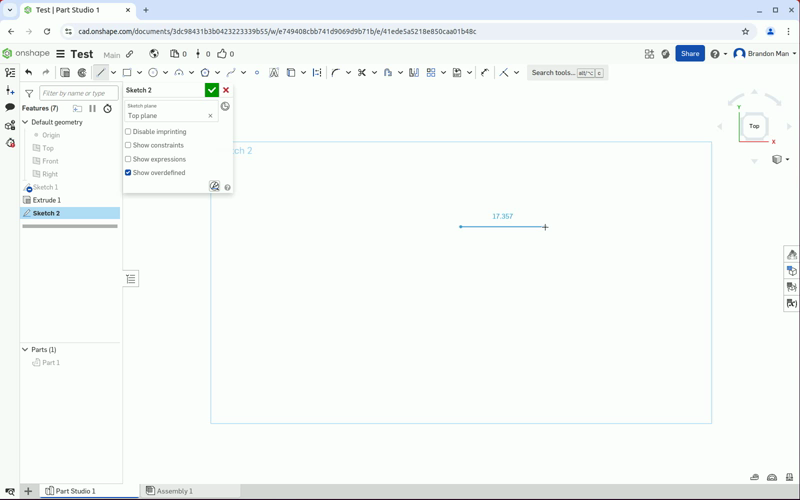
key_down(shift)
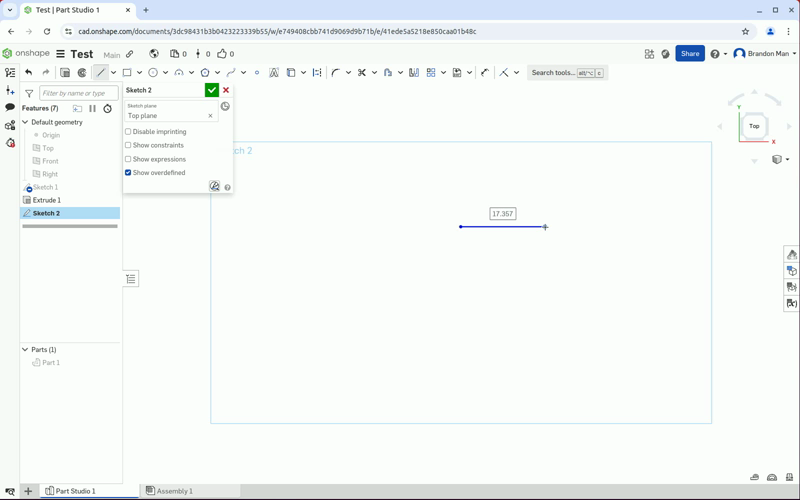
mouse_move(489, 204)
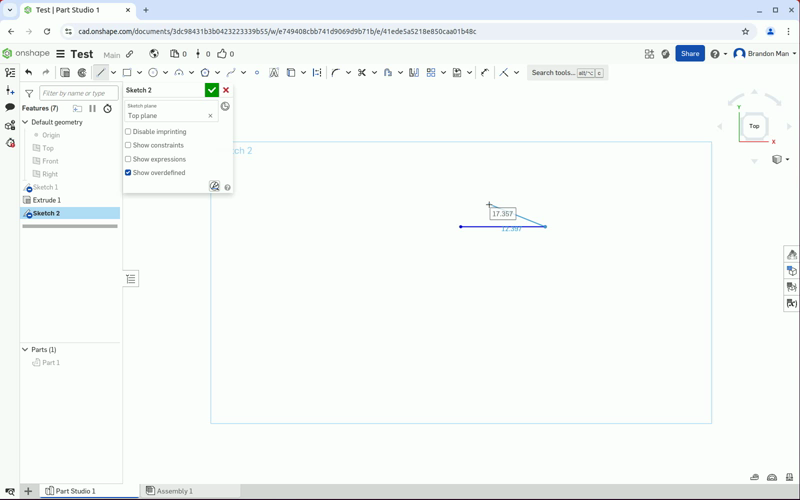
click(489, 204)
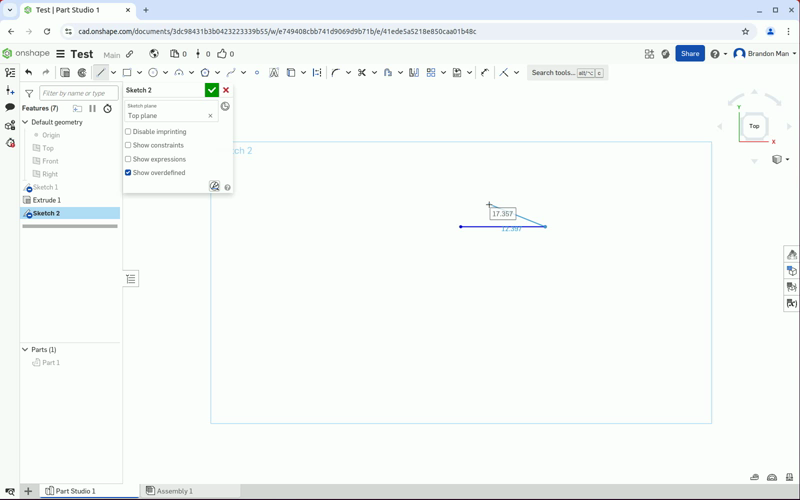
key_up(shift)
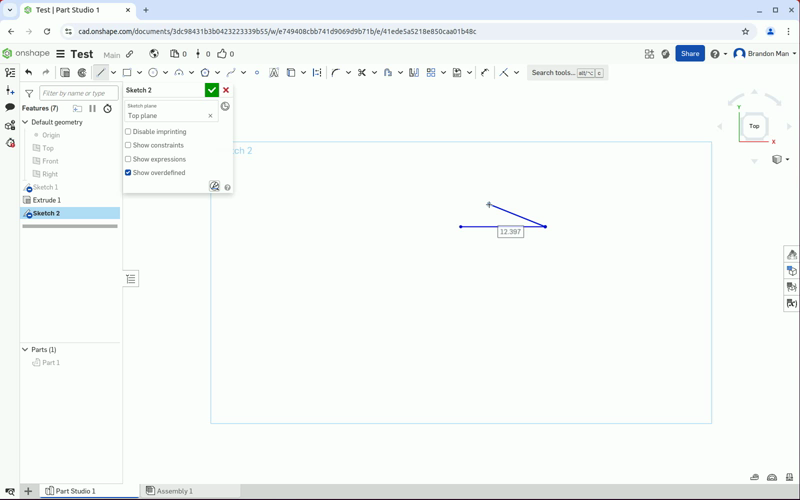
mouse_move(519, 204)
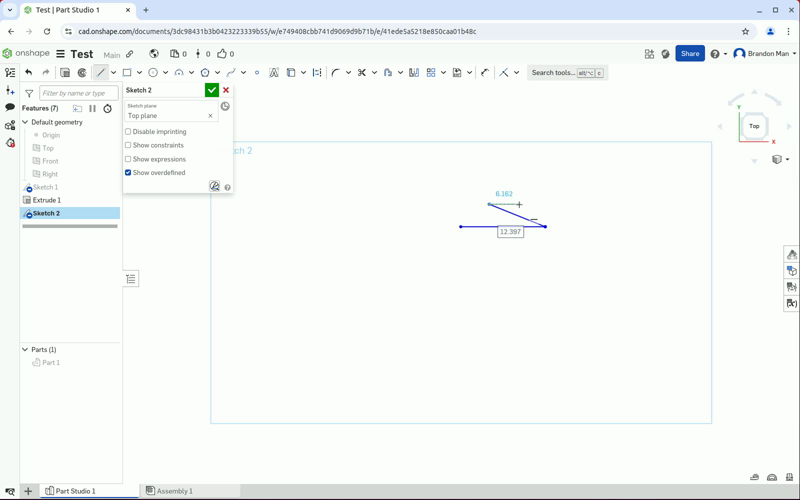
key_down(shift)
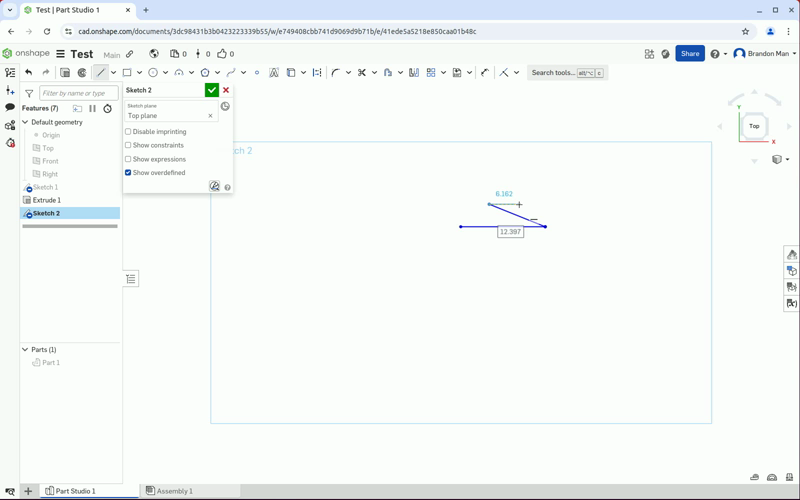
mouse_move(460, 226)
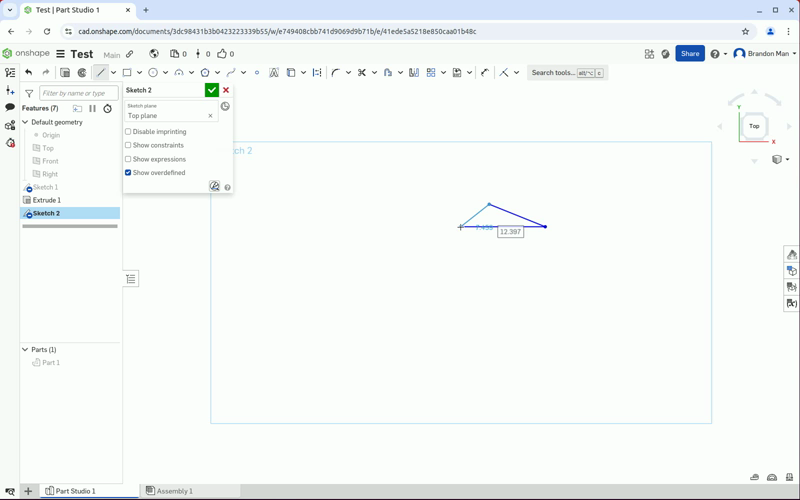
key_up(shift)
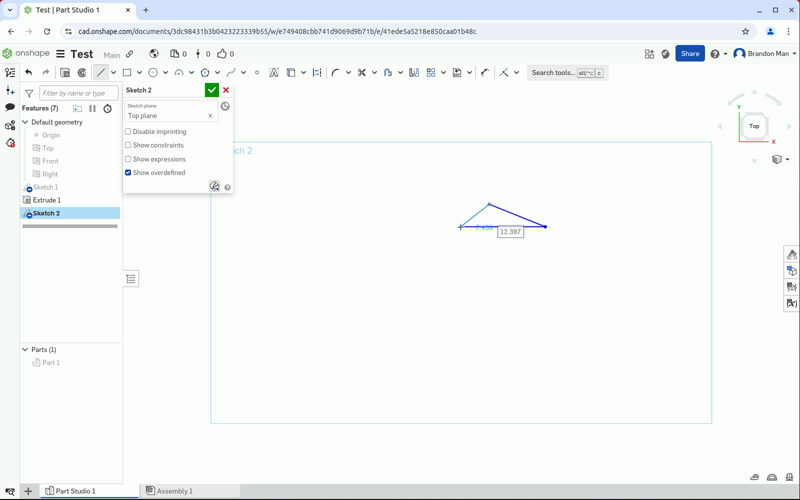
click(460, 226)
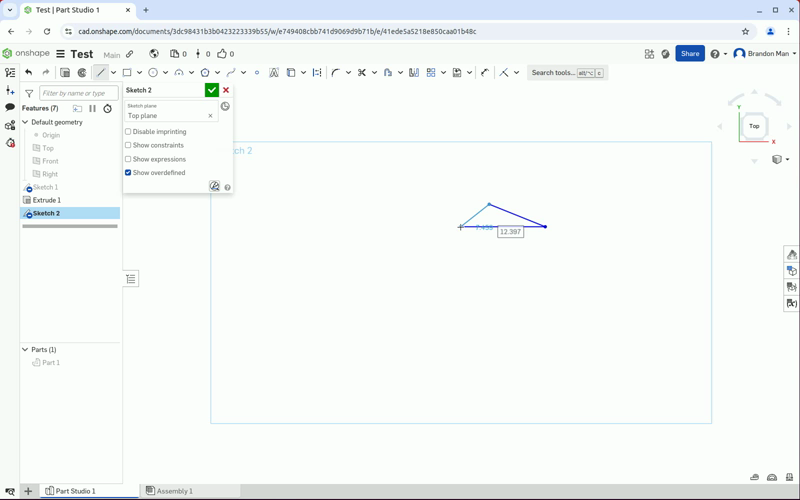
key(esc)
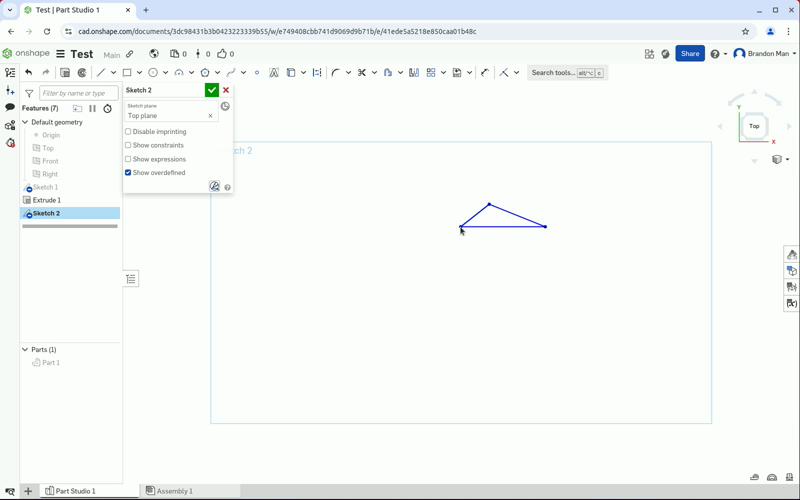
mouse_move(488, 222)
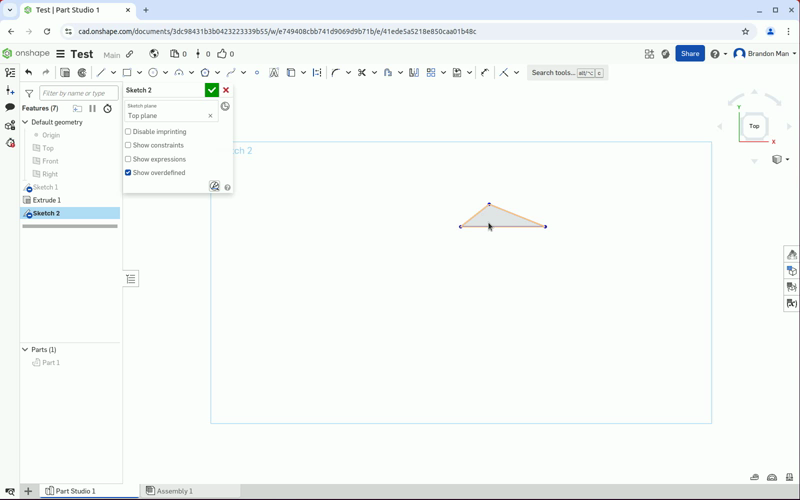
scroll(6)
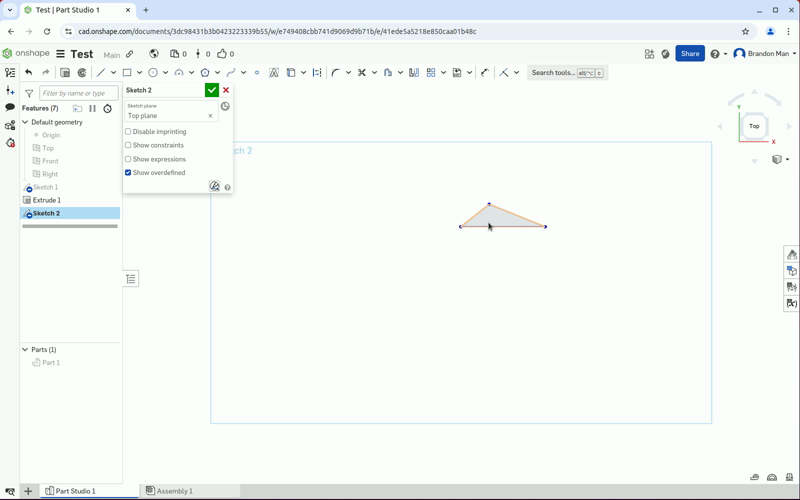
scroll(6)
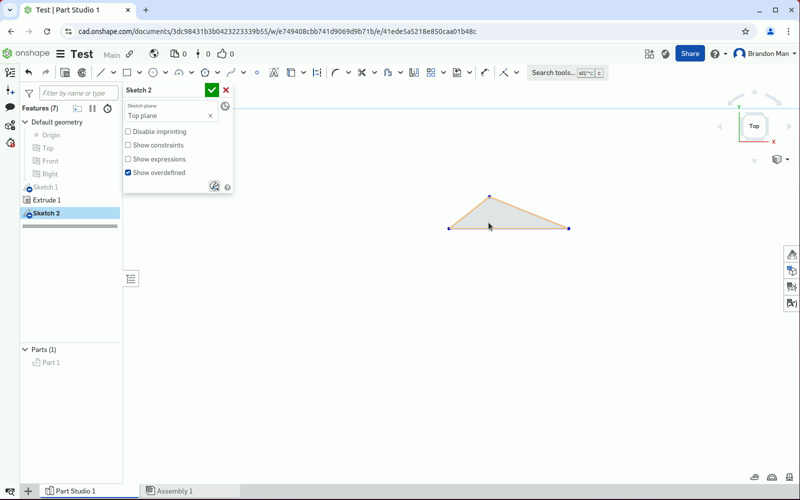
scroll(6)
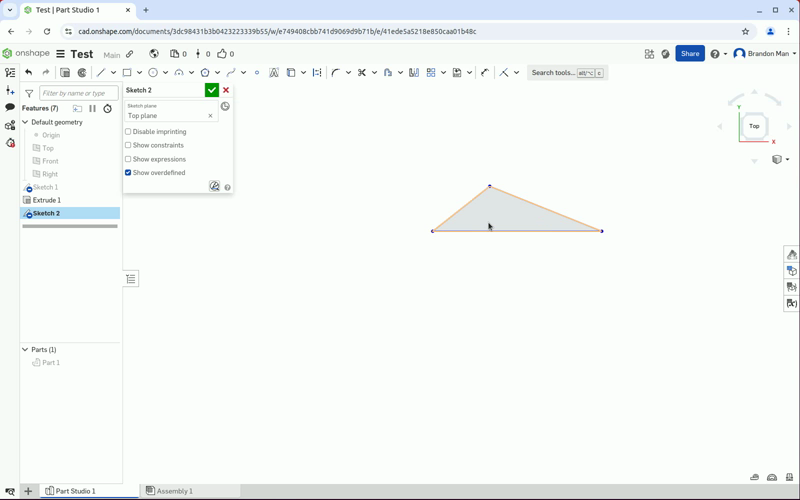
scroll(6)
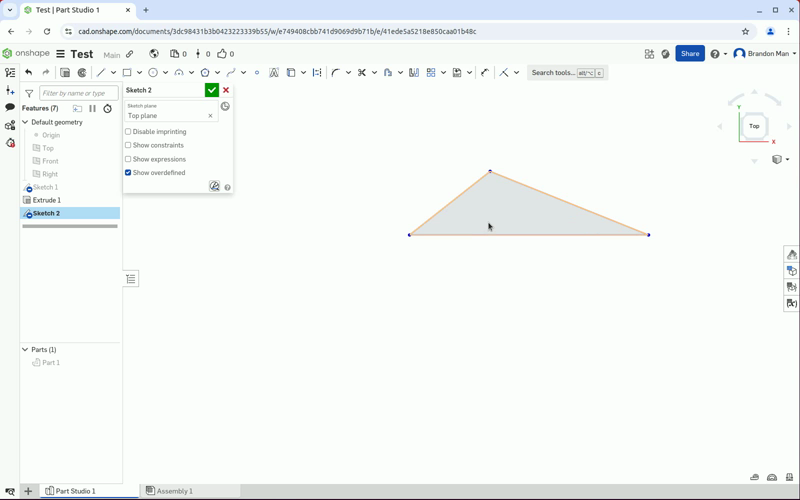
scroll(6)
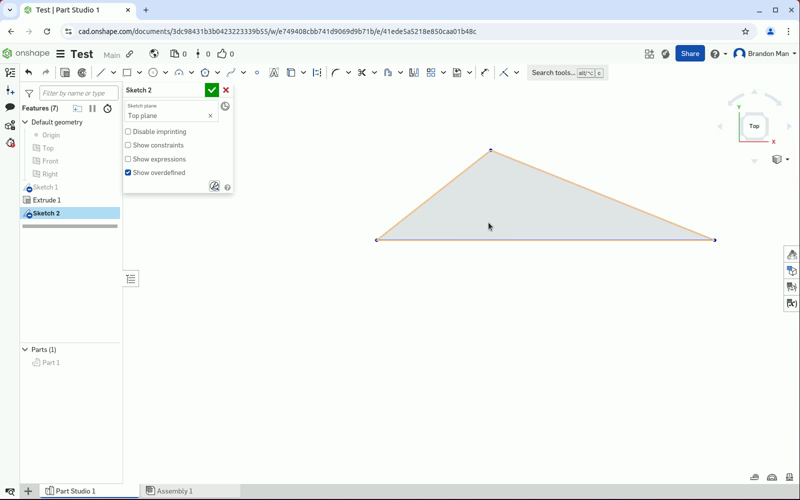
scroll(6)
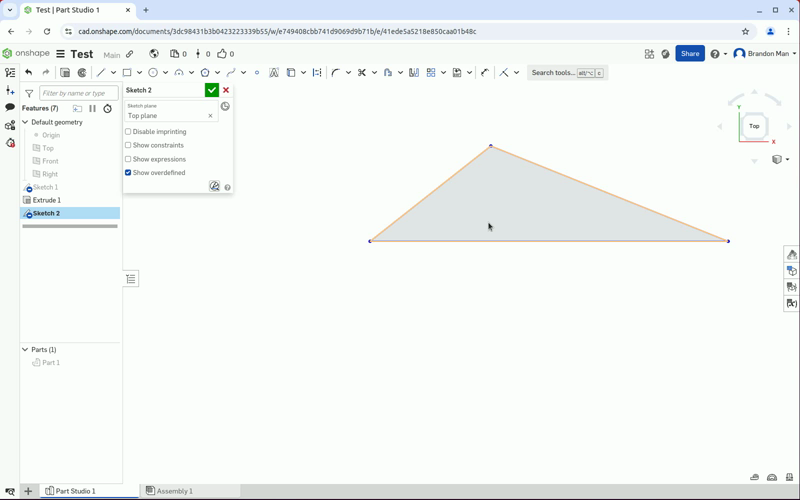
scroll(6)
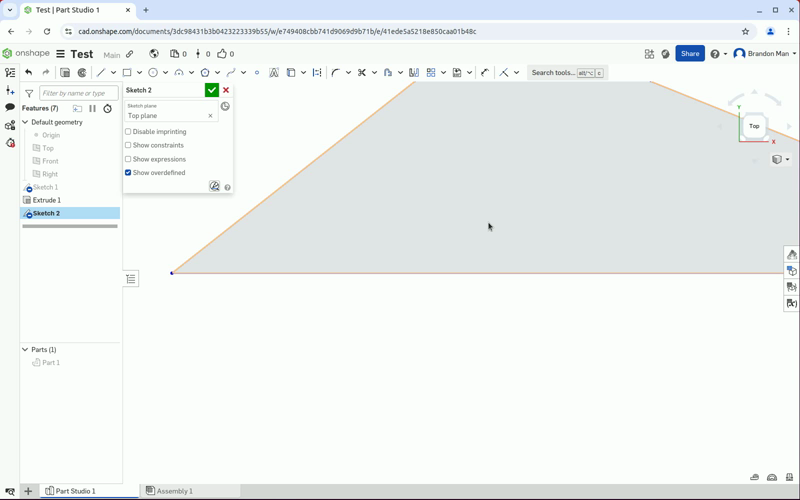
click(488, 222)
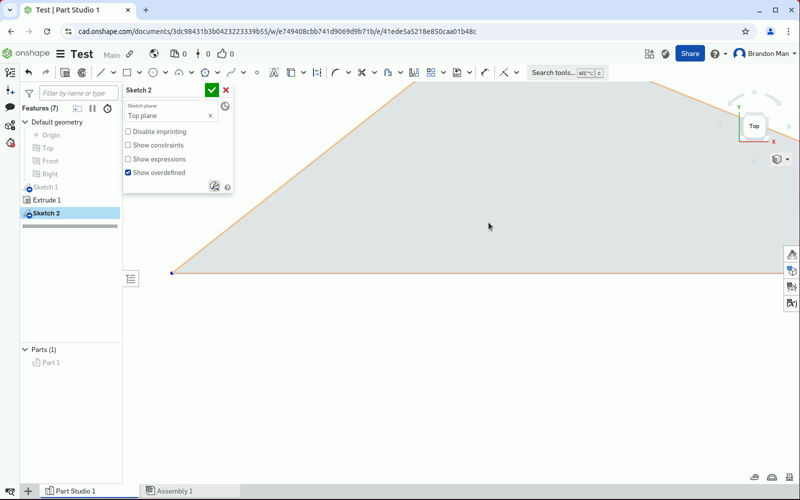
scroll(-6)
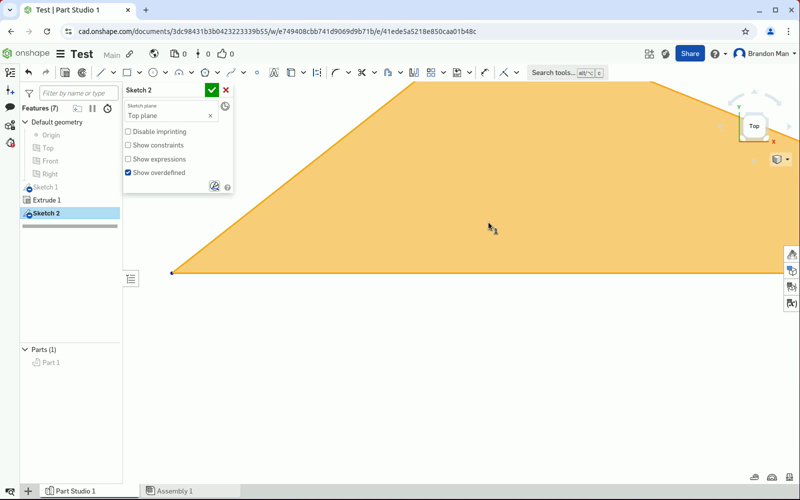
scroll(-6)
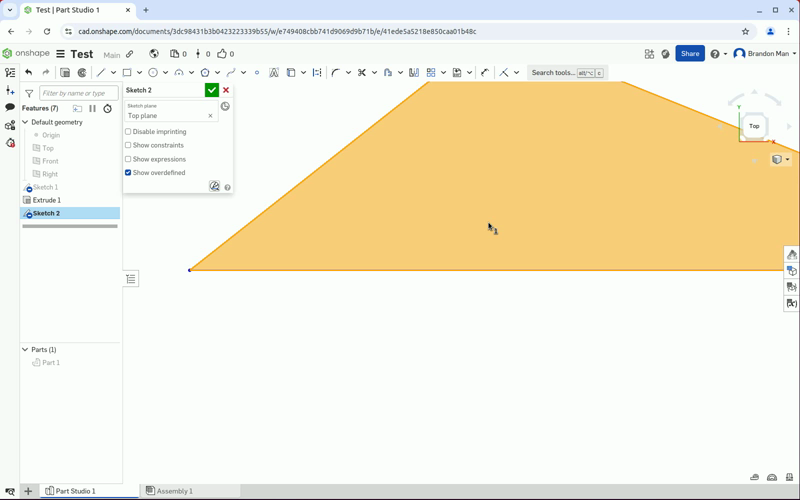
scroll(-6)
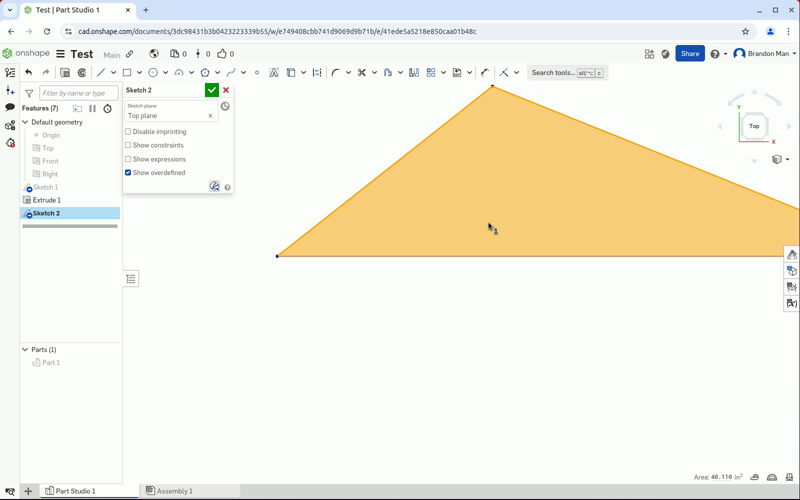
scroll(-6)
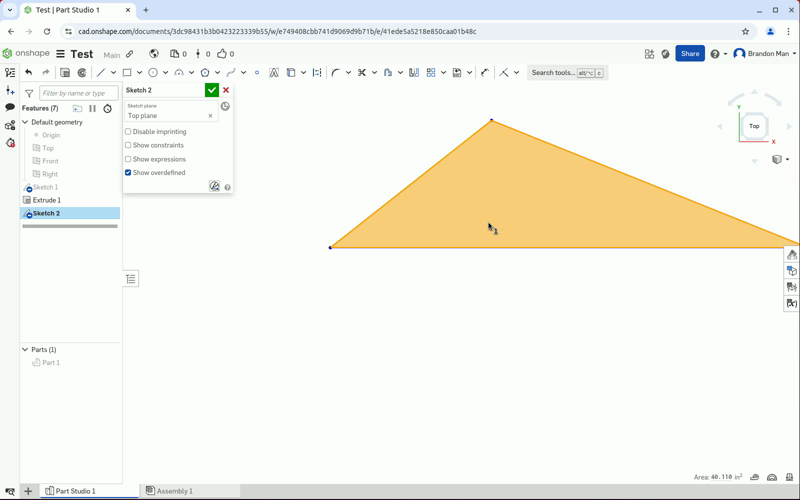
scroll(-6)
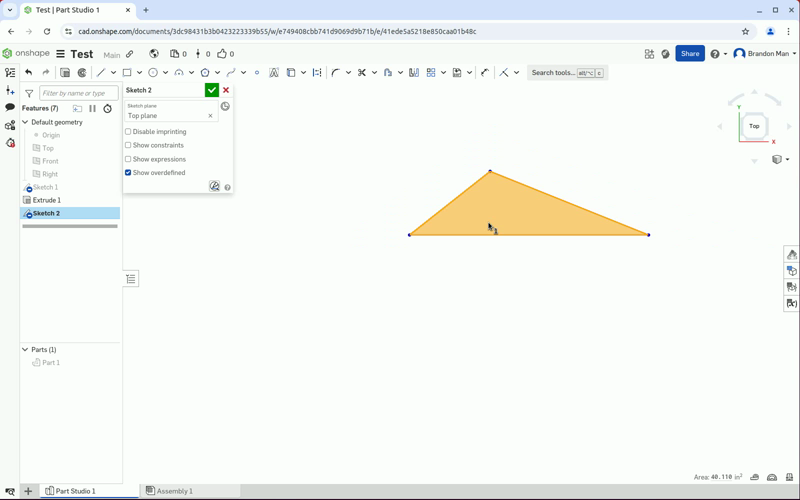
scroll(-6)
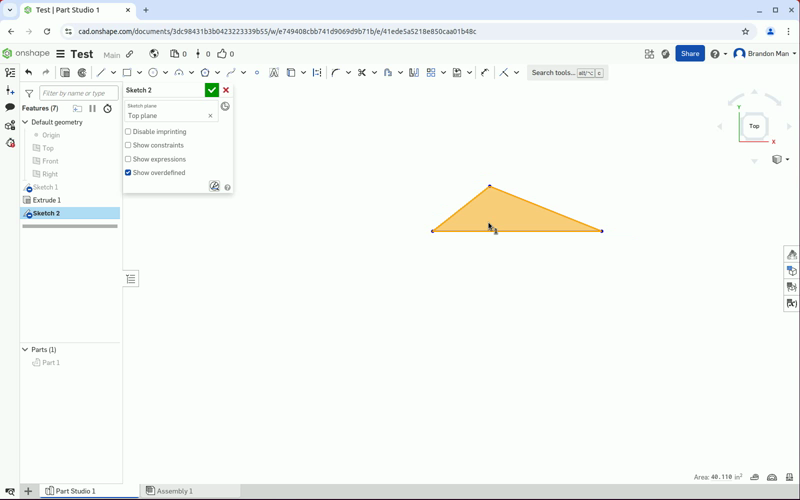
scroll(-6)
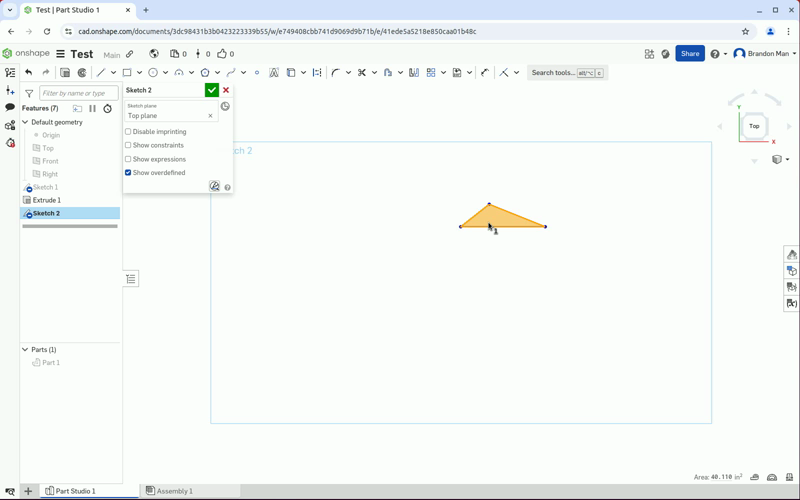
mouse_move(73, 352)
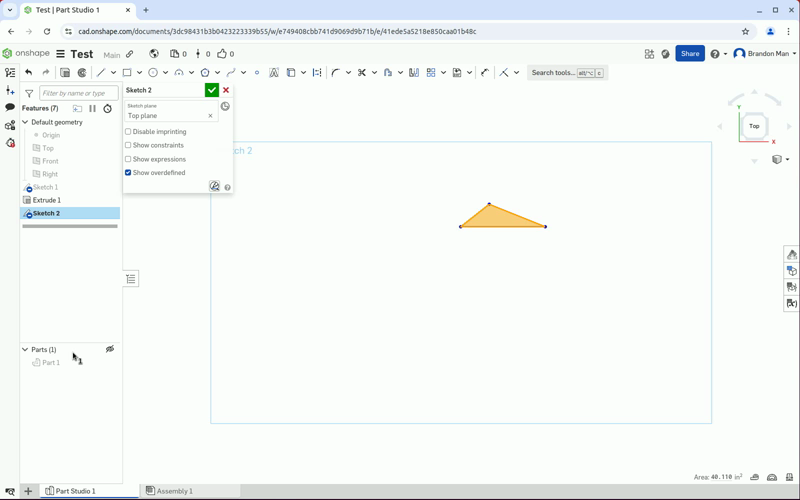
key(shift+y)
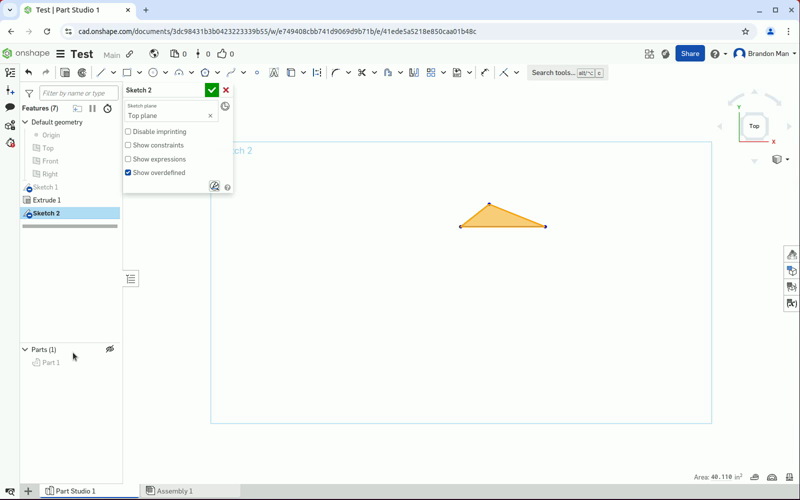
key(shift+e)
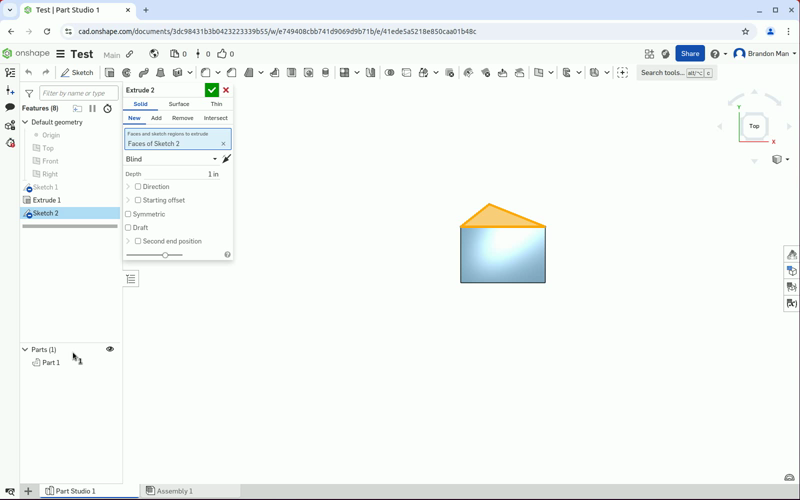
mouse_move(143, 106)
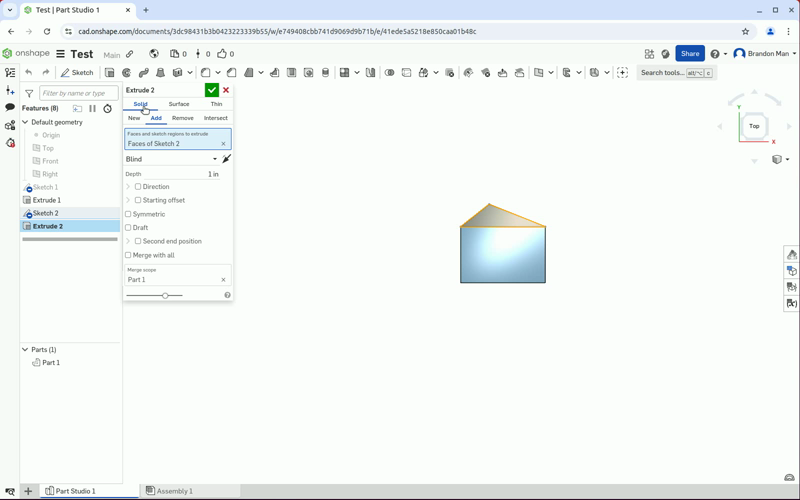
click(143, 106)
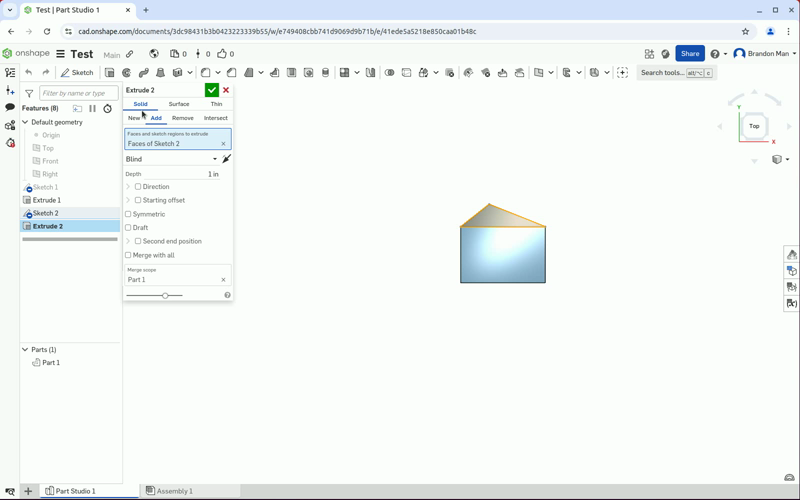
mouse_move(137, 120)
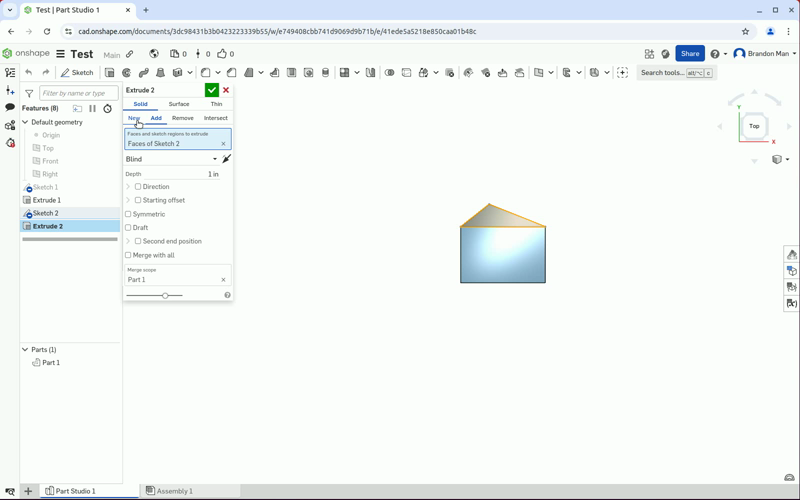
click(137, 120)
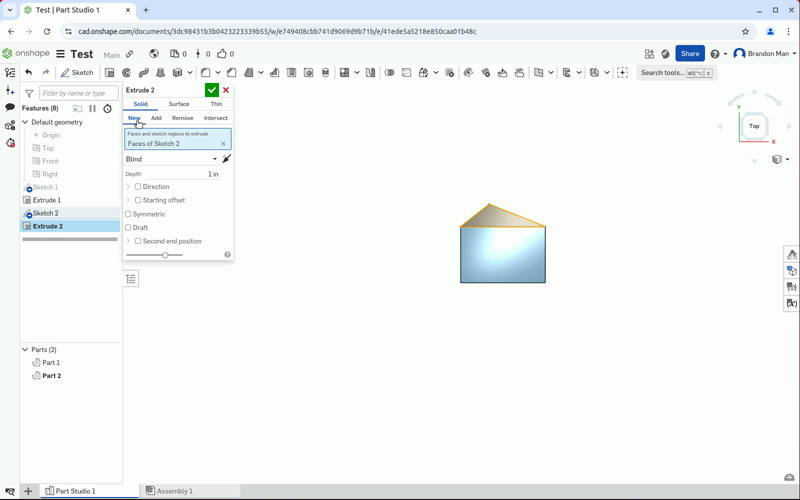
key(tab, 4)
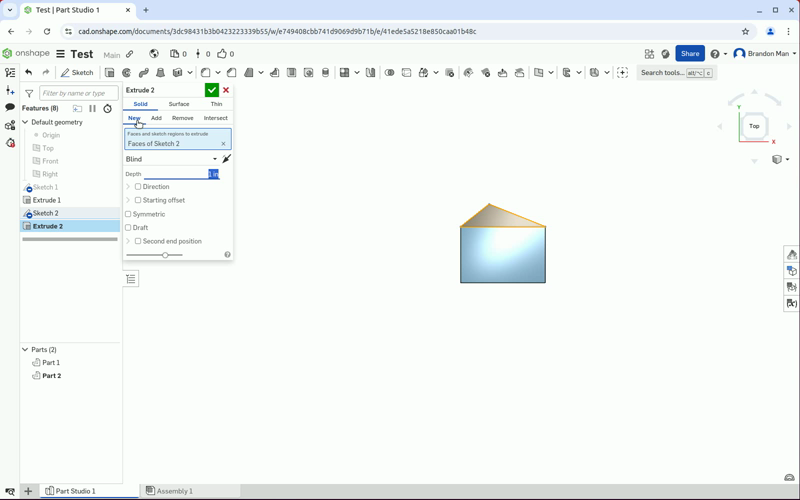
text(5.777)
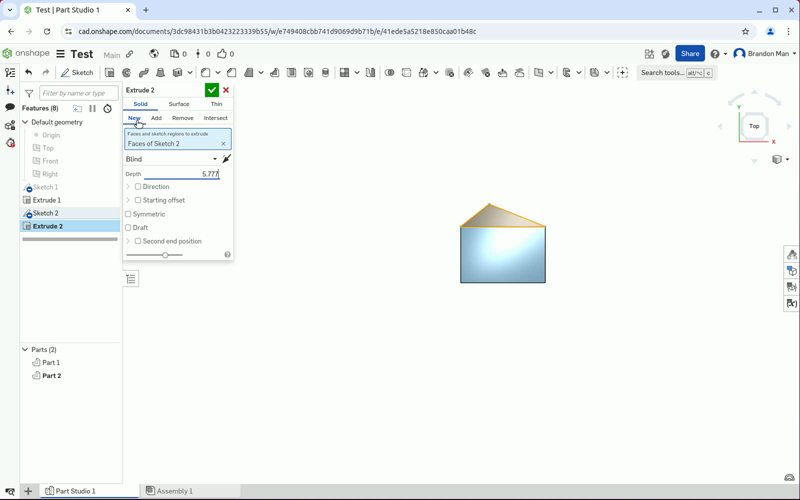
key(enter)
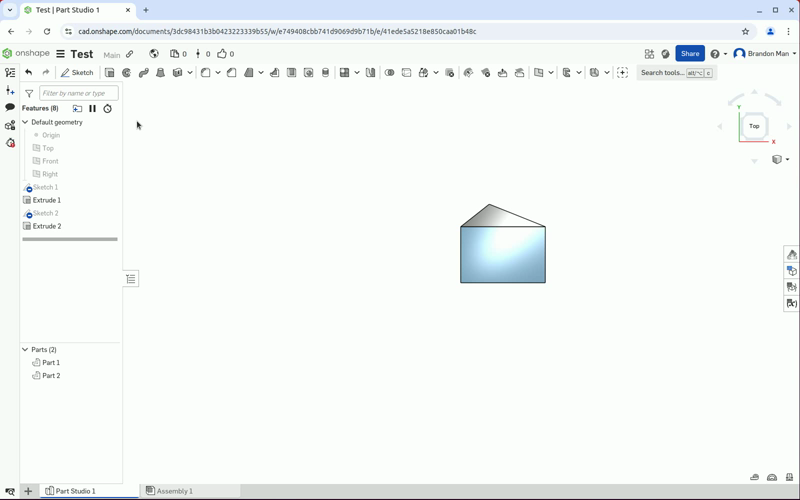
key(shift+h)
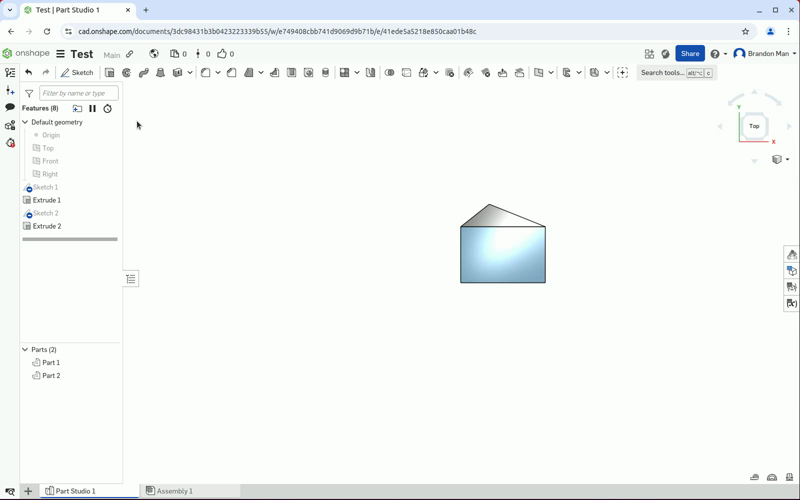
key(shift+h)
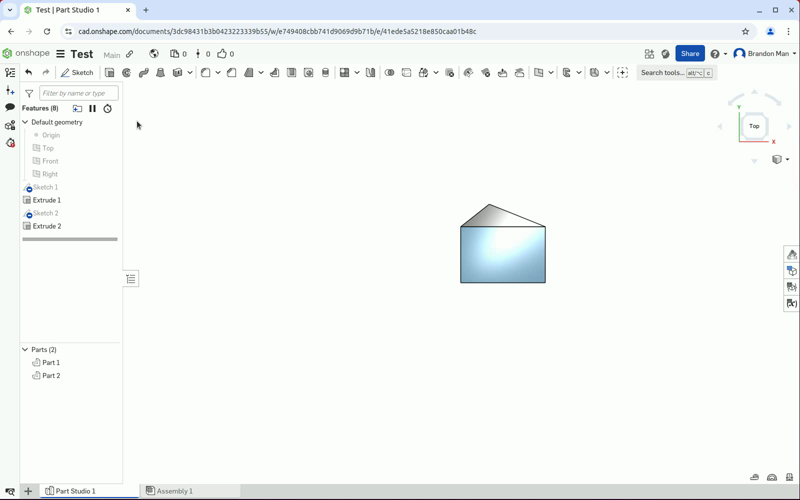
mouse_move(73, 189)
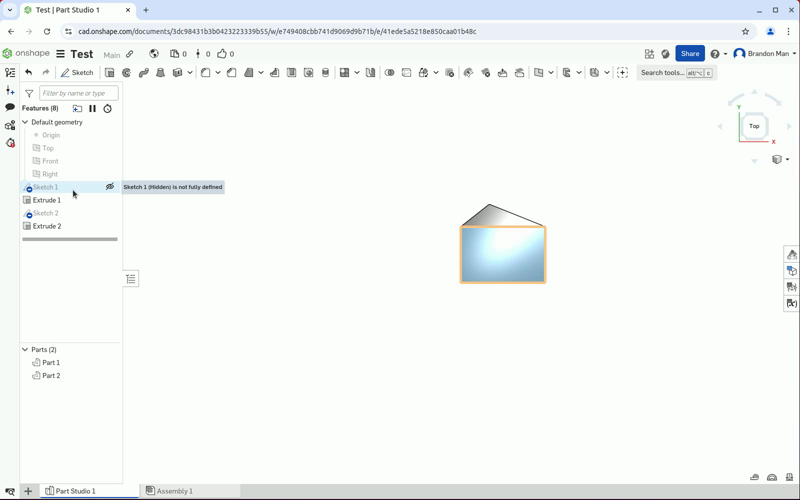
click(73, 189)
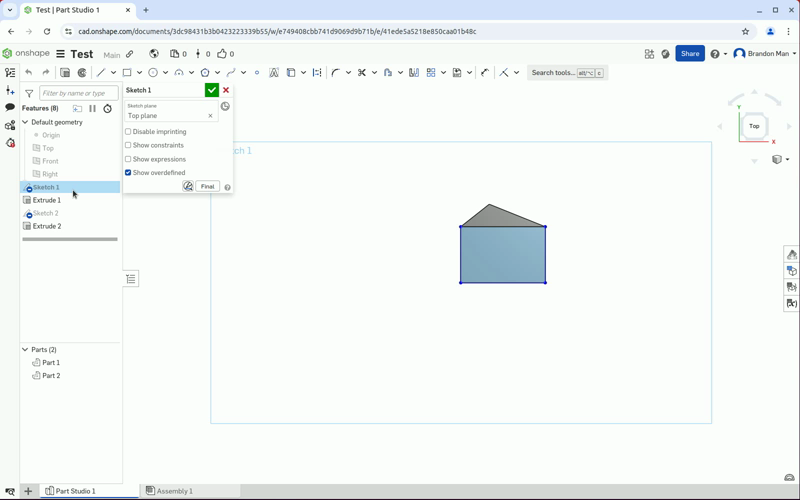
mouse_move(229, 92)
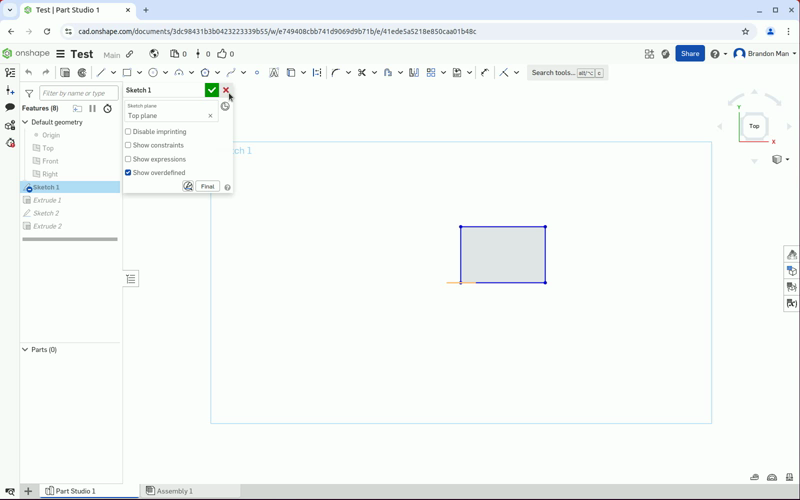
click(229, 92)
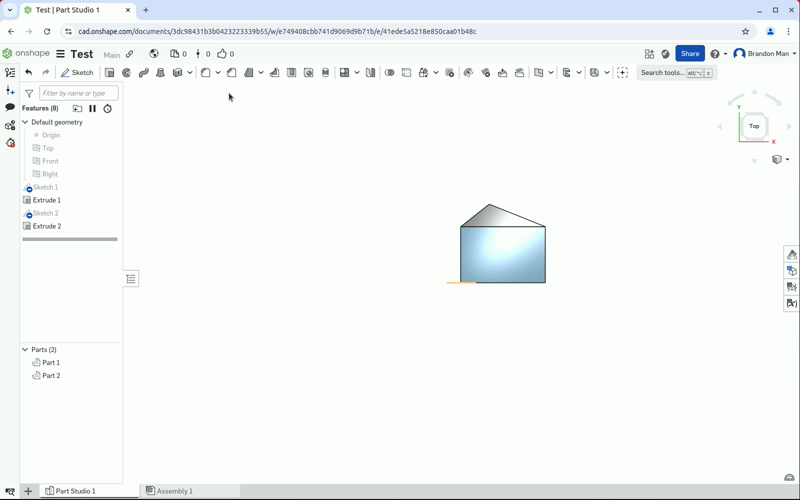
mouse_move(73, 352)
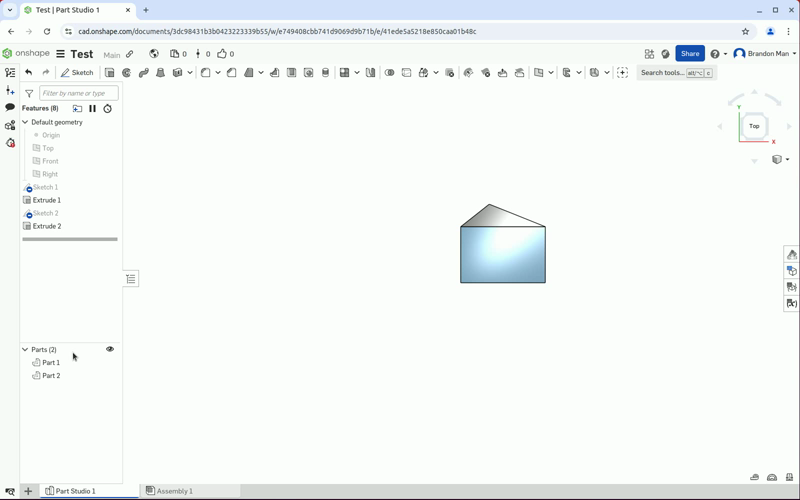
key(y)
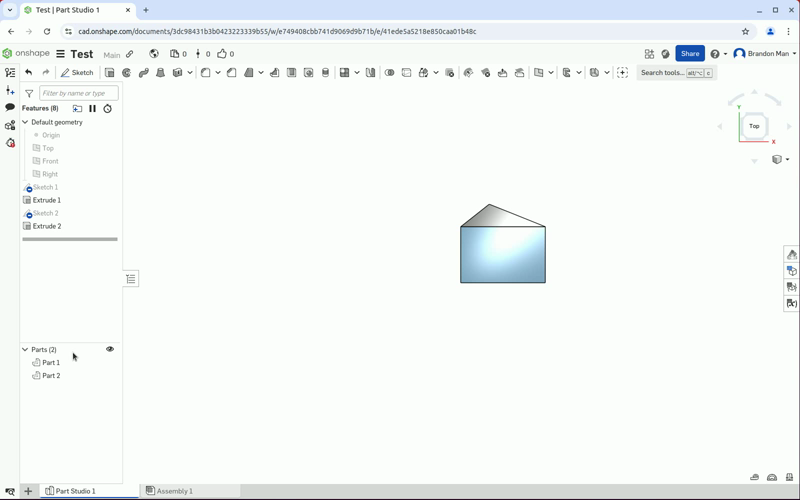
key(shift+p)
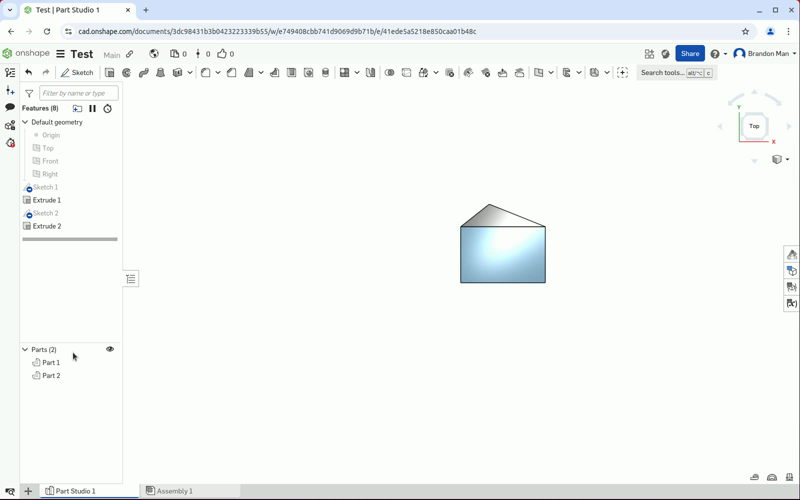
key(space)
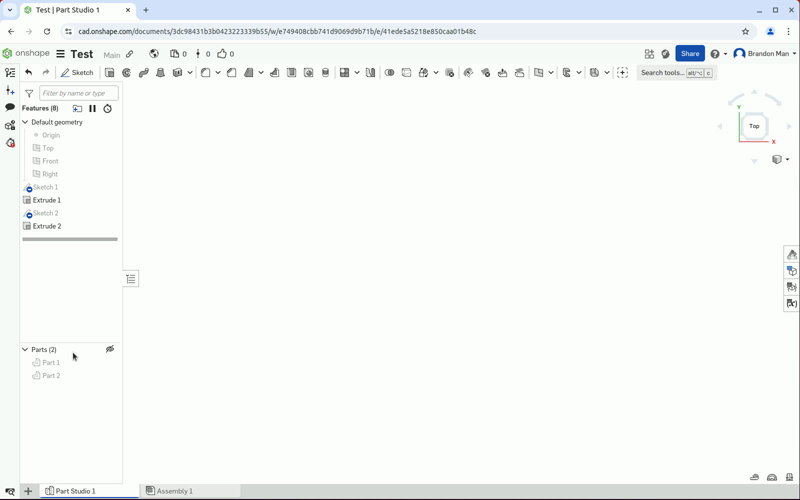
key_down(shift)
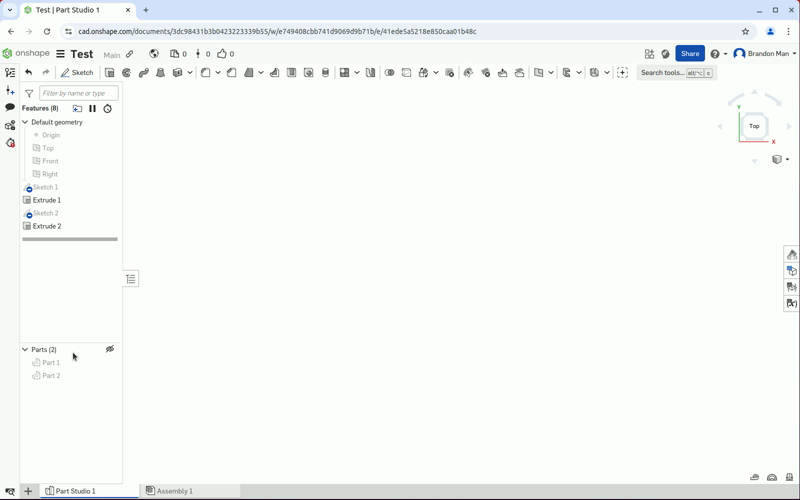
key(up)
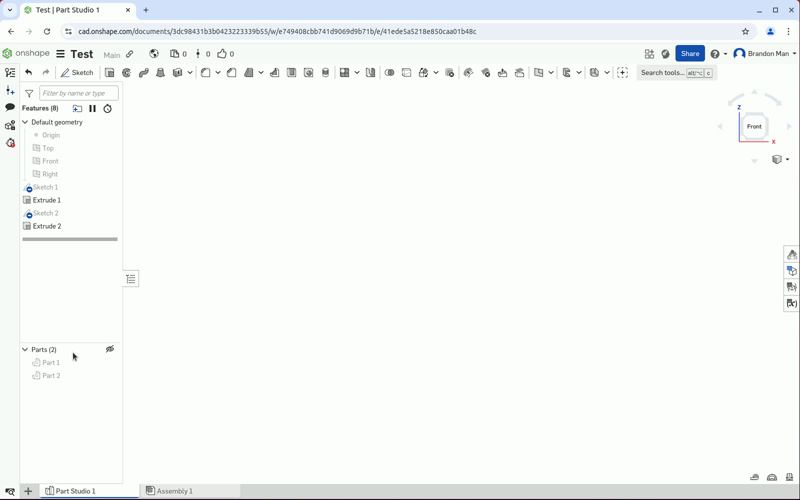
key_up(shift)
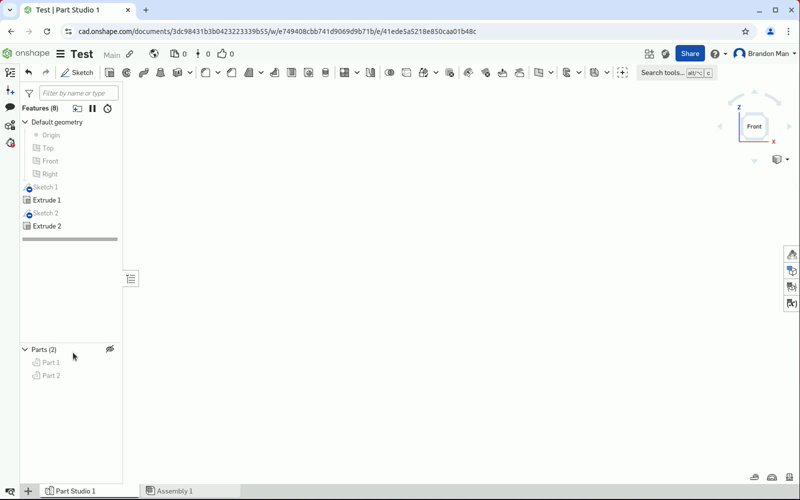
mouse_move(73, 352)
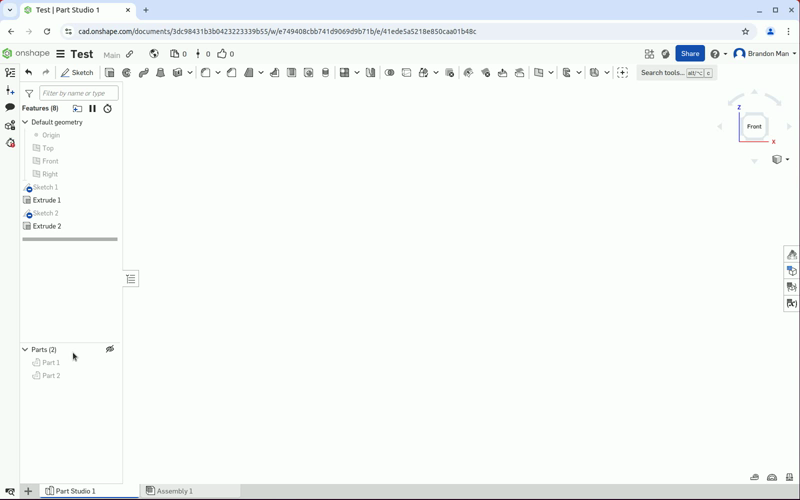
key(shift+y)
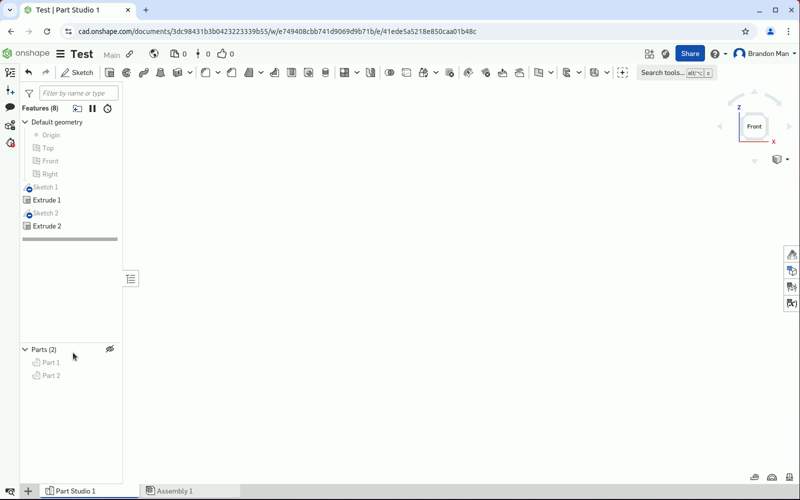
key(shift+s)
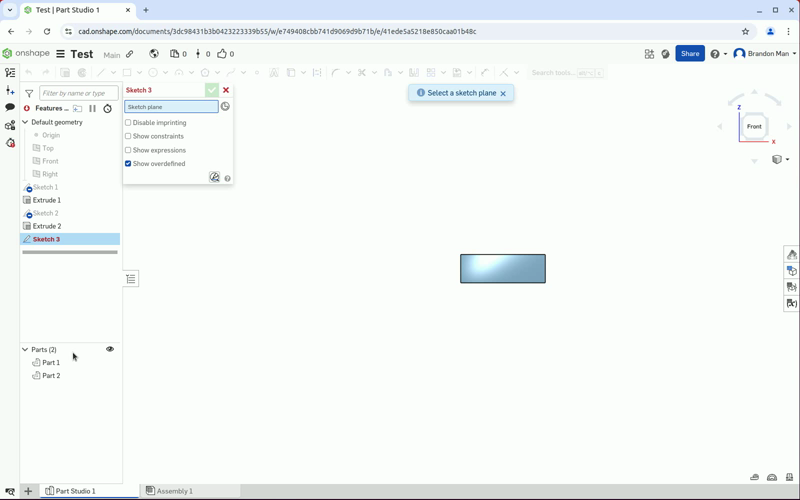
mouse_move(73, 163)
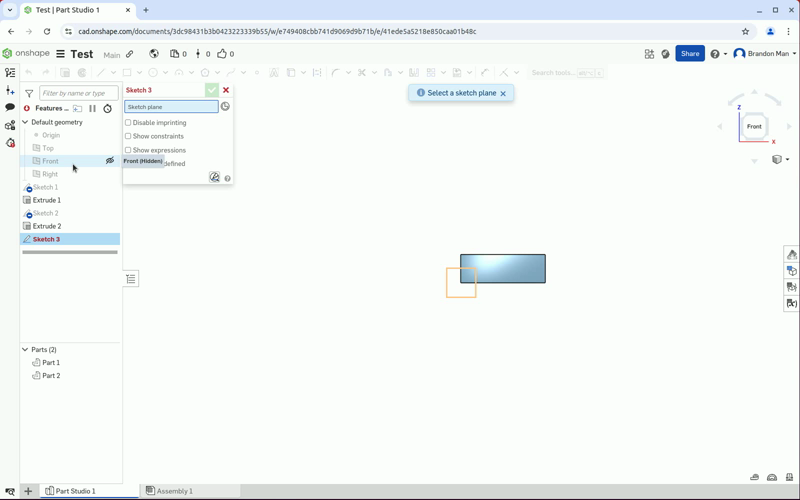
click(73, 163)
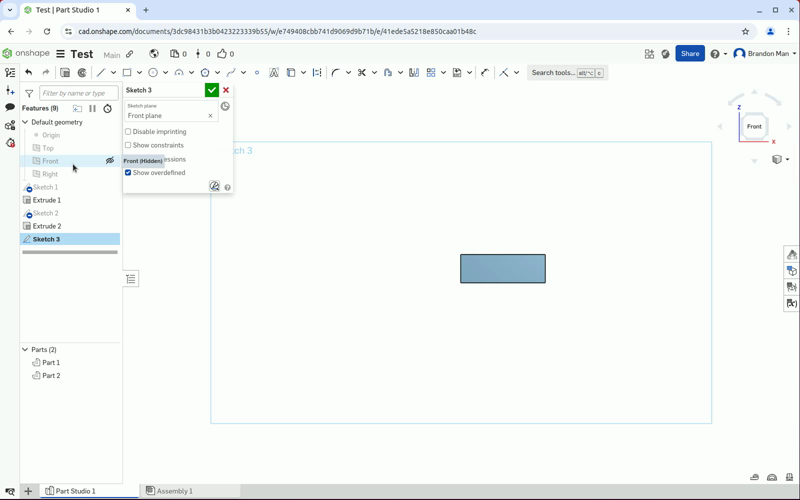
mouse_move(73, 352)
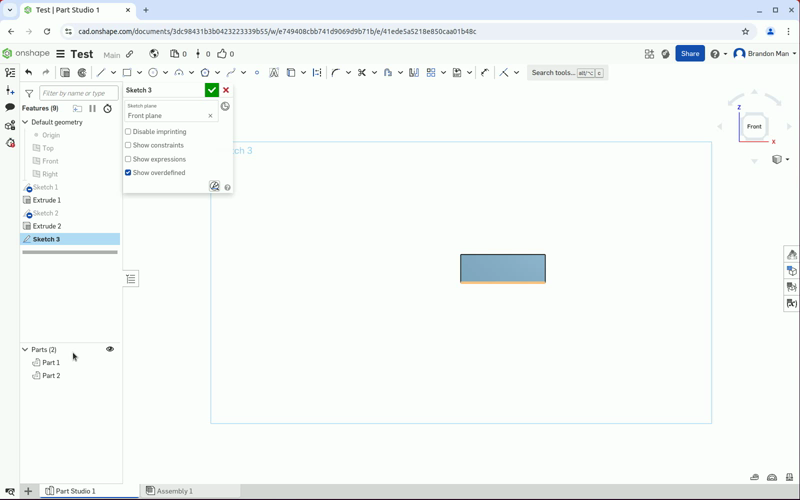
key(y)
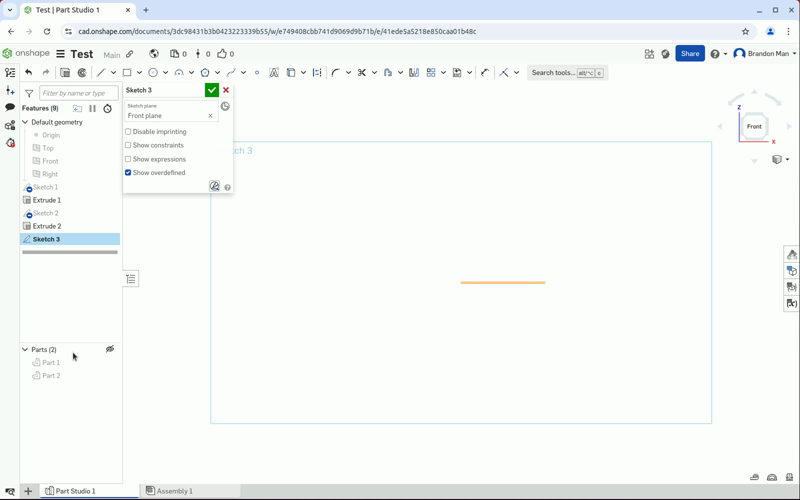
key(l)
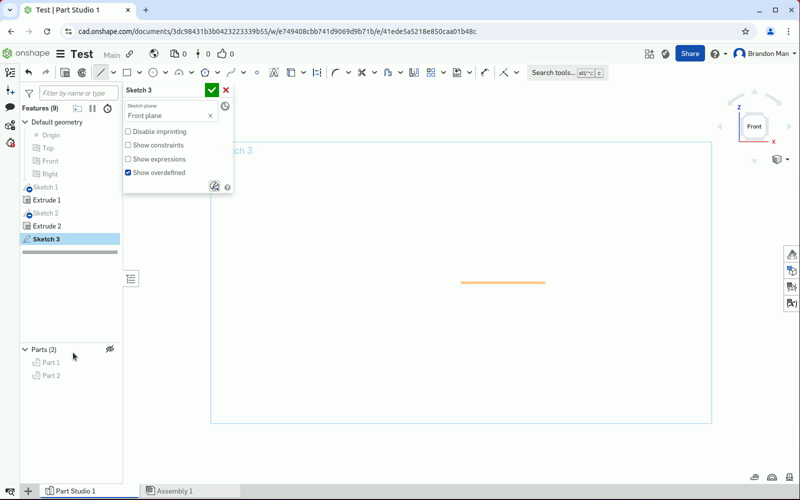
key_down(shift)
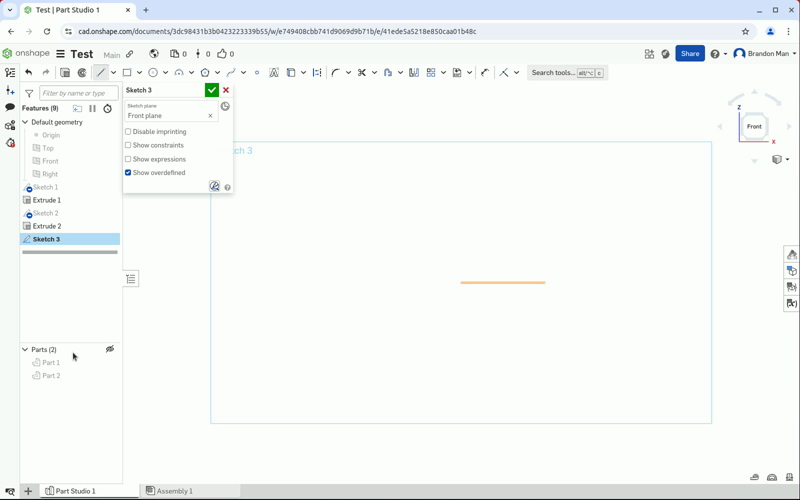
mouse_move(460, 282)
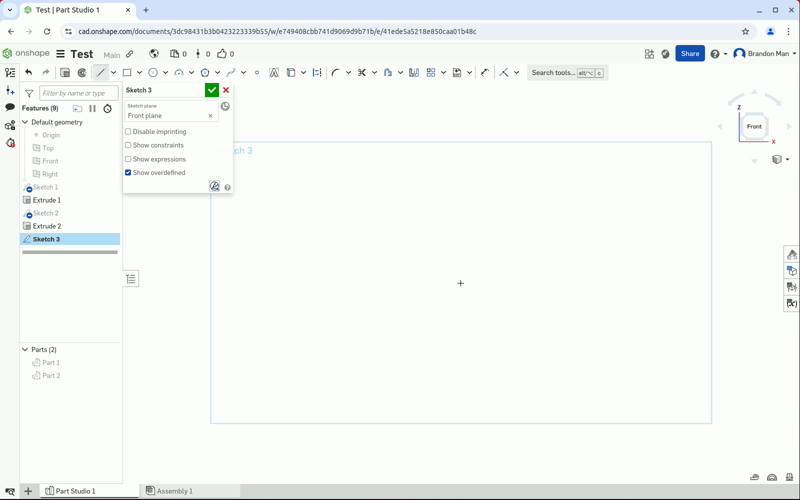
click(460, 282)
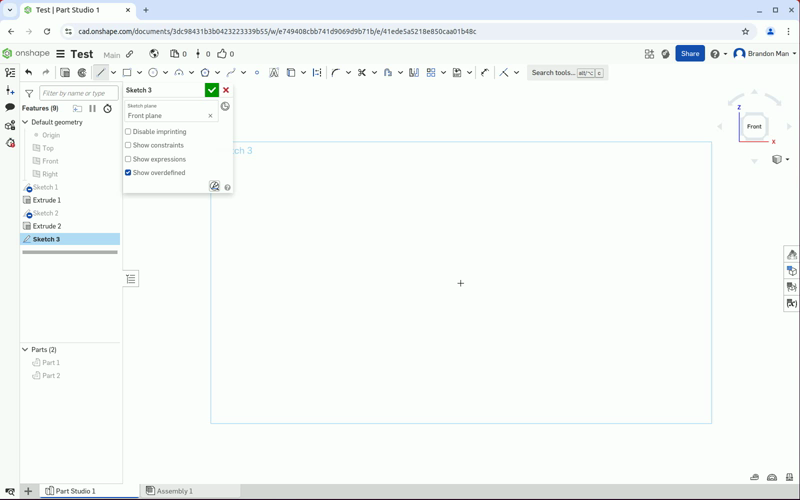
key_up(shift)
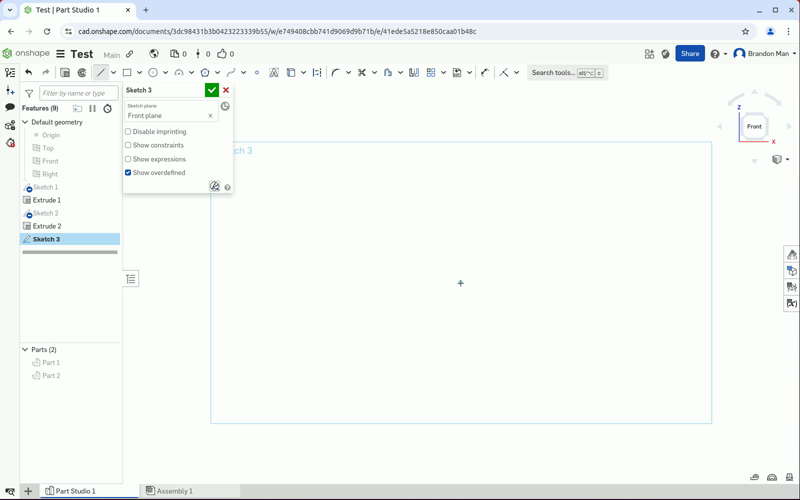
key_down(shift)
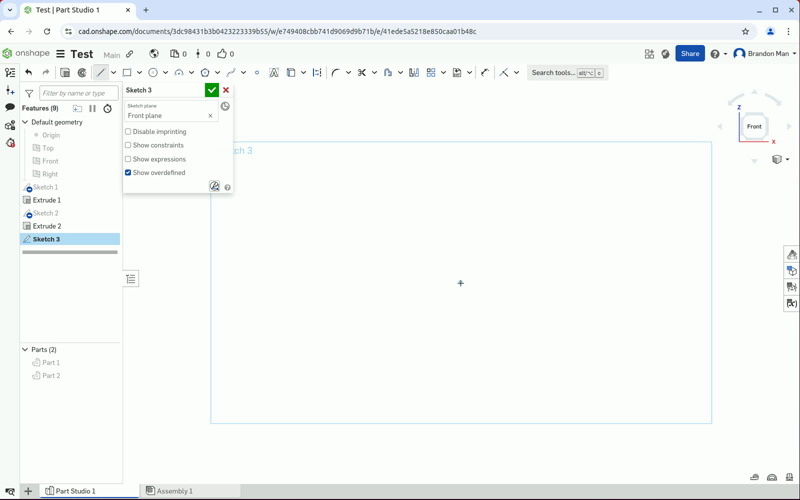
mouse_move(490, 282)
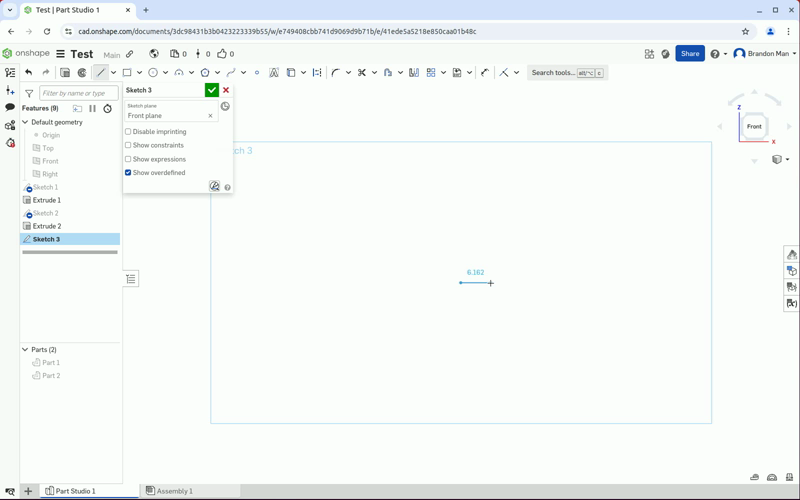
mouse_move(517, 282)
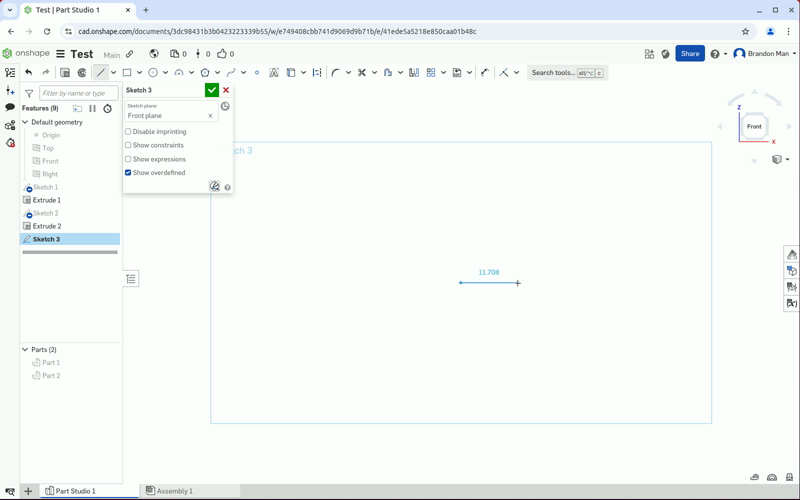
click(517, 282)
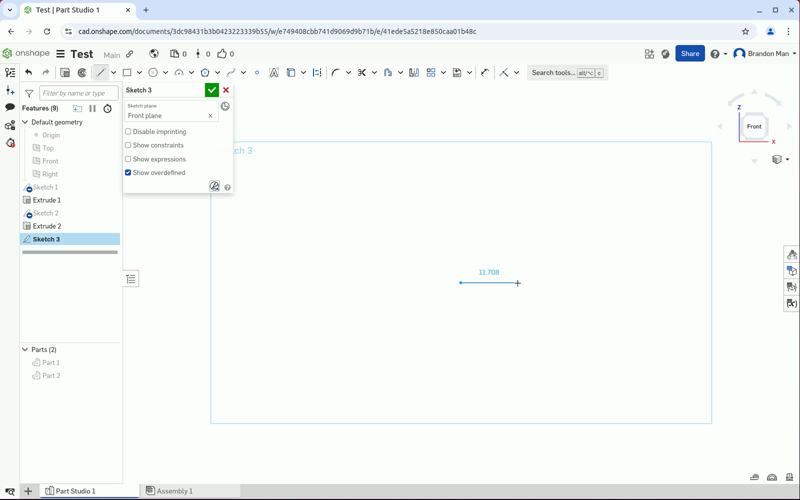
key_up(shift)
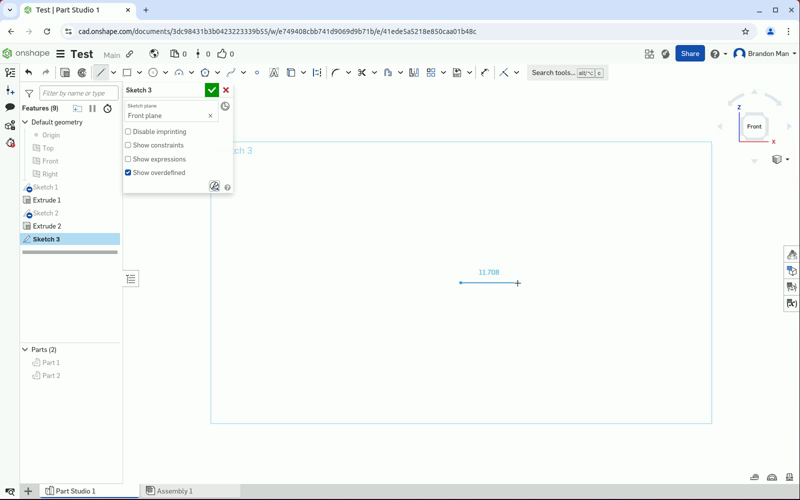
key_down(shift)
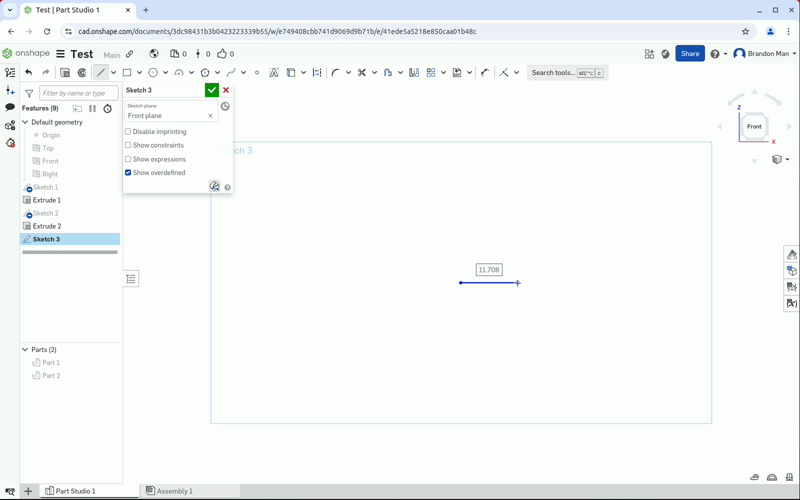
mouse_move(547, 282)
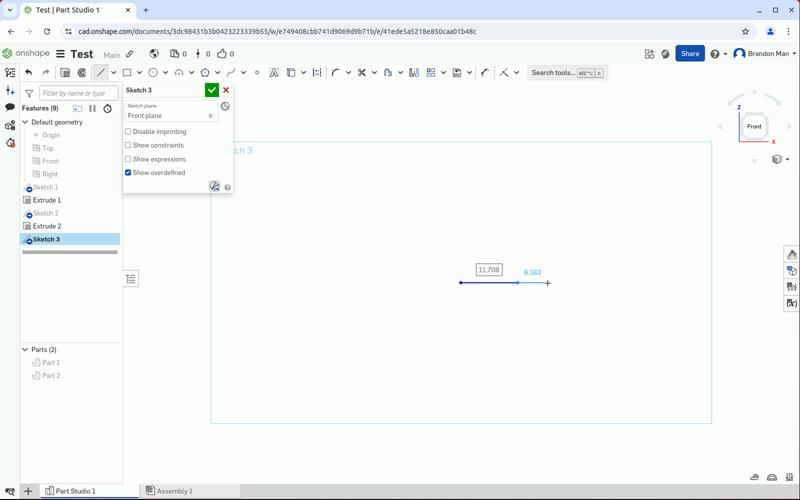
mouse_move(517, 254)
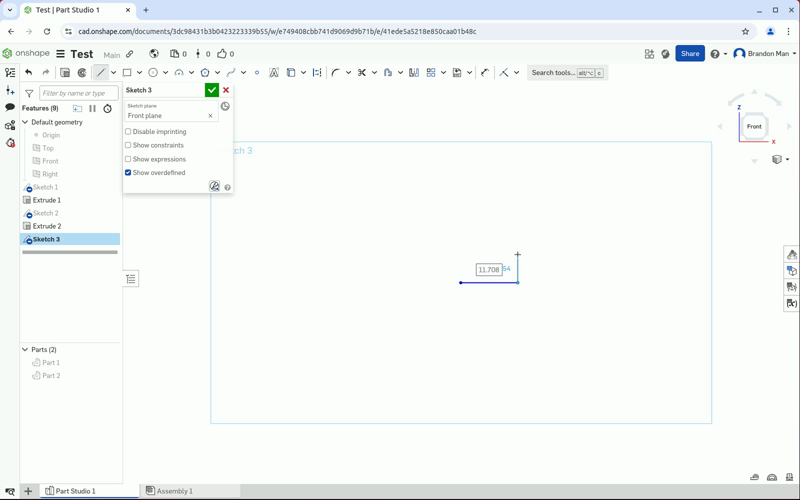
click(517, 254)
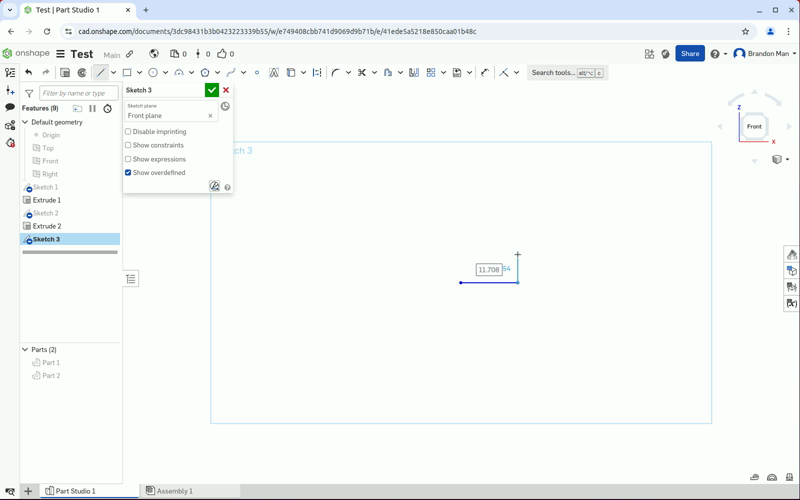
key_up(shift)
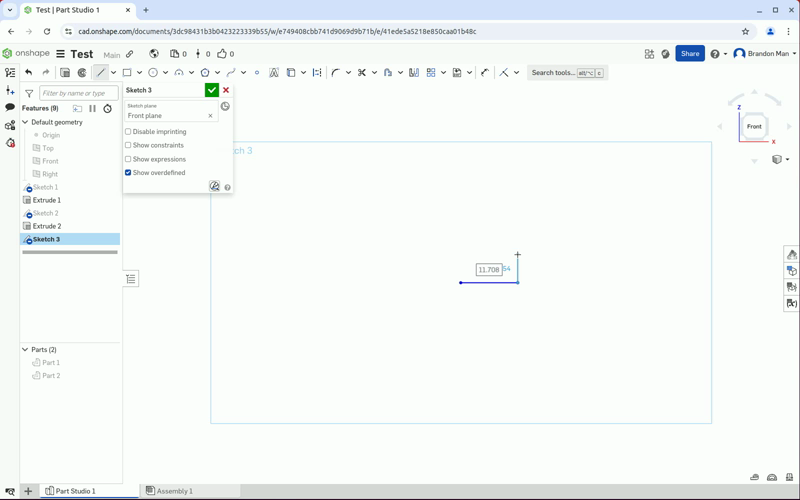
key_down(shift)
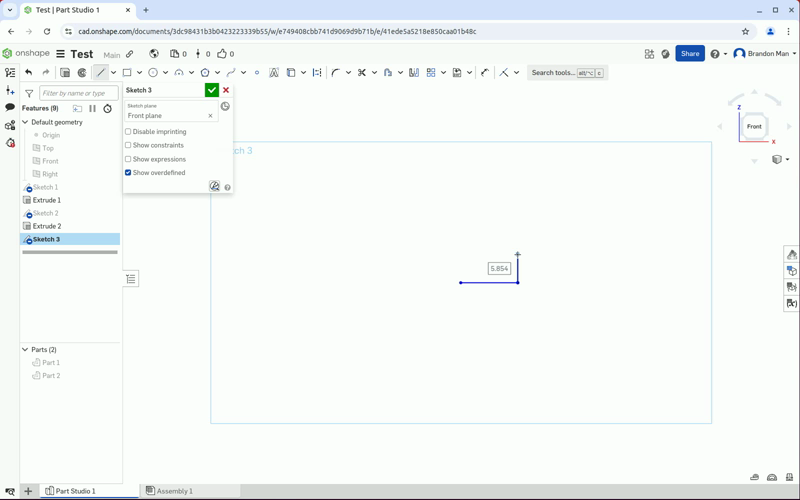
mouse_move(547, 254)
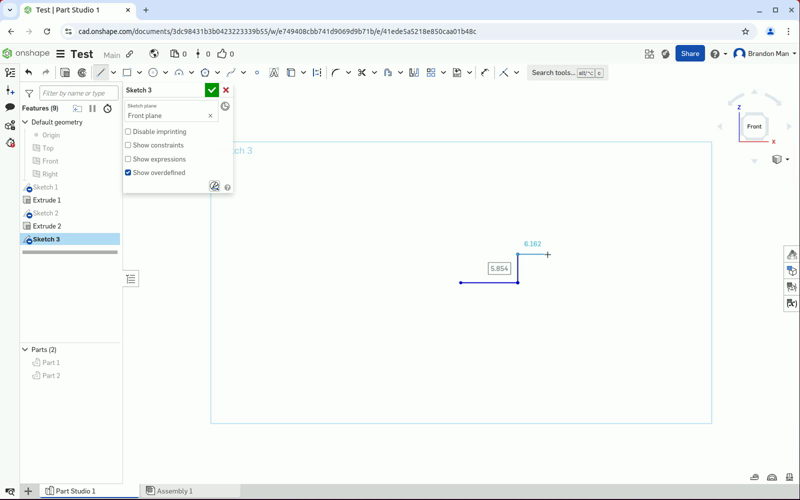
mouse_move(460, 254)
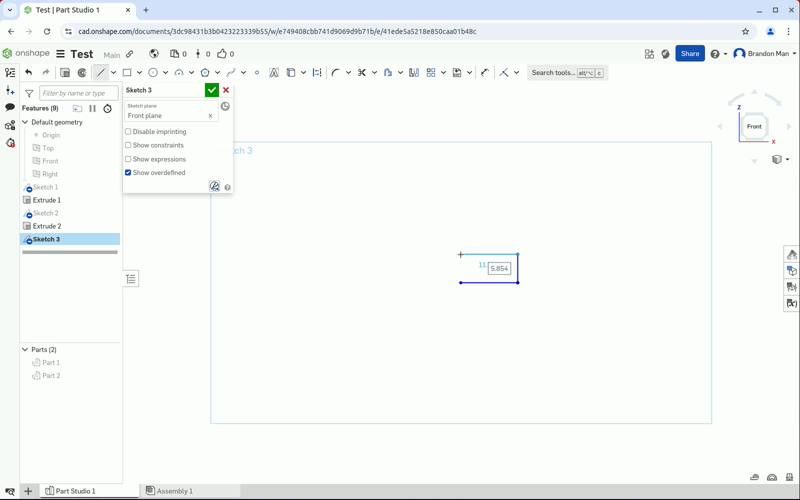
click(460, 254)
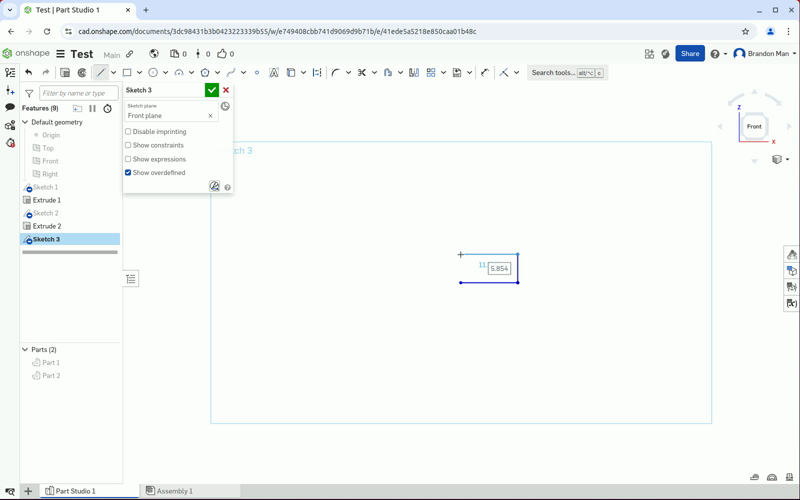
key_up(shift)
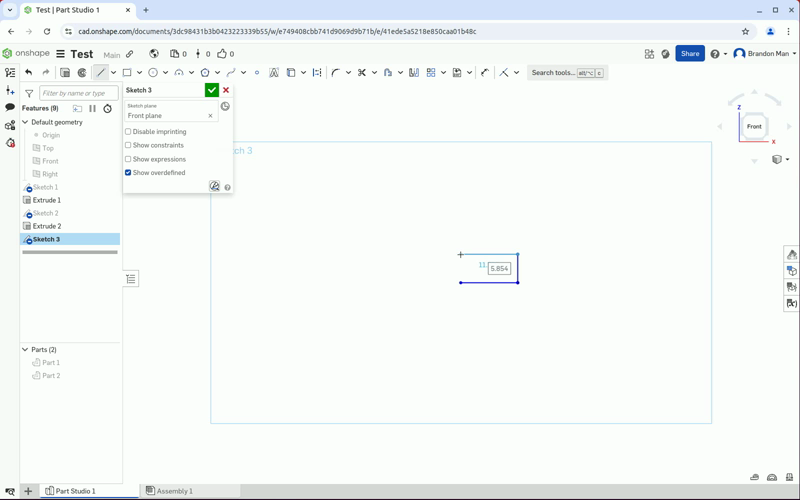
mouse_move(490, 254)
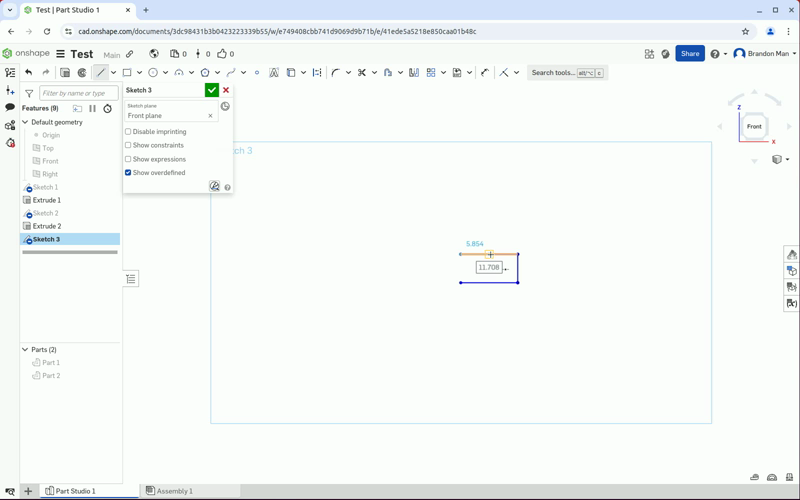
key_down(shift)
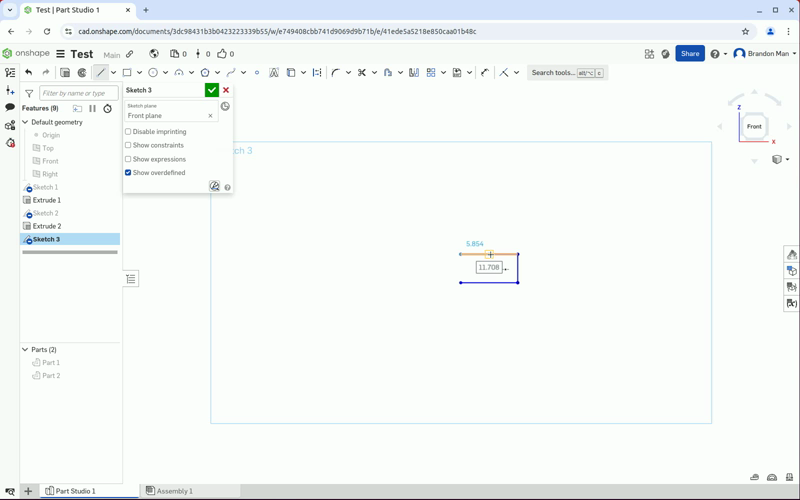
mouse_move(460, 282)
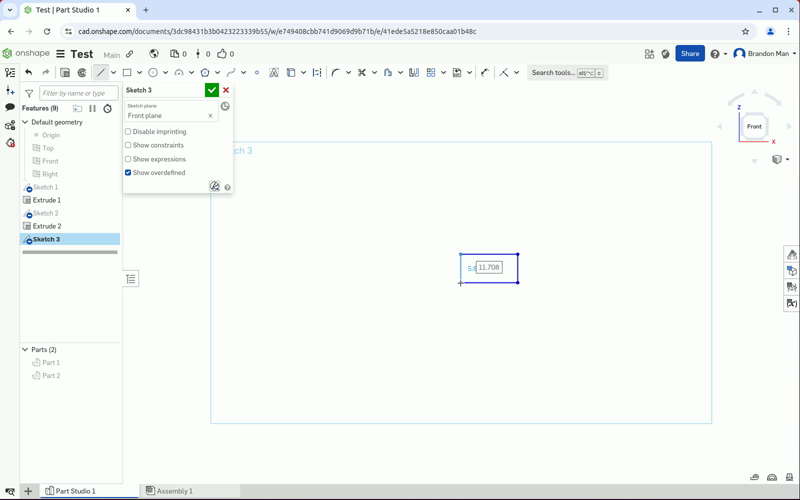
key_up(shift)
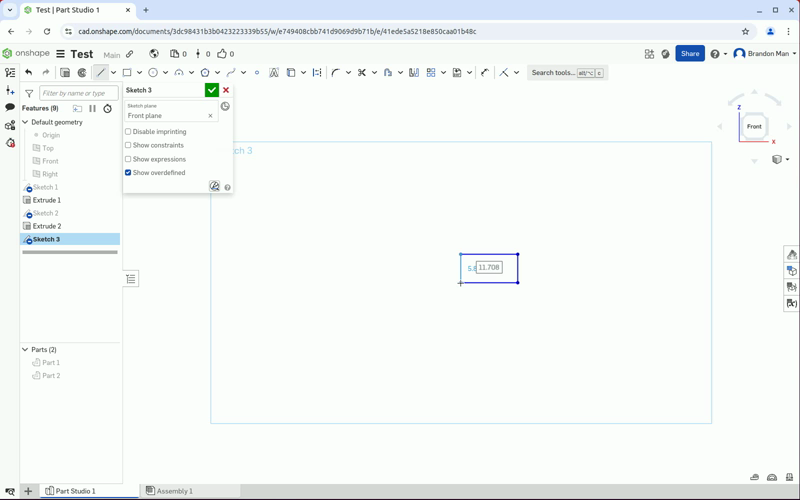
click(460, 282)
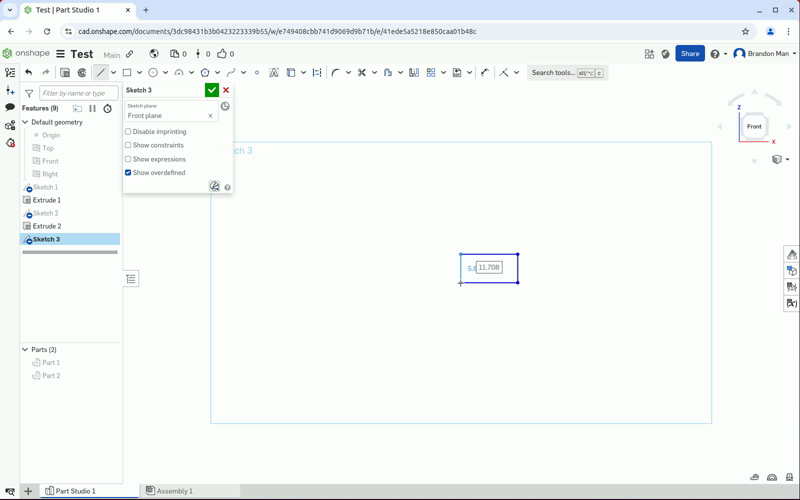
key(esc)
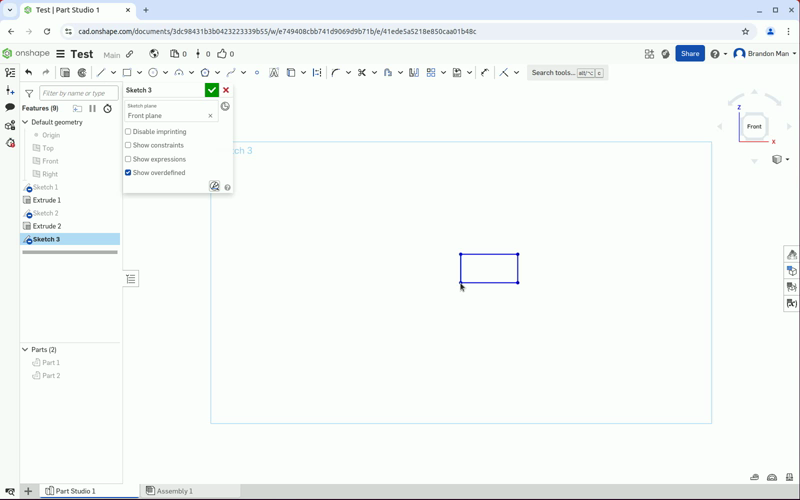
mouse_move(461, 276)
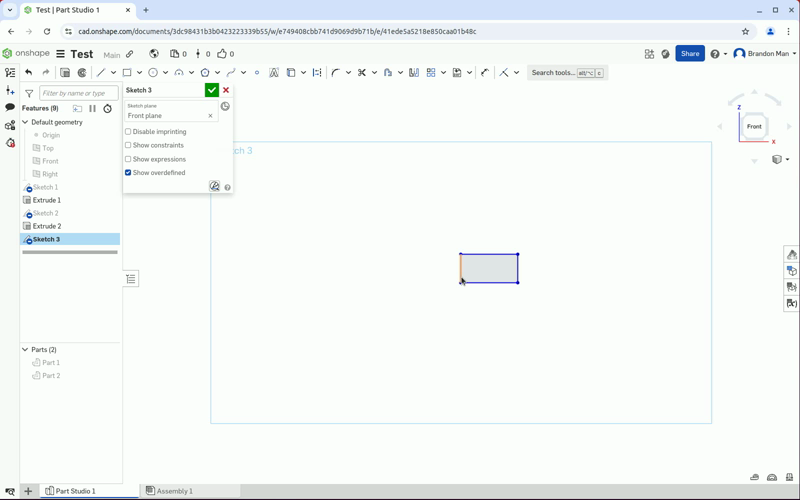
scroll(6)
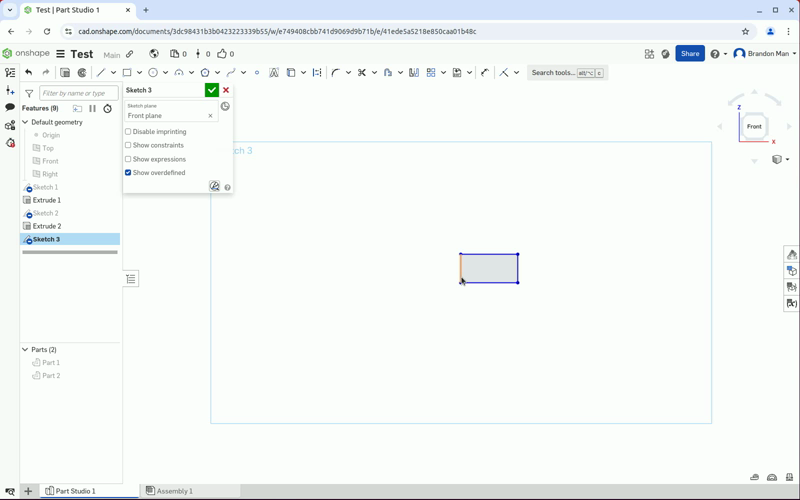
scroll(6)
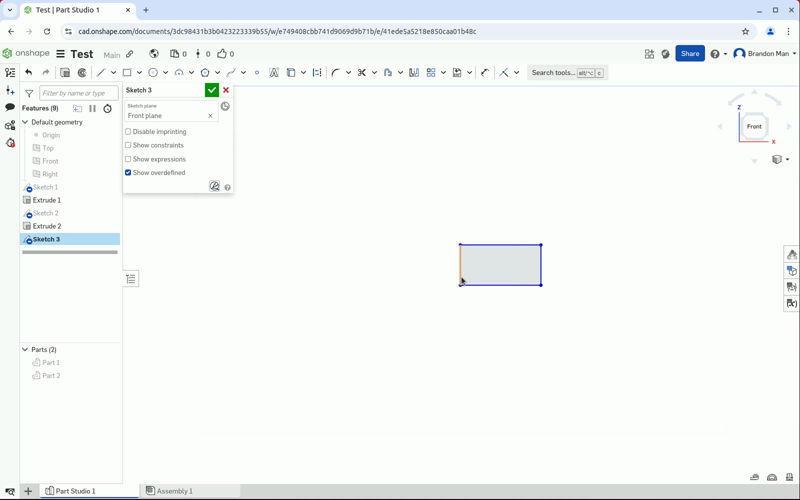
scroll(6)
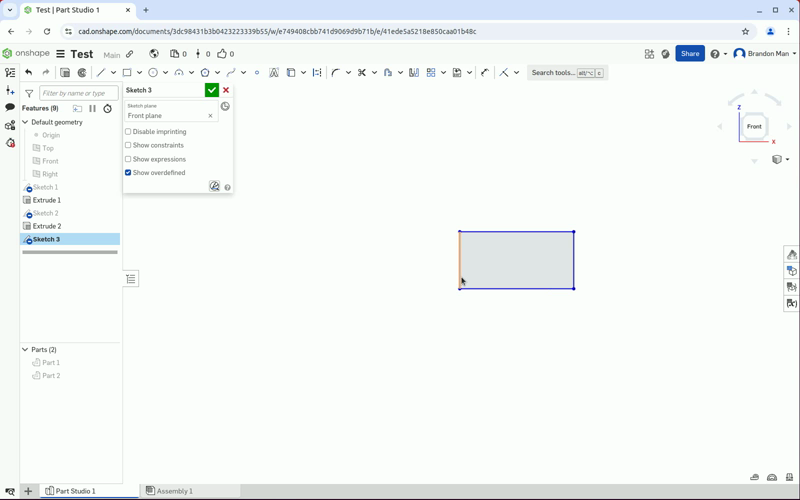
scroll(6)
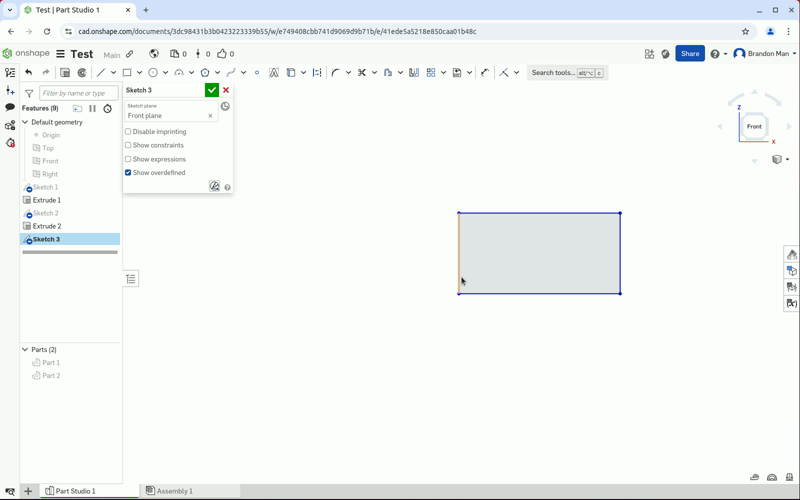
scroll(6)
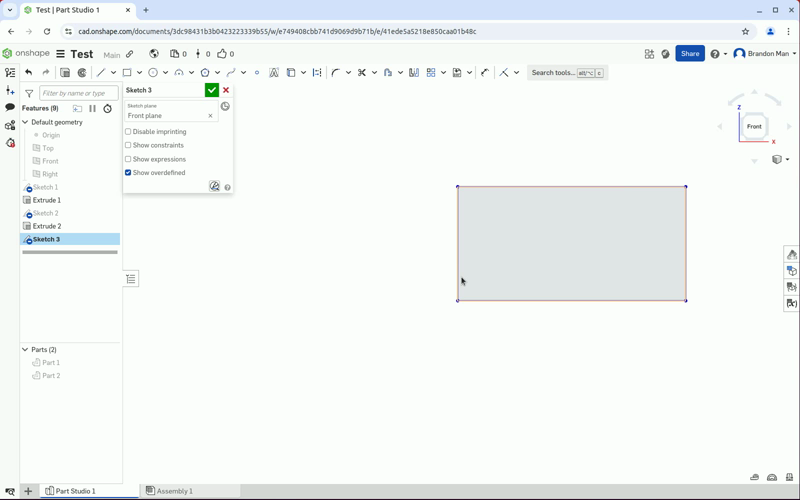
scroll(6)
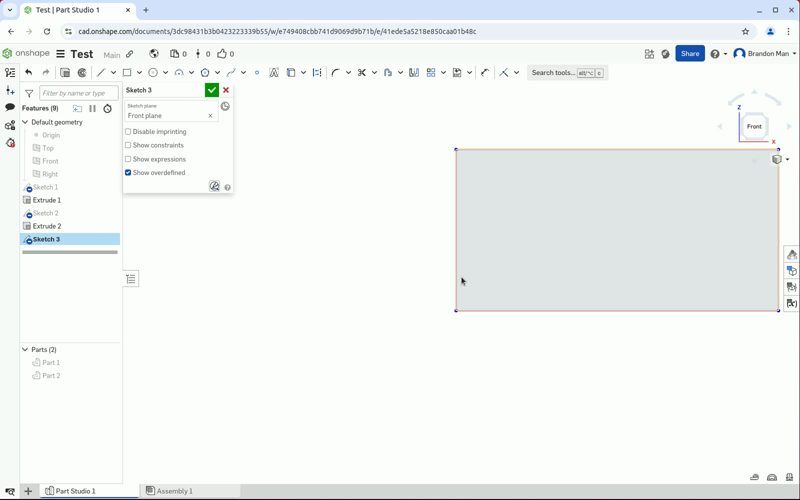
scroll(6)
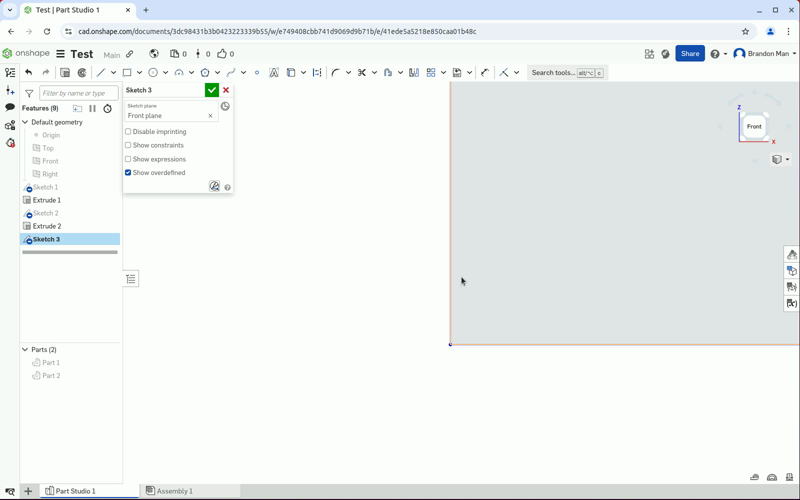
click(461, 276)
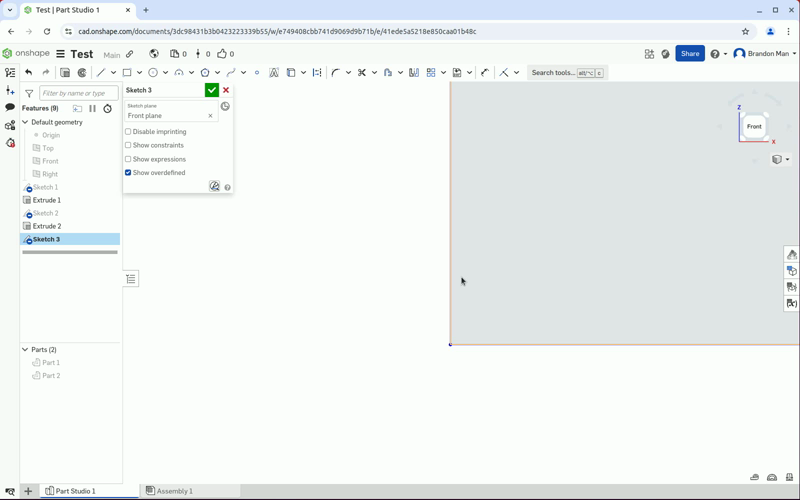
scroll(-6)
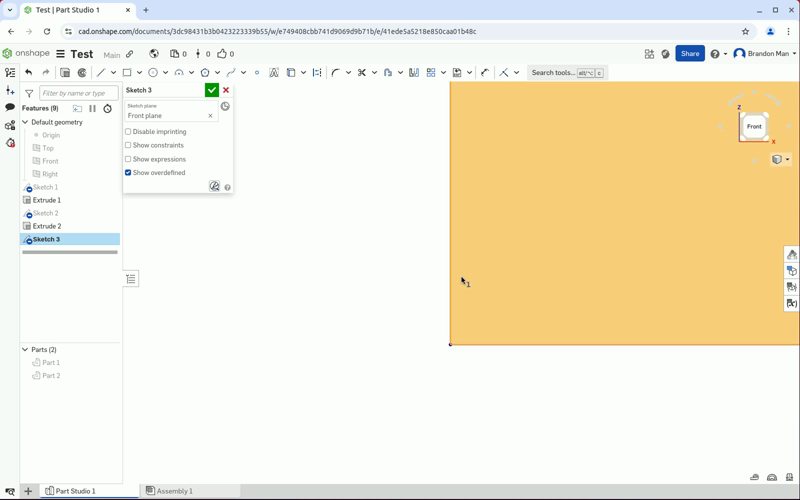
scroll(-6)
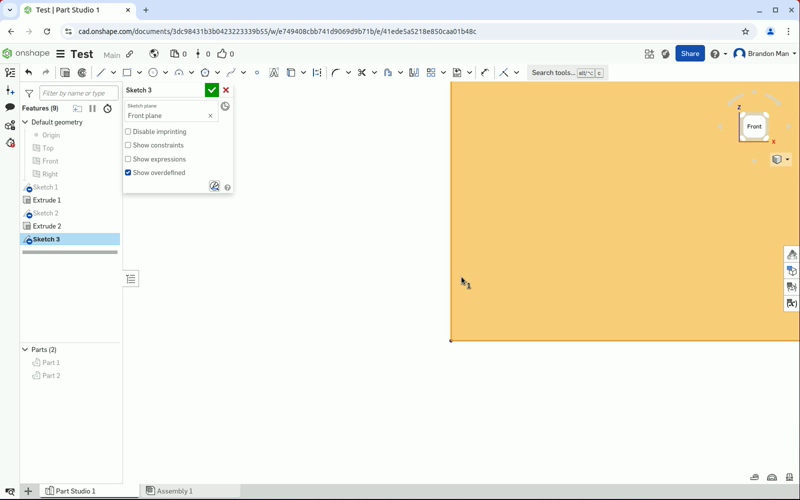
scroll(-6)
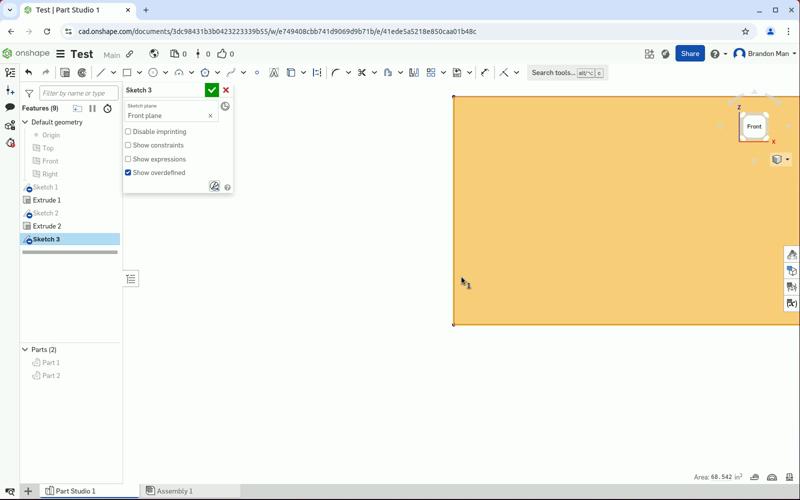
scroll(-6)
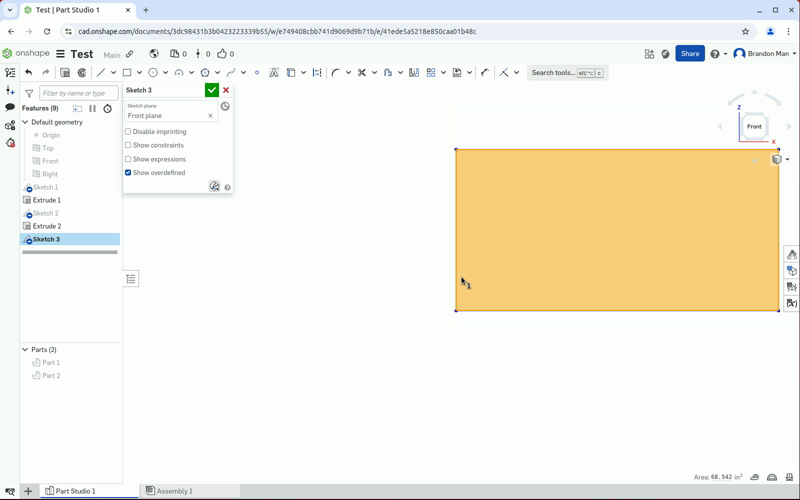
scroll(-6)
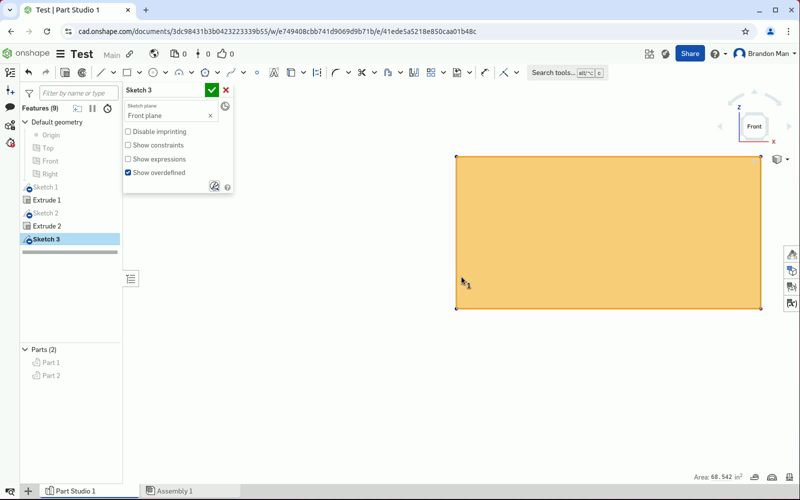
scroll(-6)
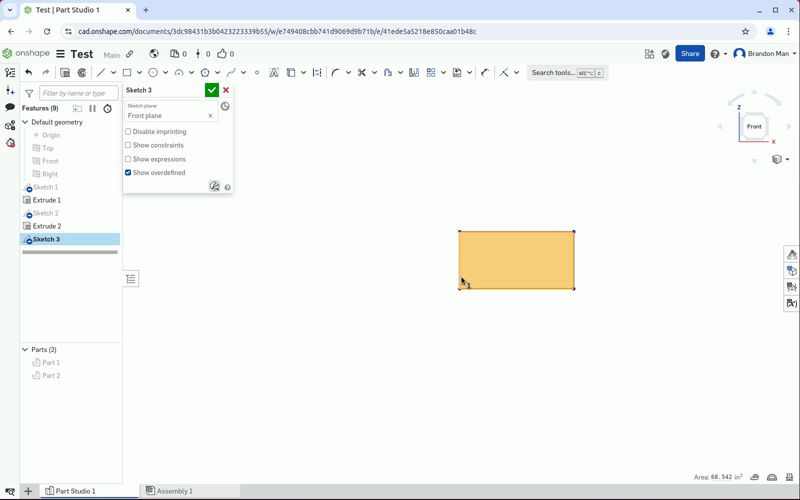
scroll(-6)
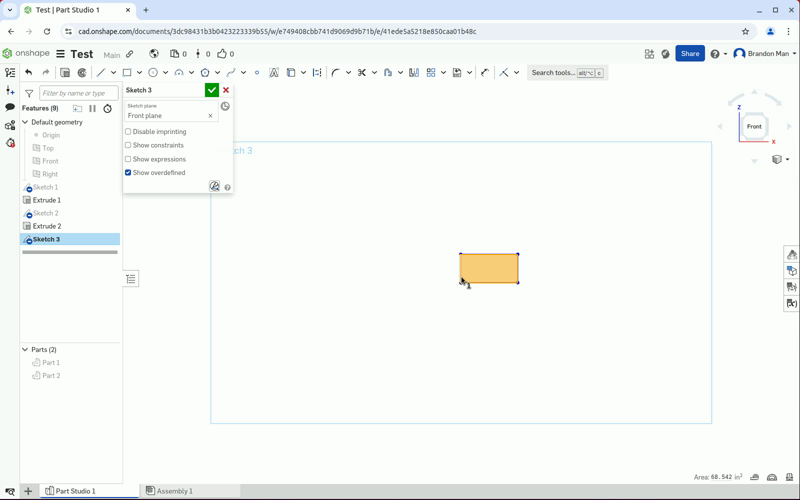
mouse_move(73, 352)
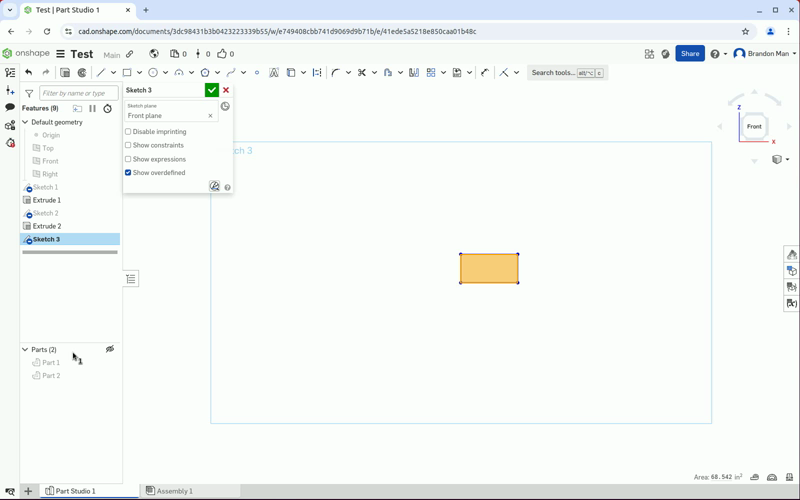
key(shift+y)
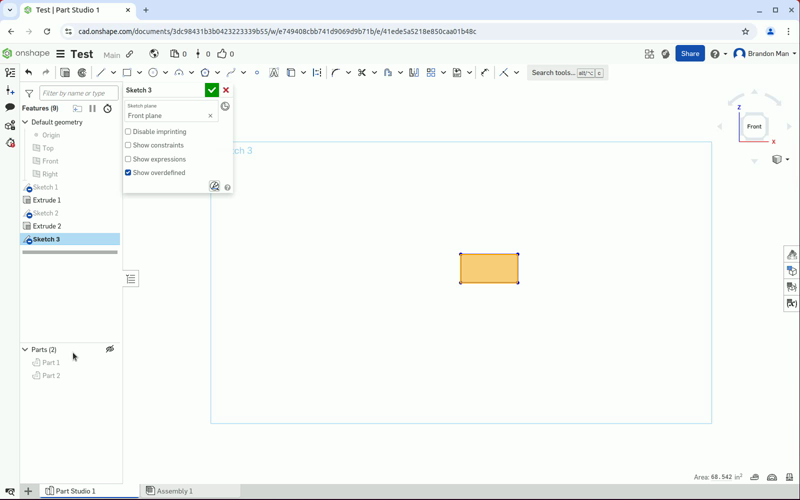
key(shift+e)
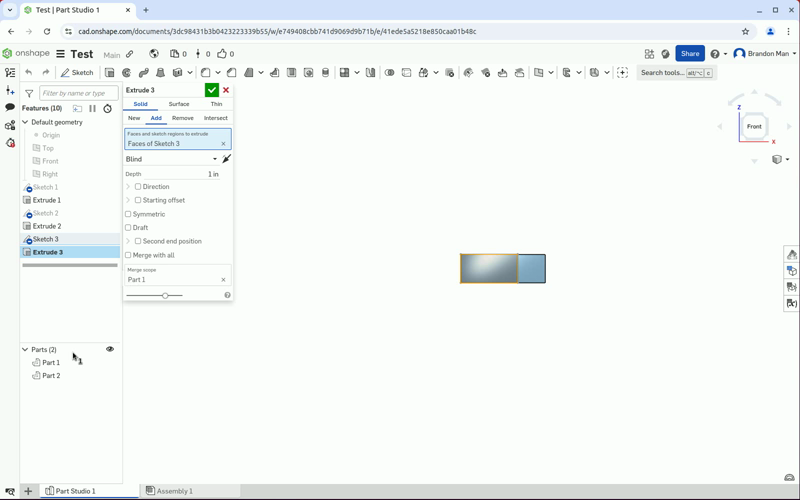
mouse_move(143, 106)
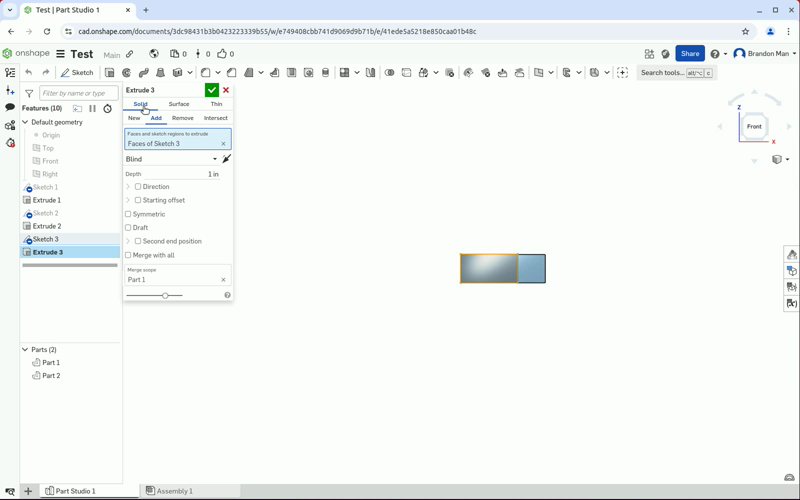
click(143, 106)
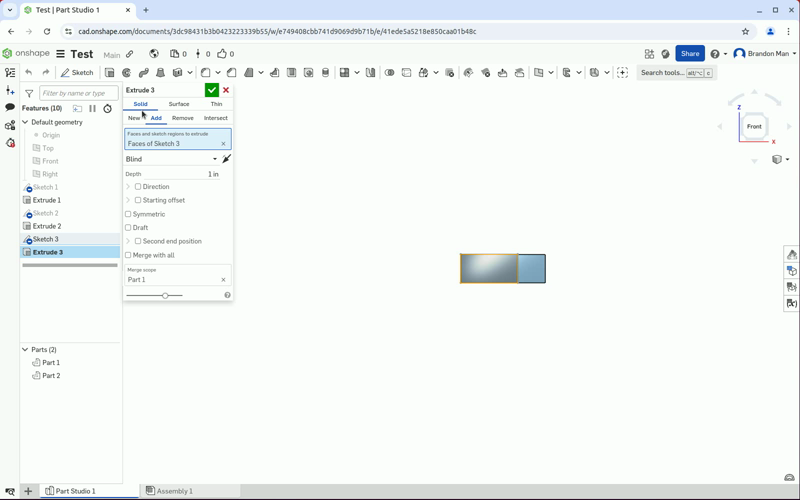
mouse_move(137, 120)
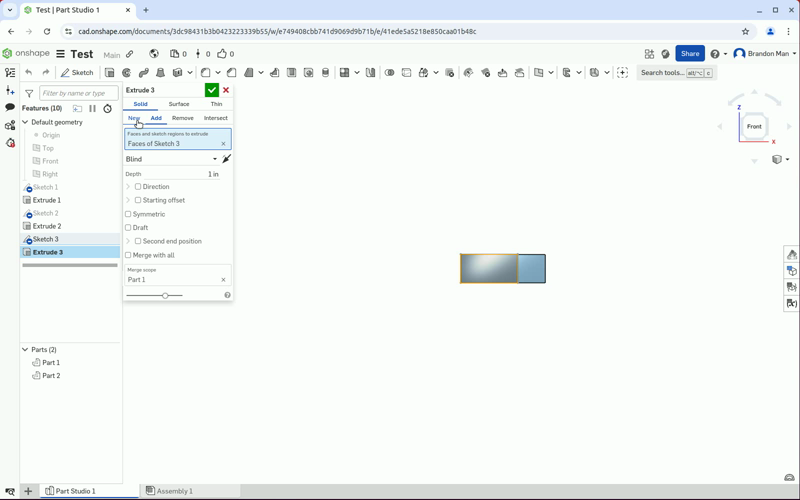
click(137, 120)
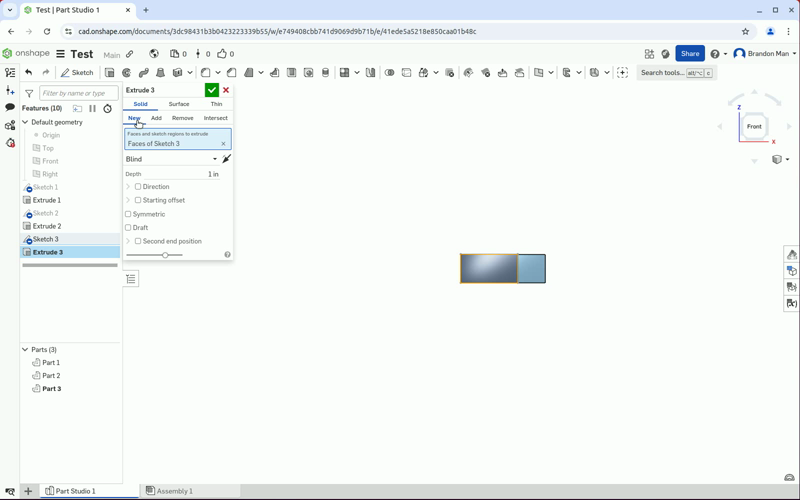
key(tab, 4)
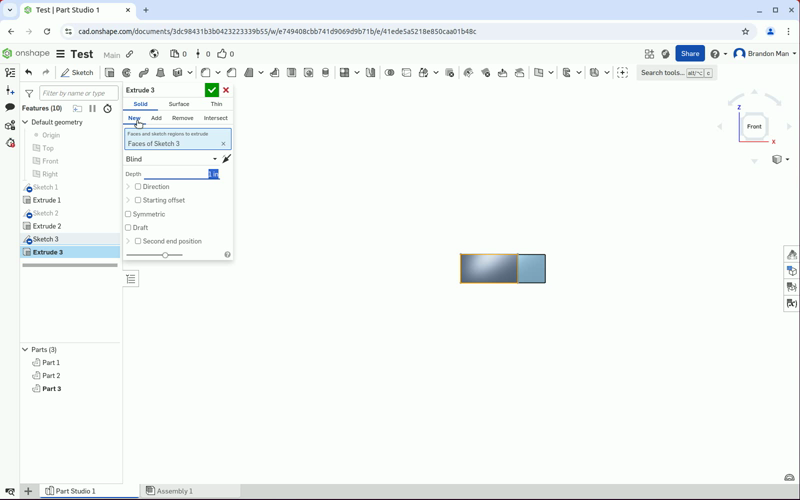
text(5.777)
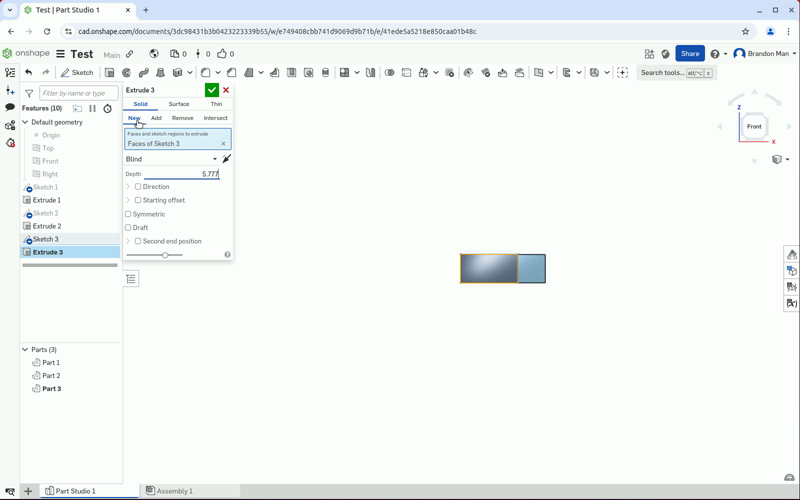
key(enter)
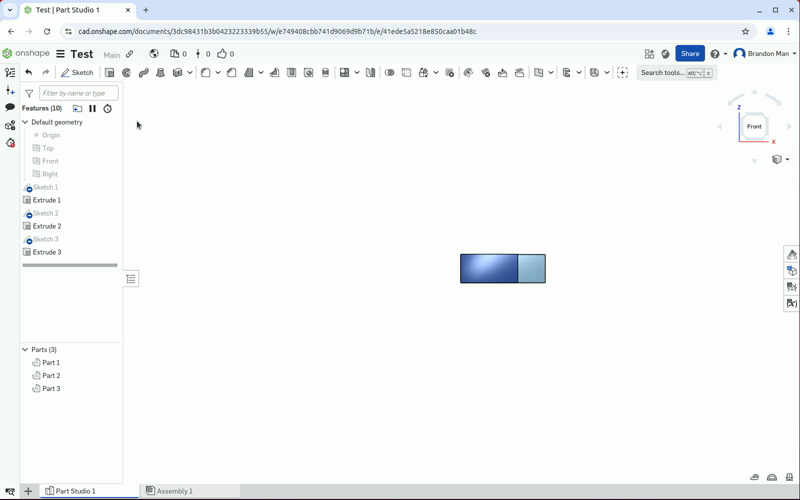
key(shift+h)
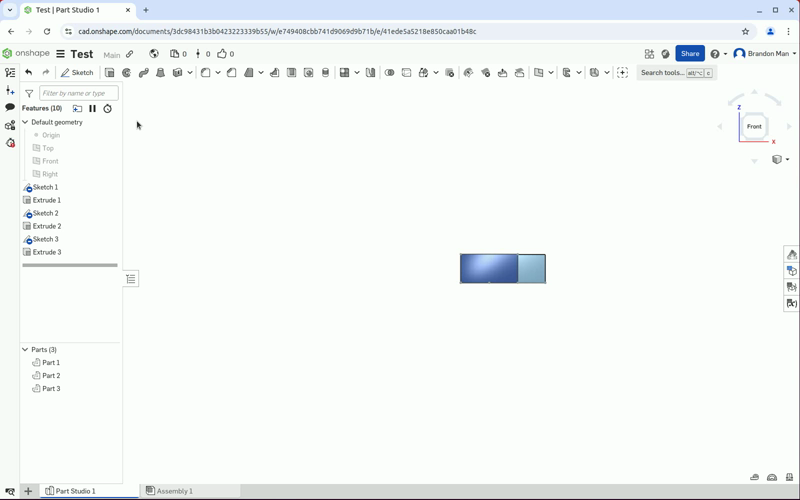
key(shift+h)
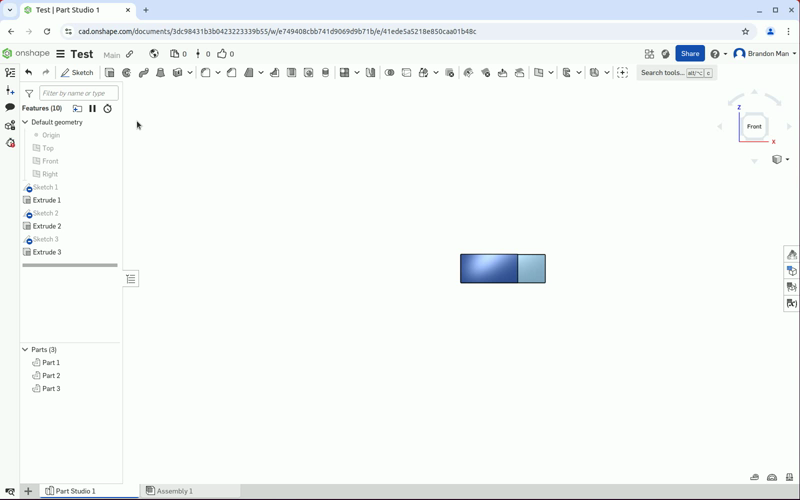
mouse_move(73, 189)
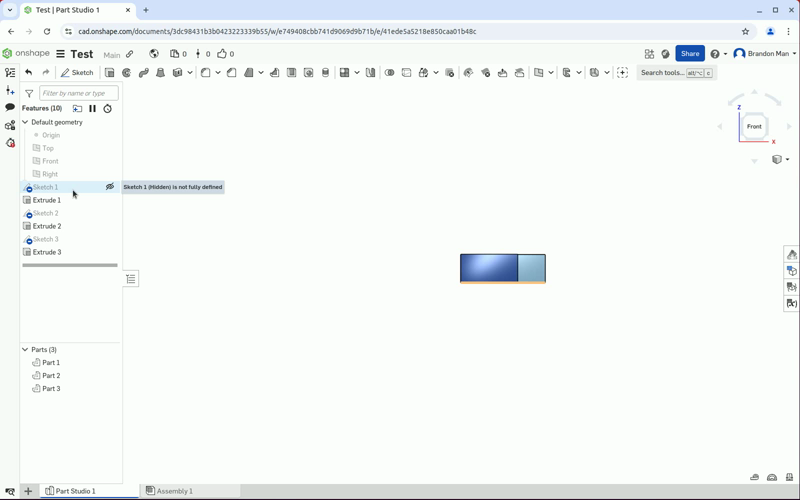
click(73, 189)
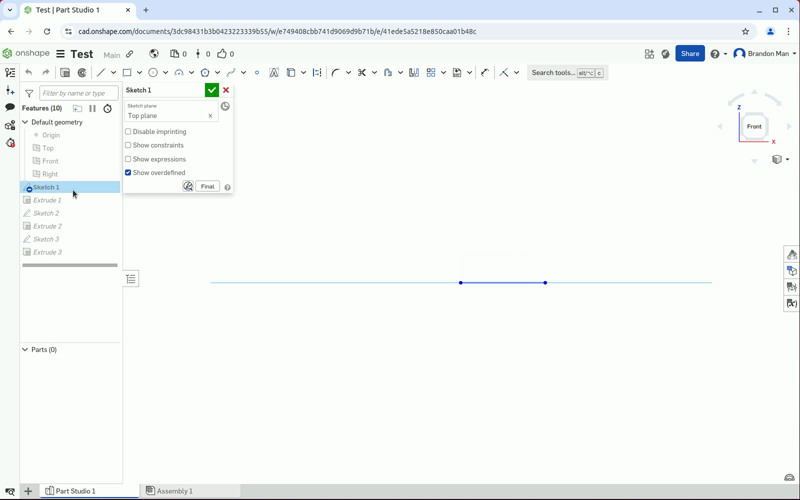
mouse_move(229, 92)
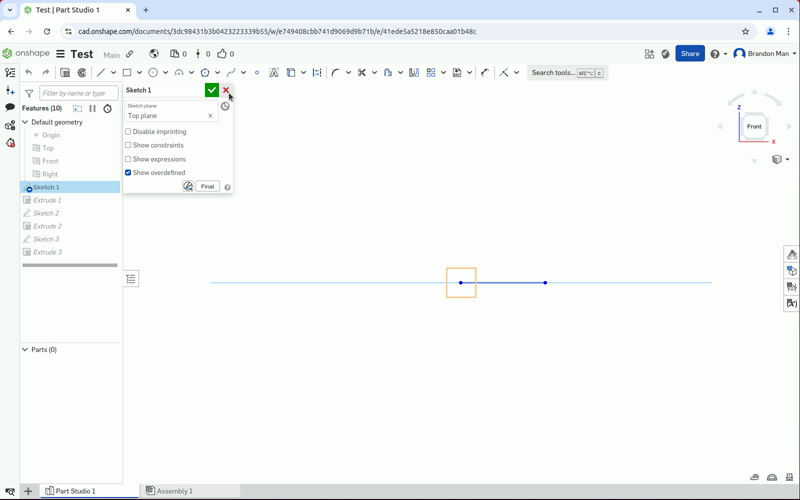
click(229, 92)
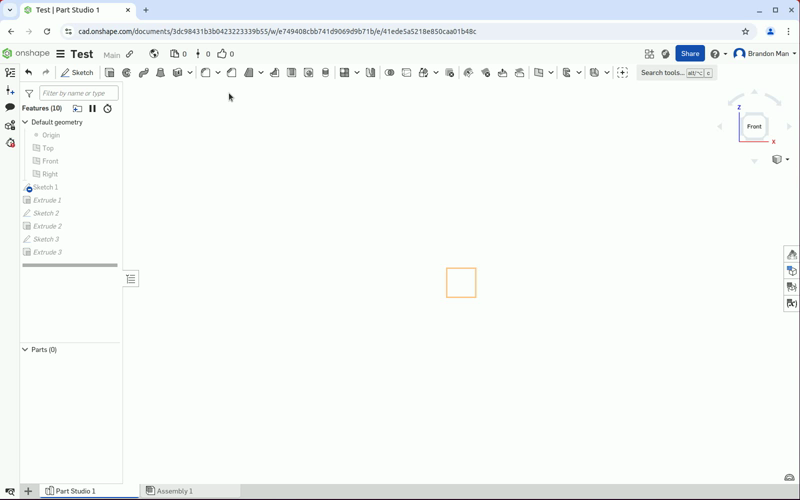
mouse_move(73, 352)
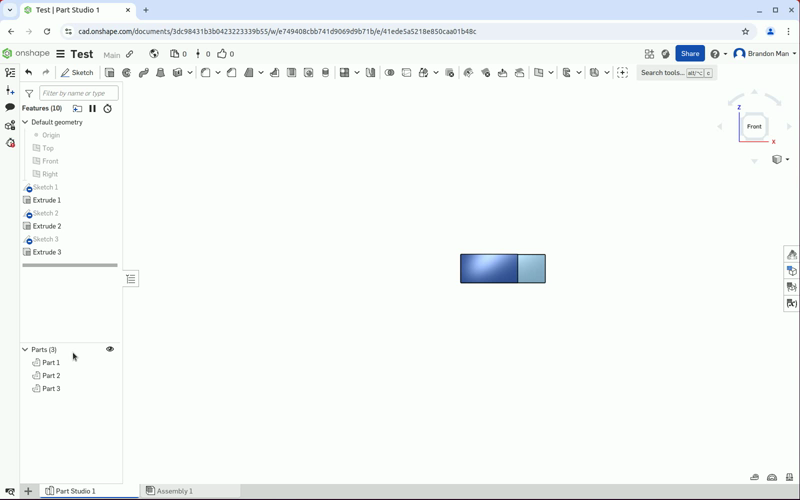
key(y)
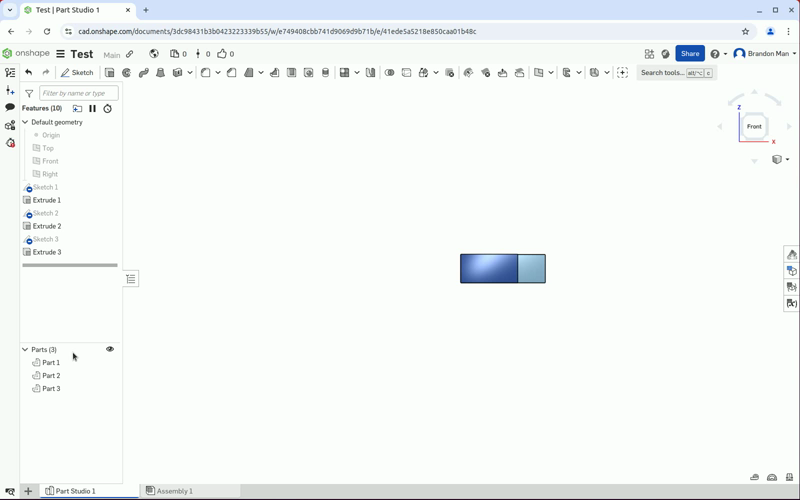
key(shift+p)
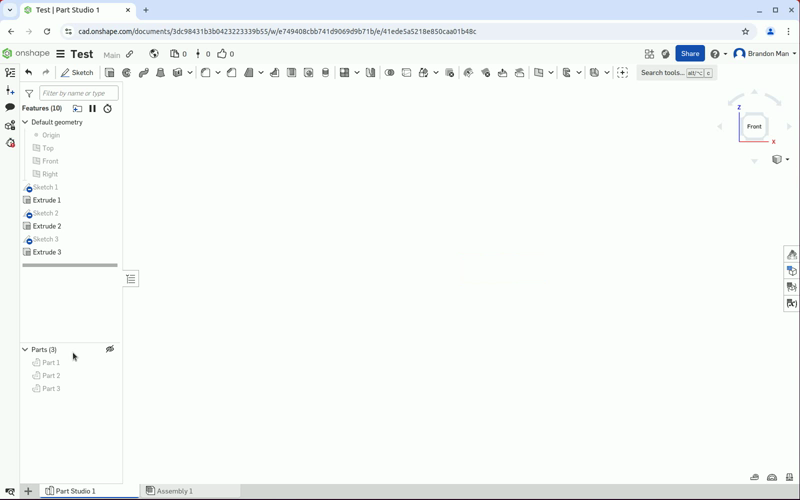
key(space)
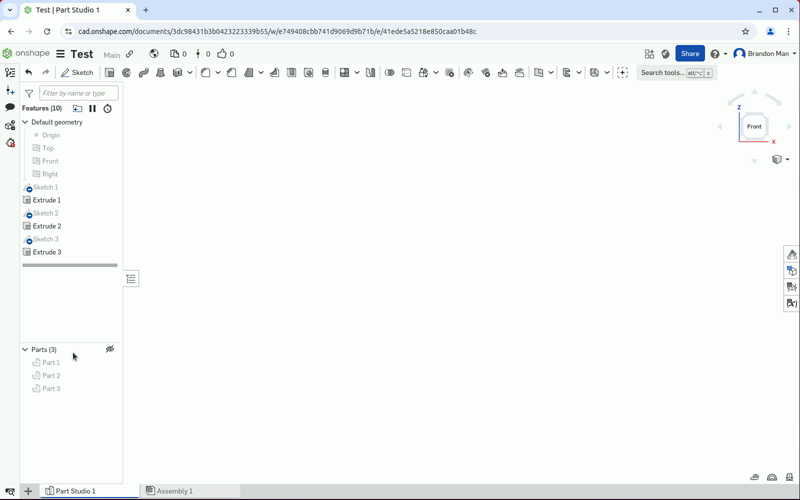
key_down(shift)
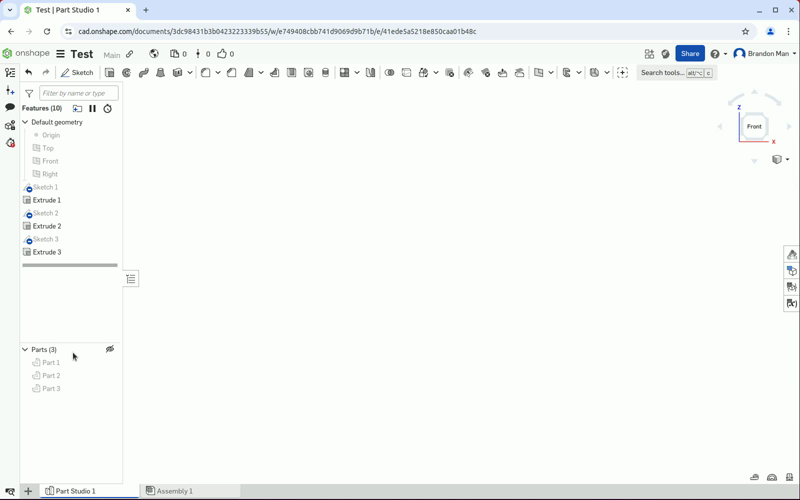
key(down)
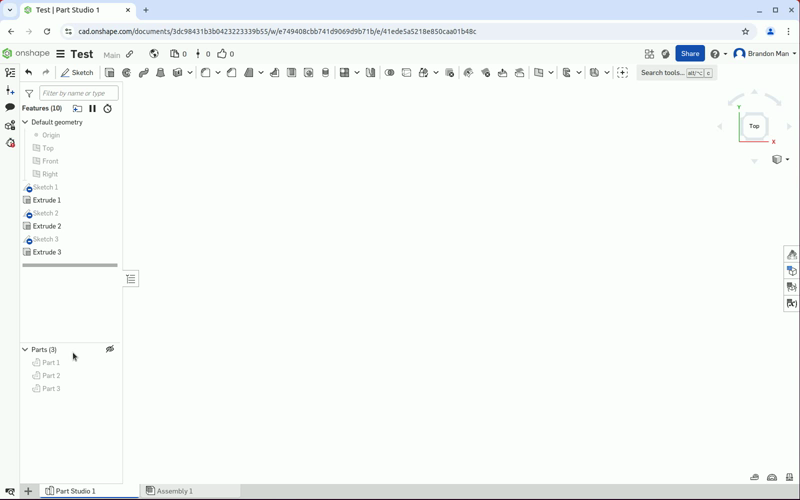
key_up(shift)
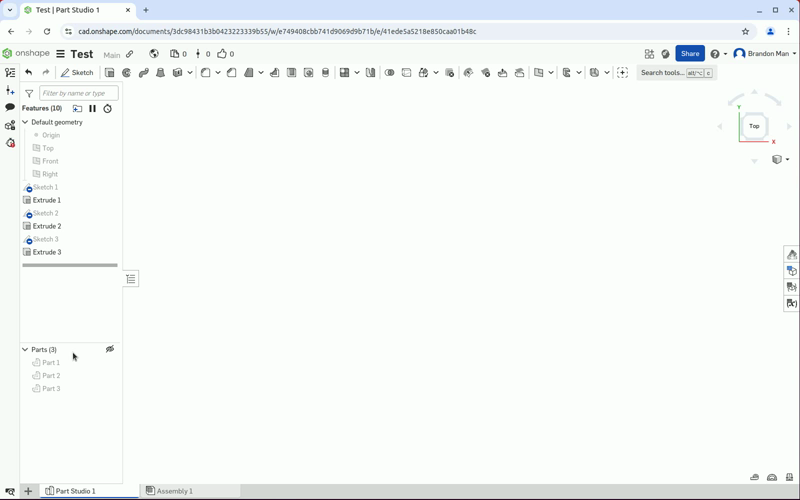
mouse_move(73, 352)
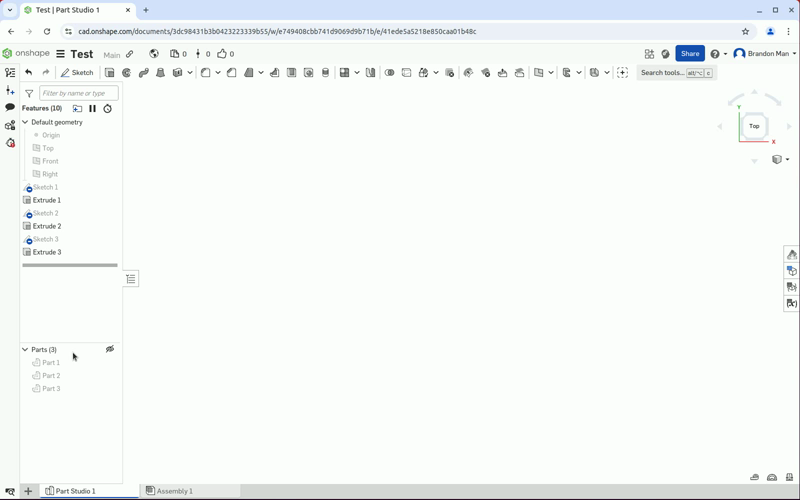
key(shift+y)
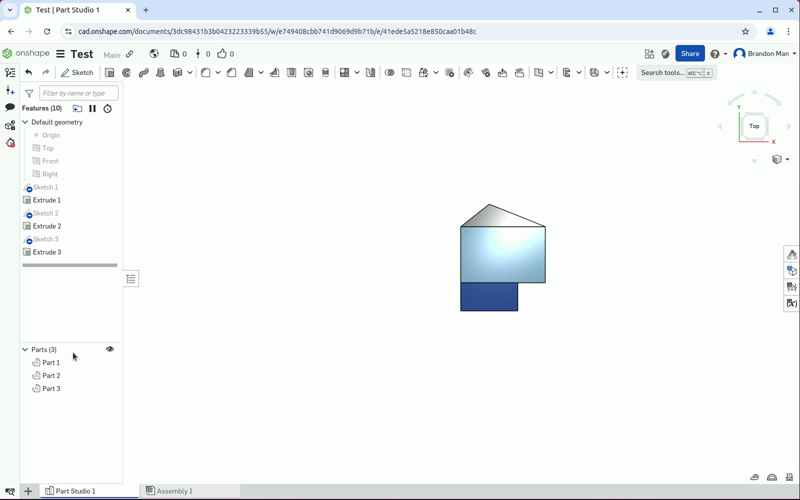
mouse_move(541, 75)
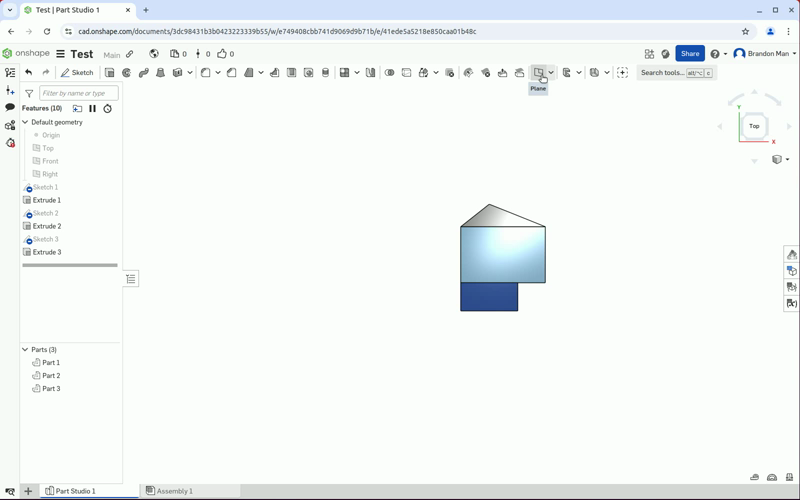
click(541, 75)
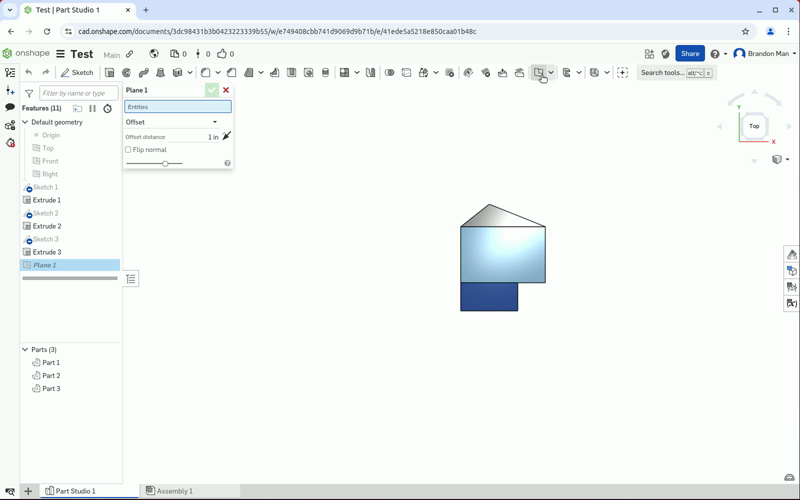
mouse_move(73, 150)
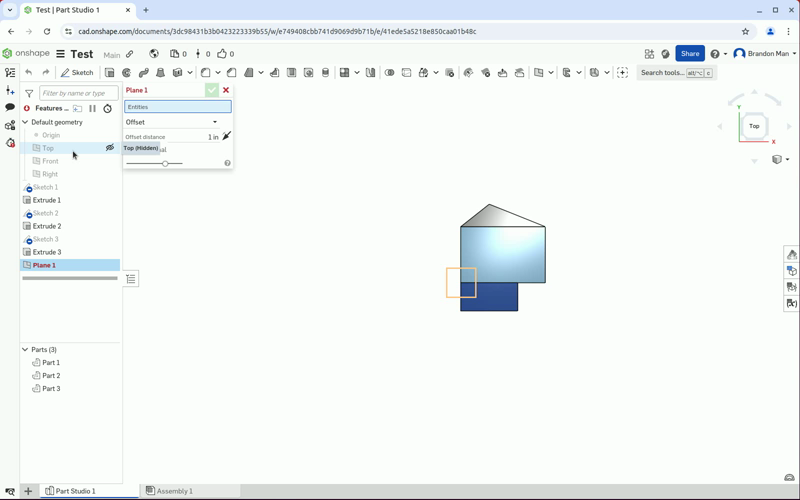
click(73, 150)
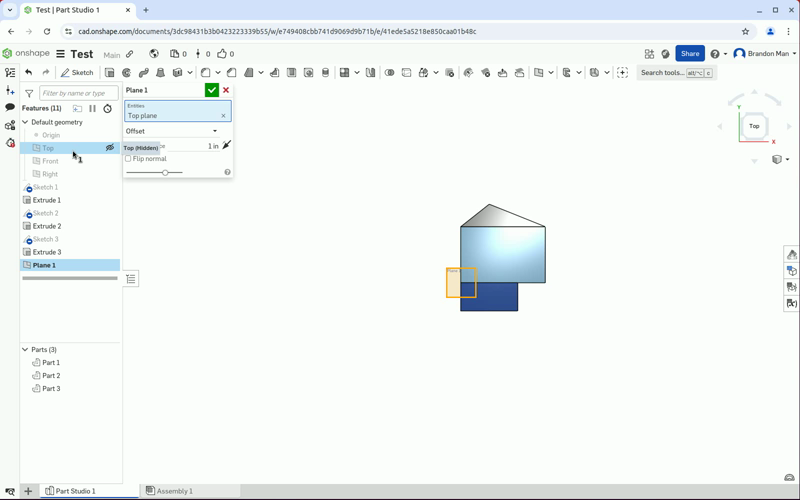
key(tab, 2)
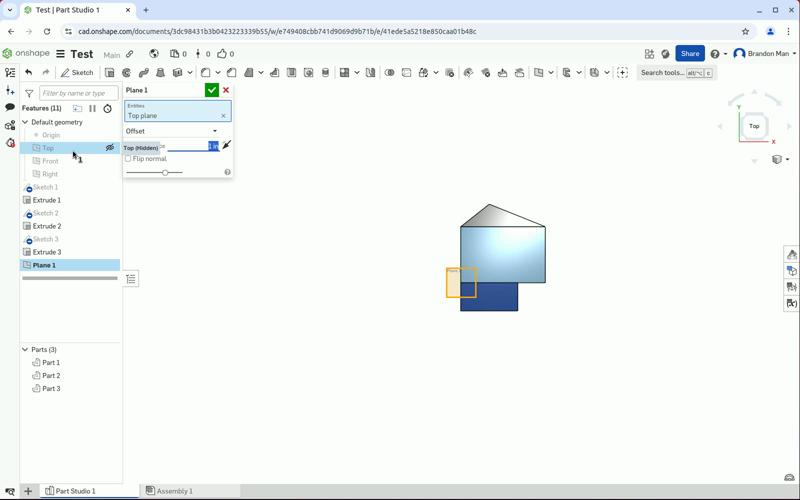
text(5.792)
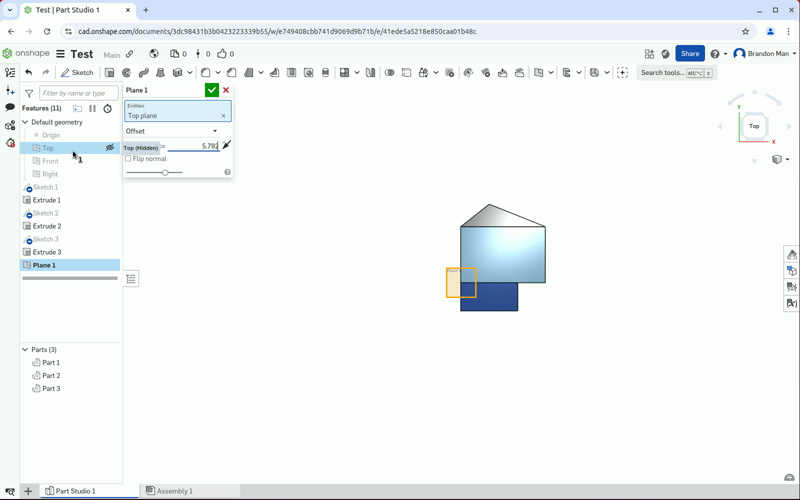
key(enter, 2)
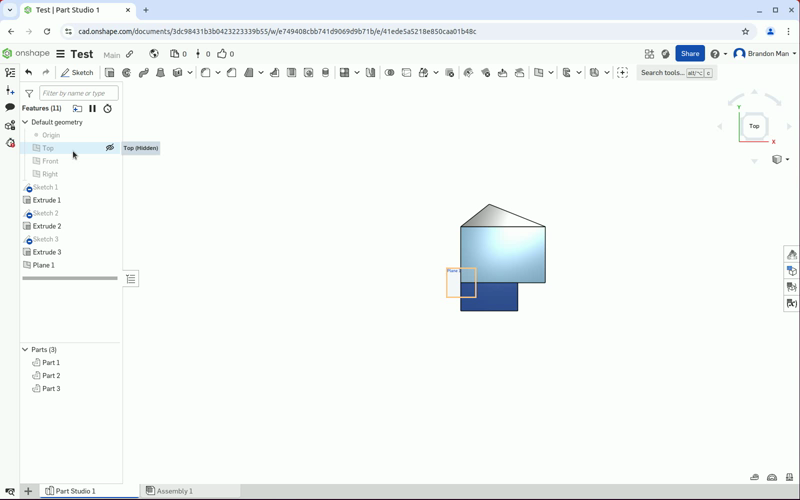
key(shift+s)
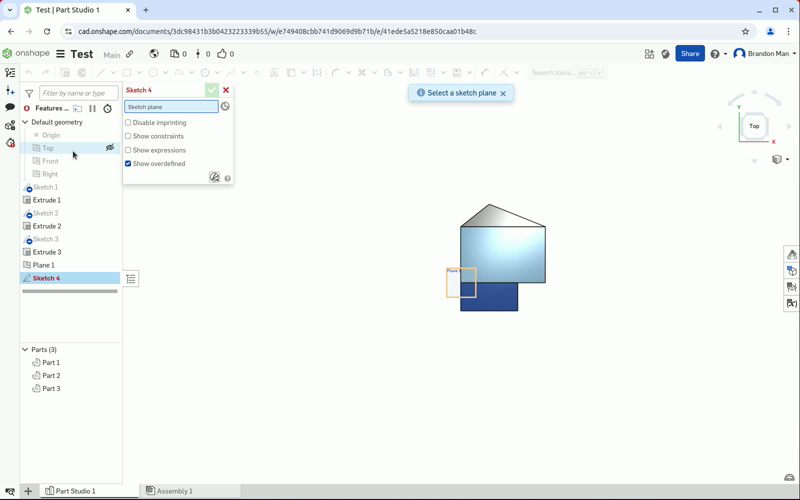
mouse_move(73, 267)
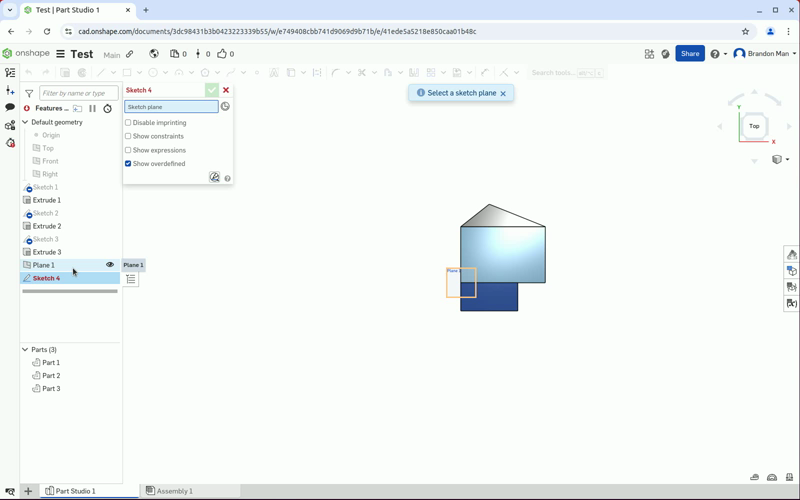
click(73, 267)
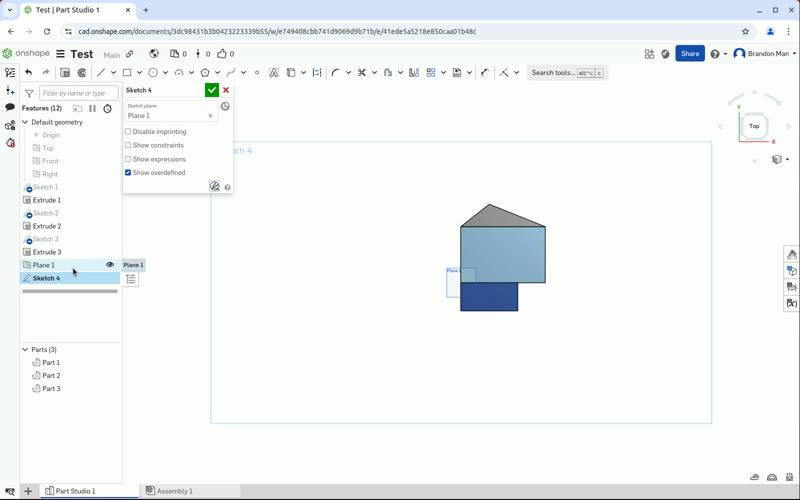
mouse_move(73, 352)
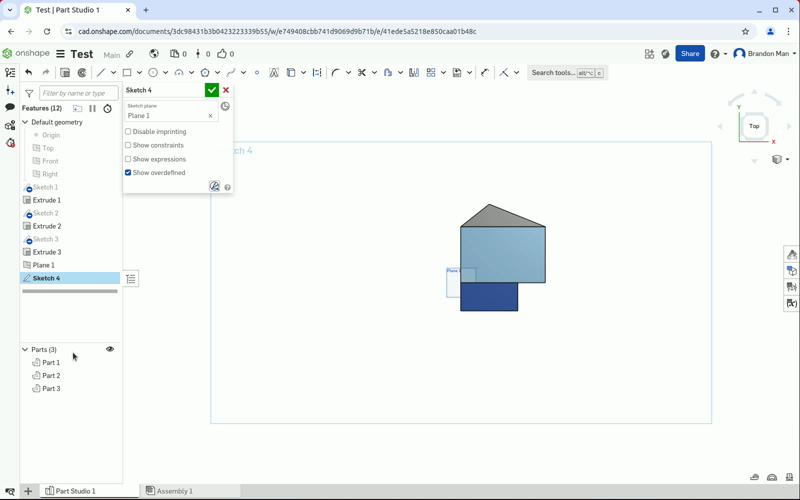
key(y)
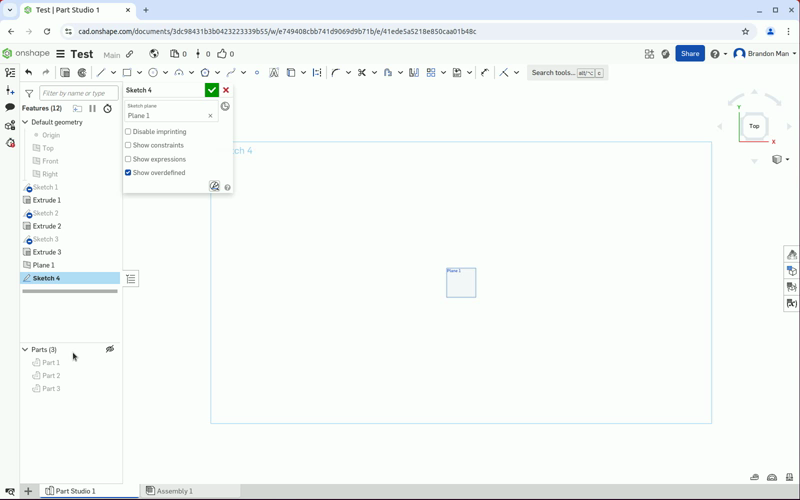
key(l)
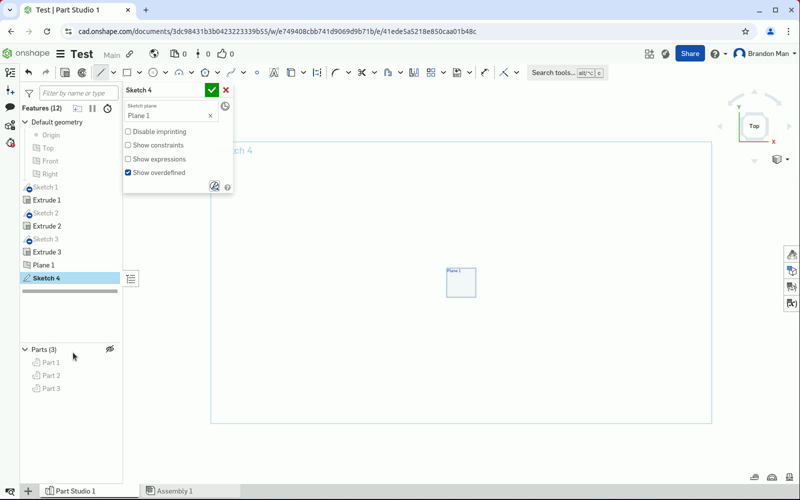
key_down(shift)
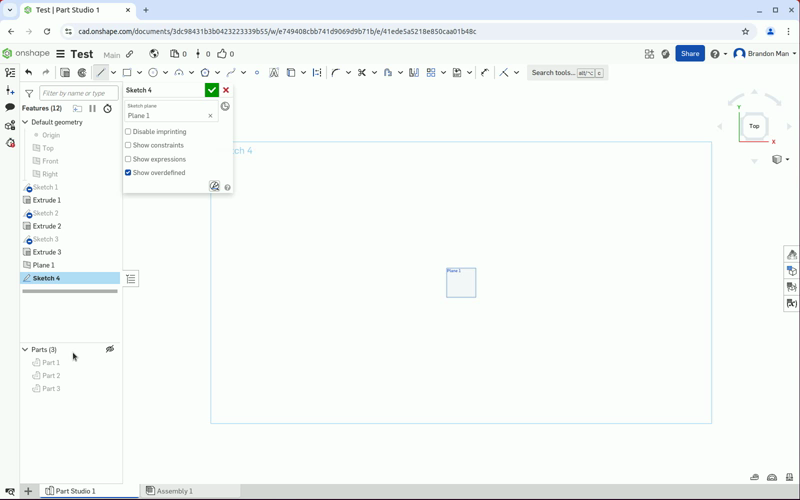
mouse_move(460, 282)
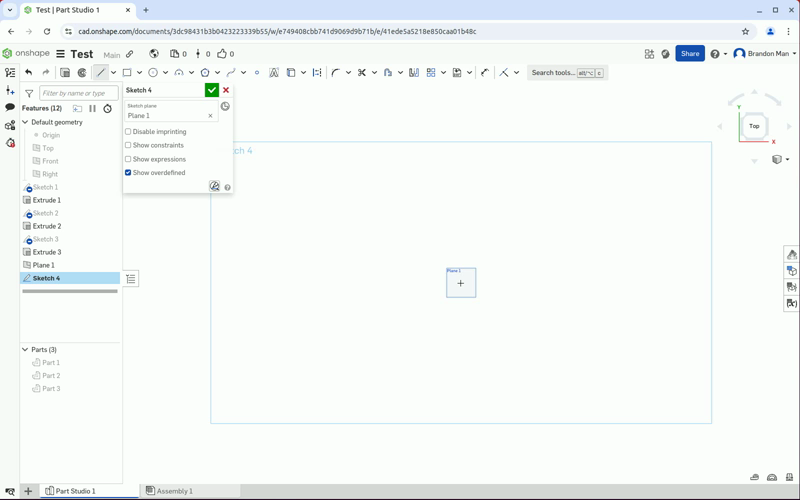
click(460, 282)
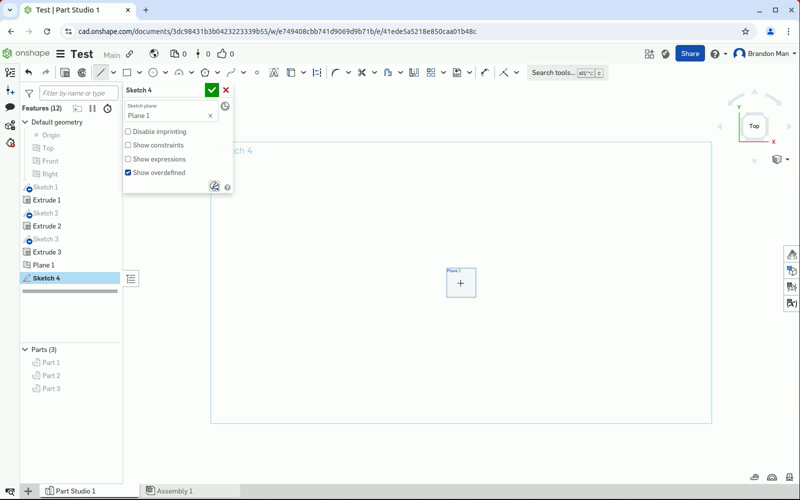
key_up(shift)
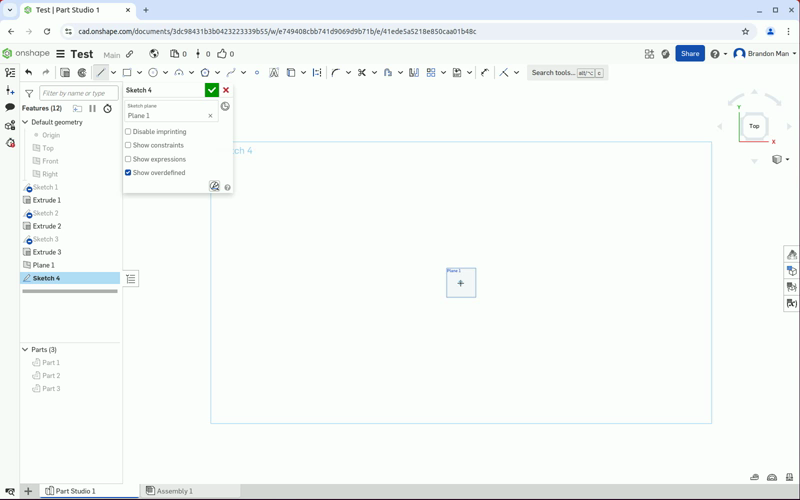
key_down(shift)
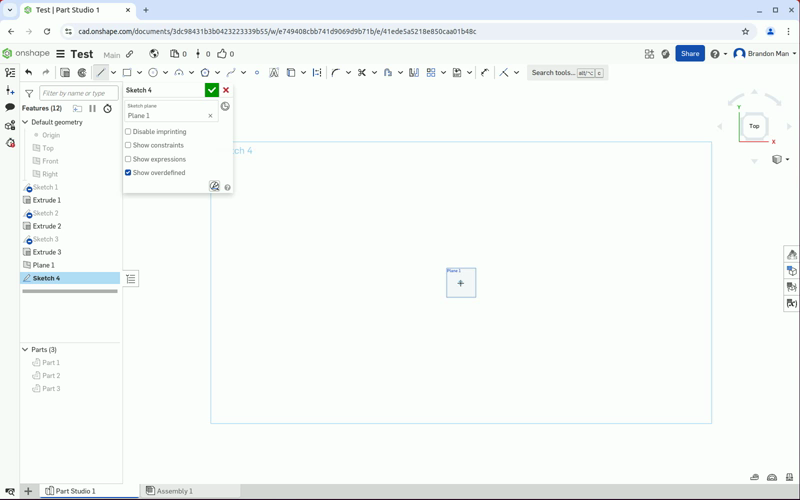
mouse_move(489, 204)
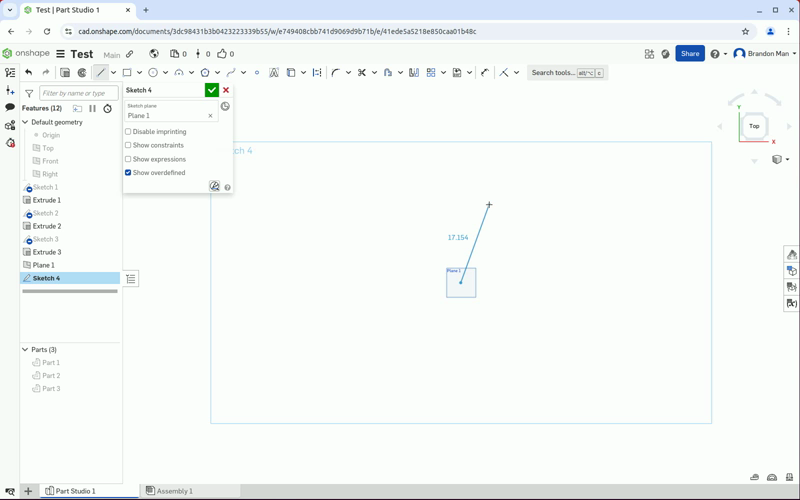
click(489, 204)
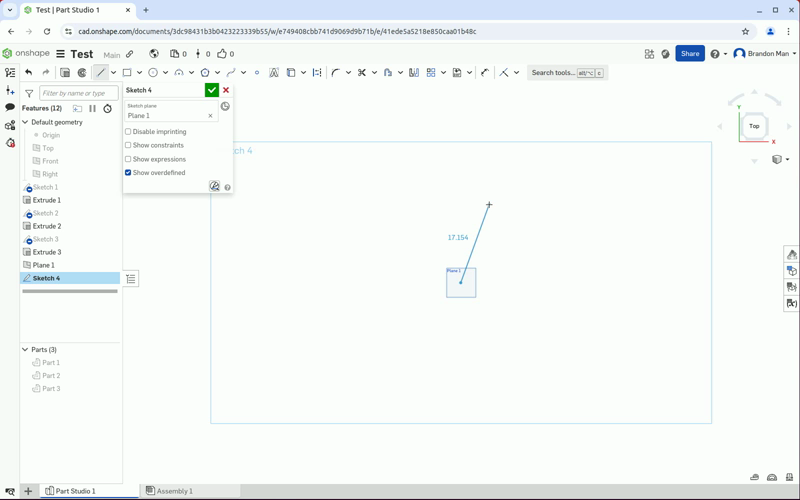
key_up(shift)
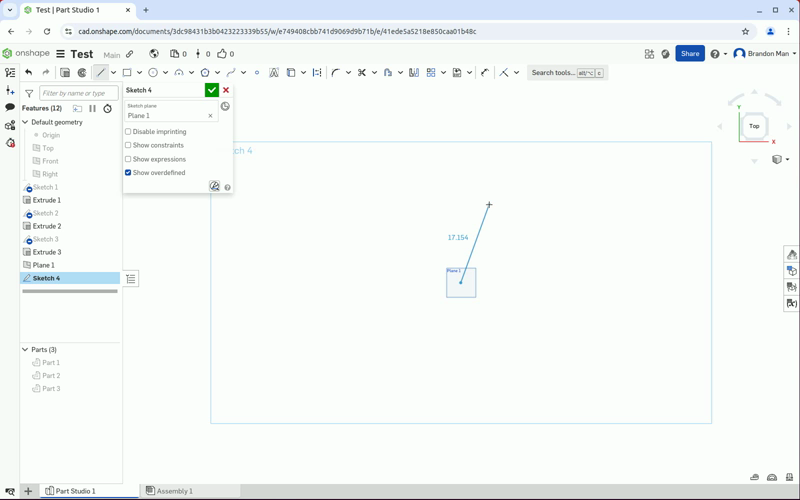
key_down(shift)
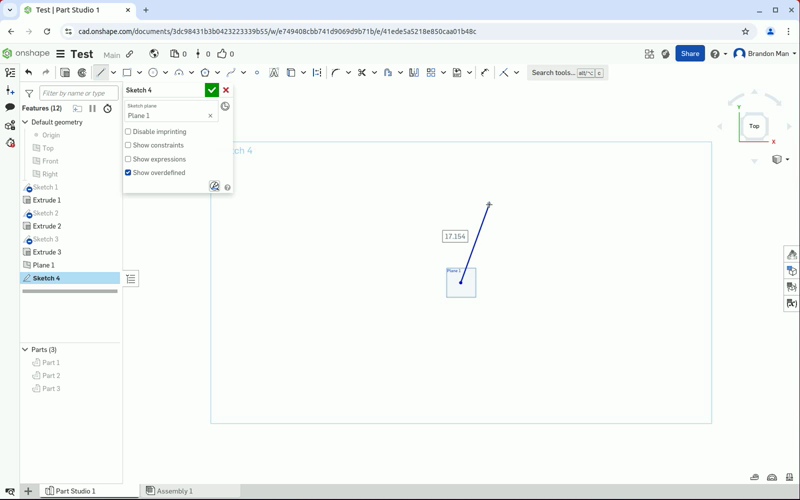
mouse_move(519, 204)
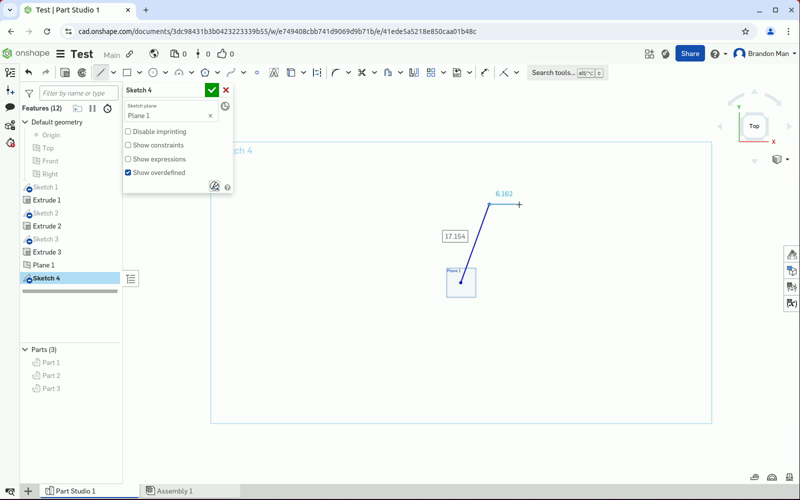
mouse_move(460, 226)
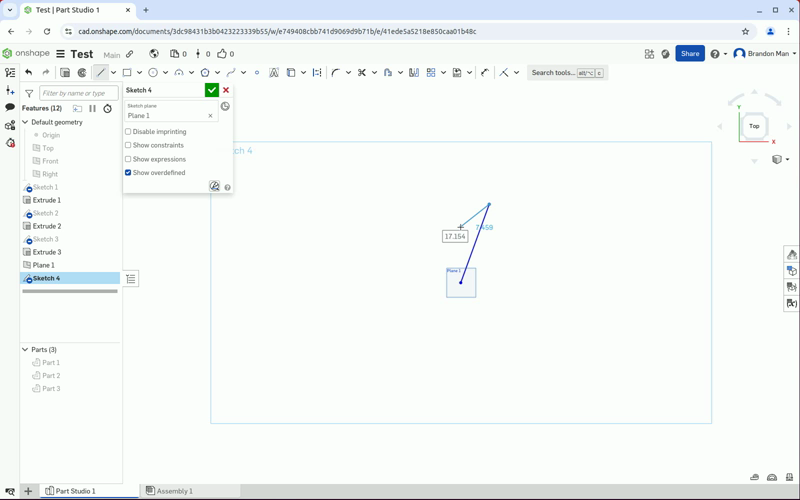
click(460, 226)
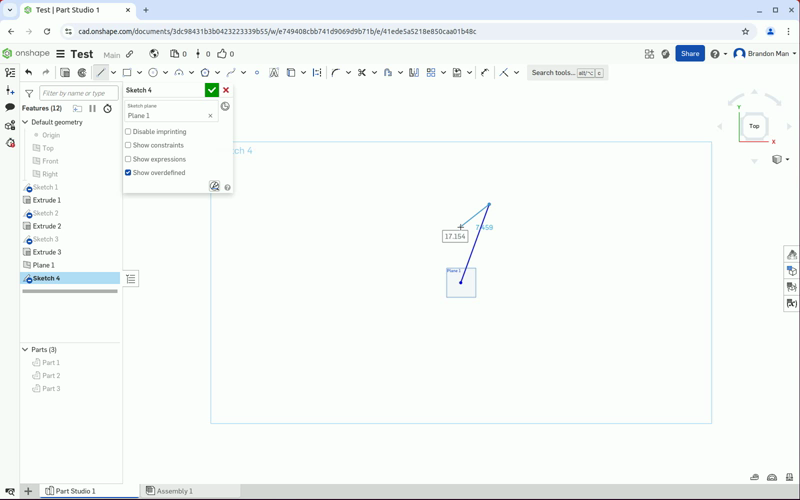
key_up(shift)
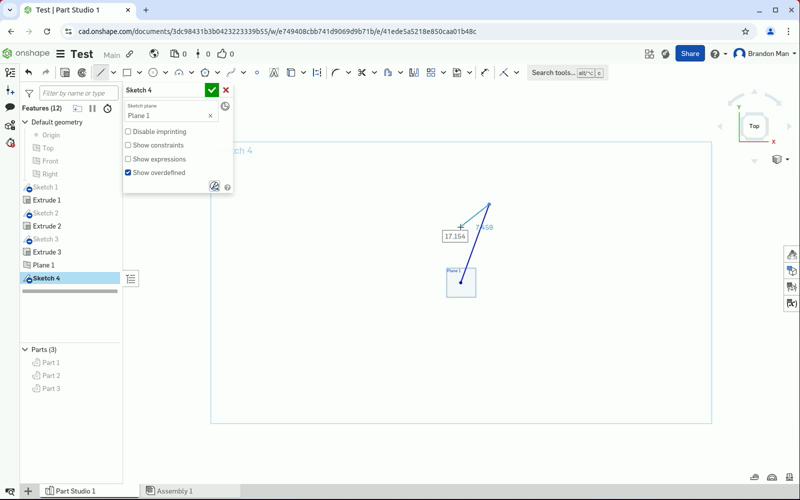
mouse_move(490, 226)
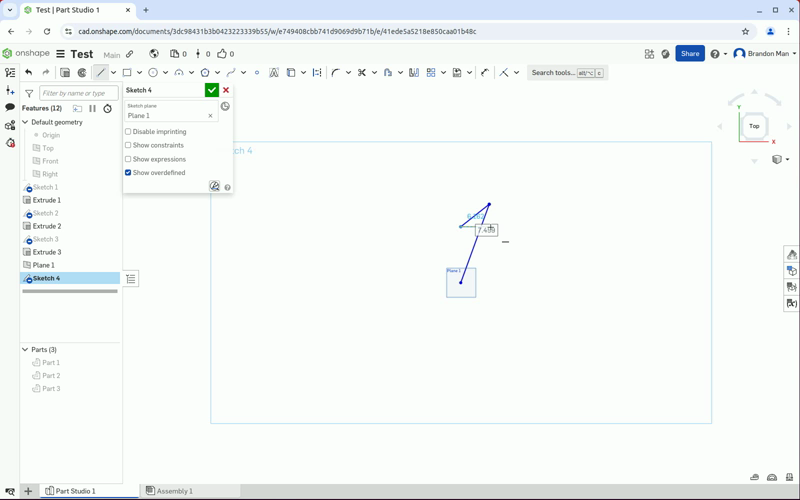
key_down(shift)
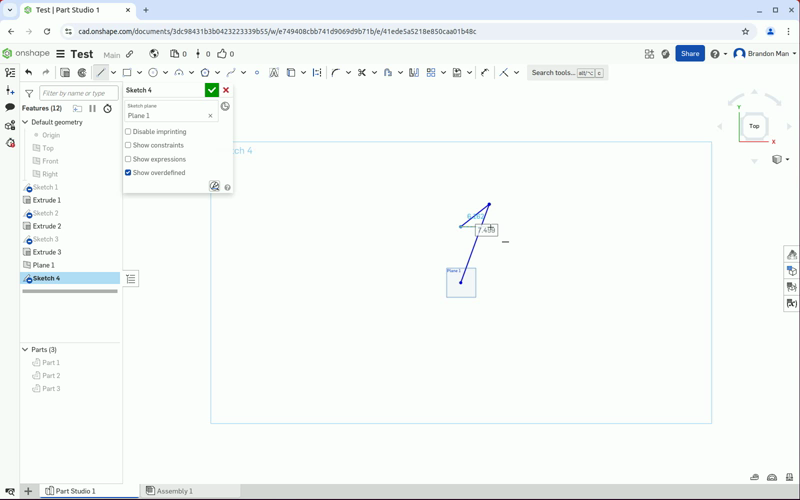
mouse_move(460, 282)
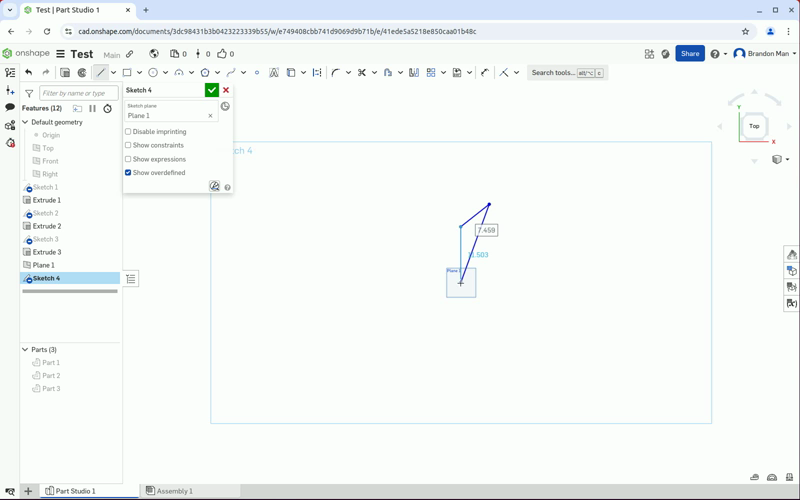
key_up(shift)
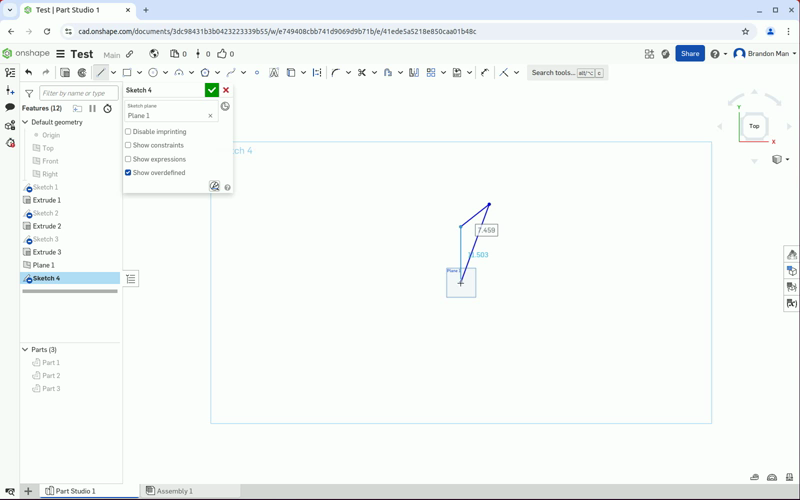
click(460, 282)
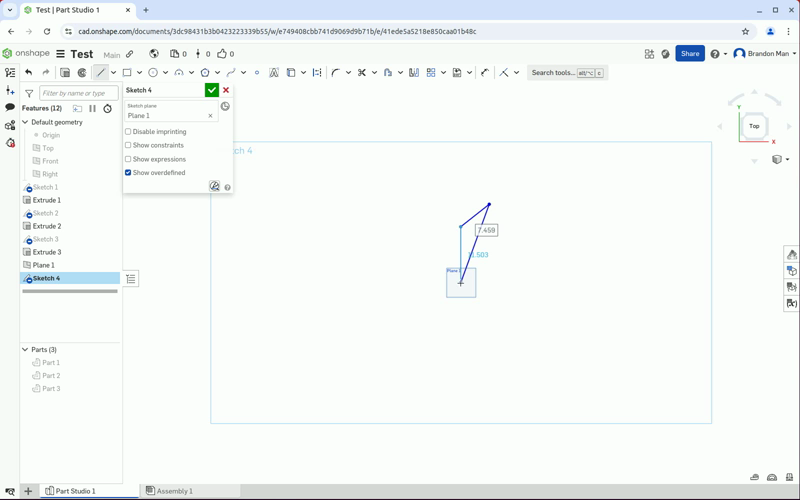
key(esc)
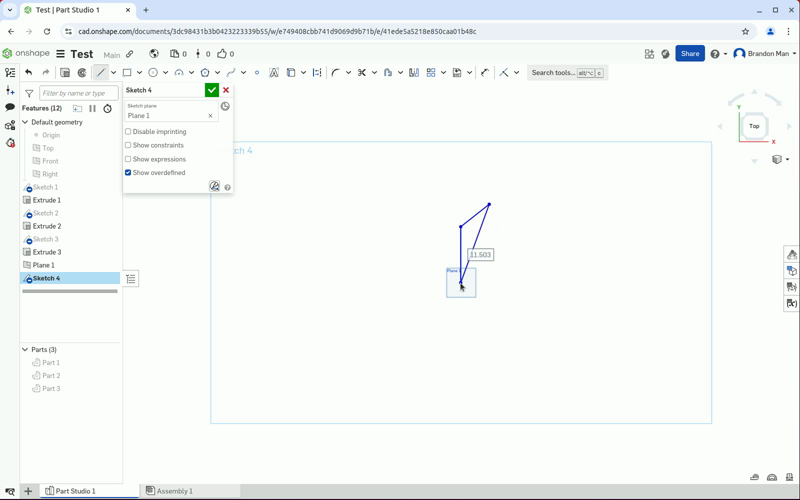
mouse_move(472, 224)
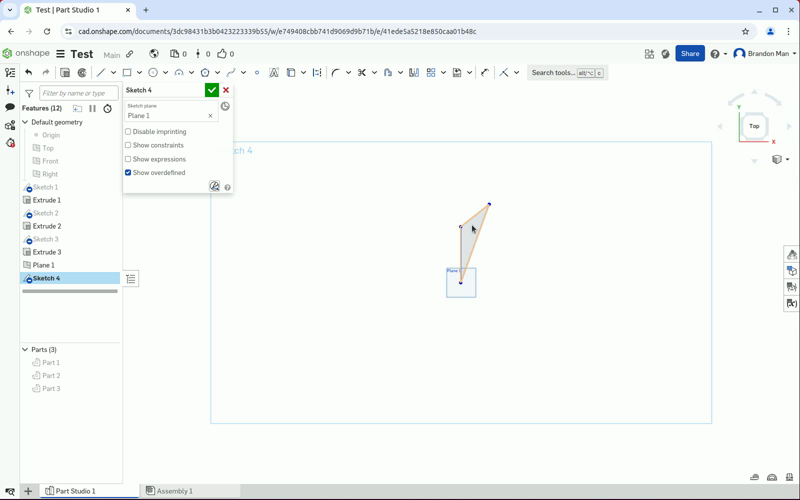
scroll(6)
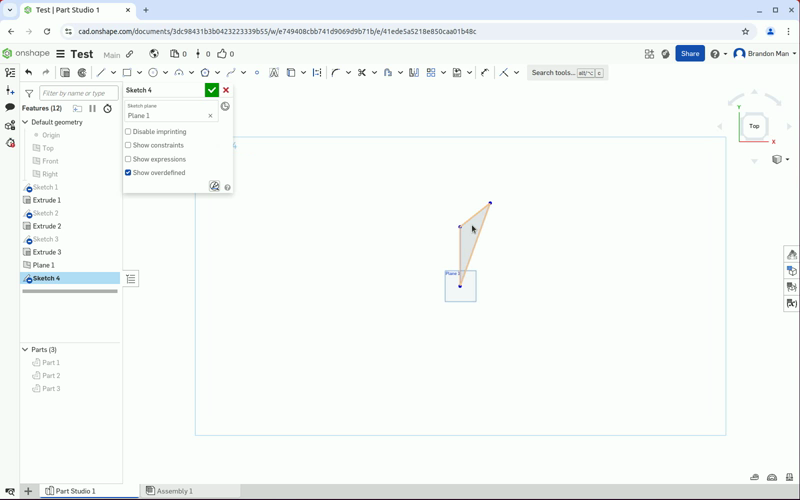
scroll(6)
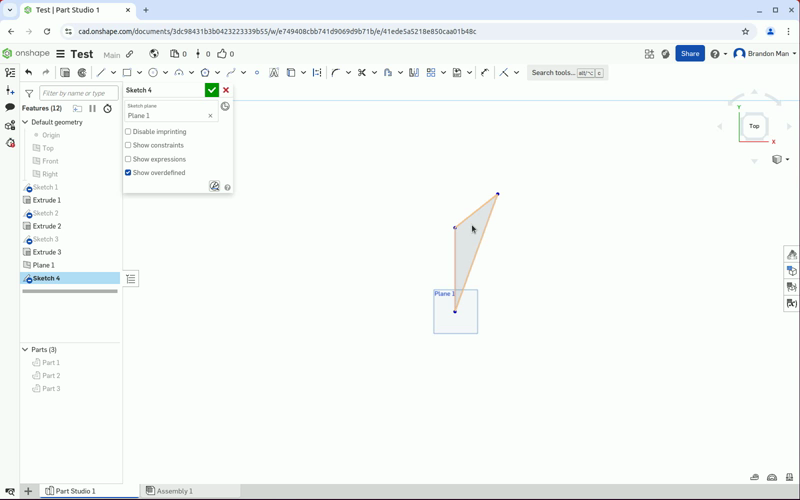
scroll(6)
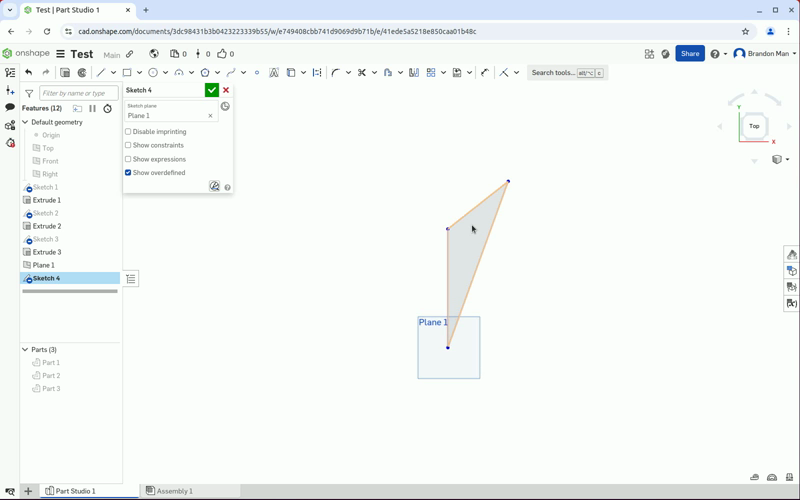
scroll(6)
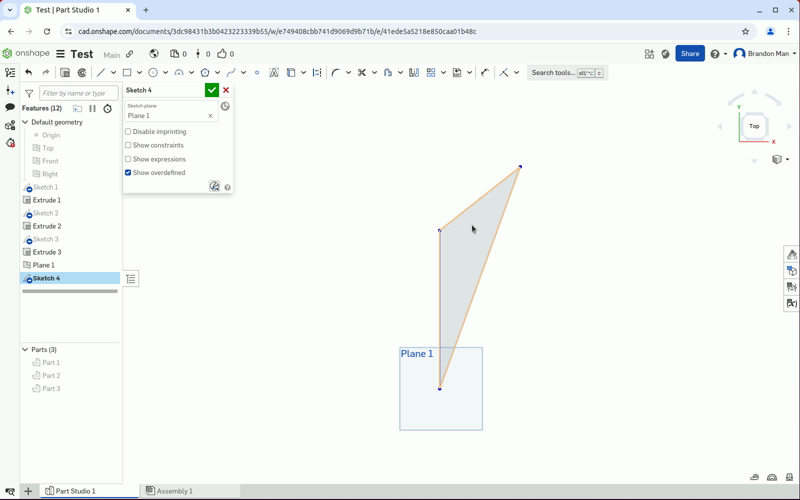
scroll(6)
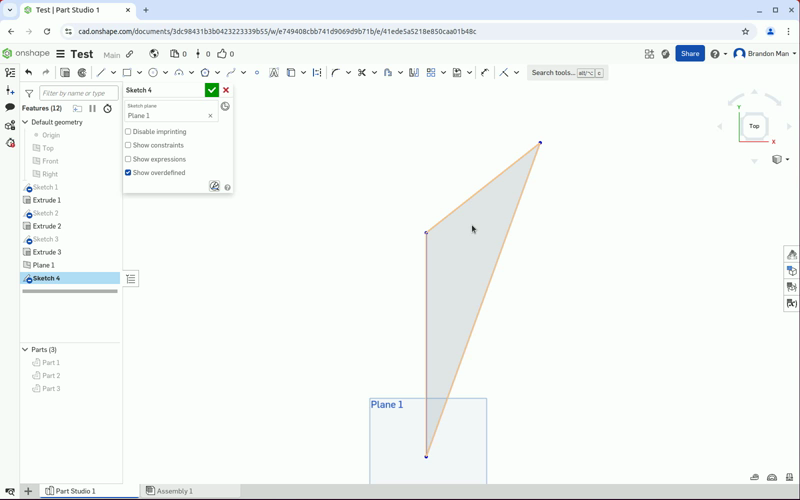
scroll(6)
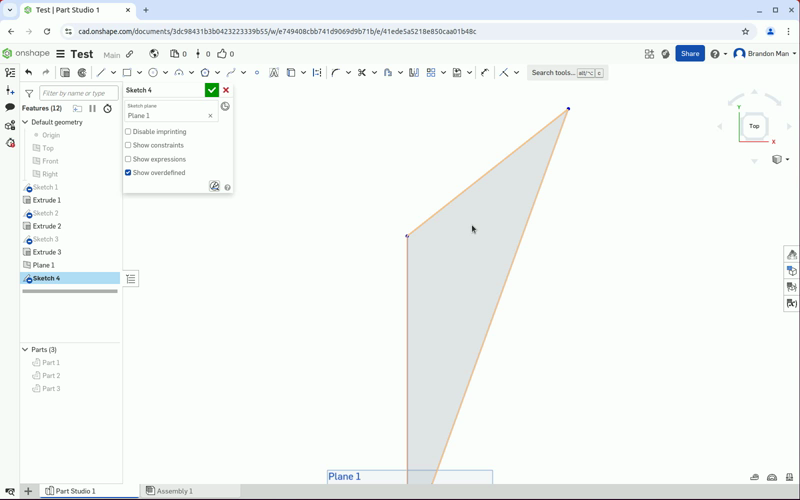
scroll(6)
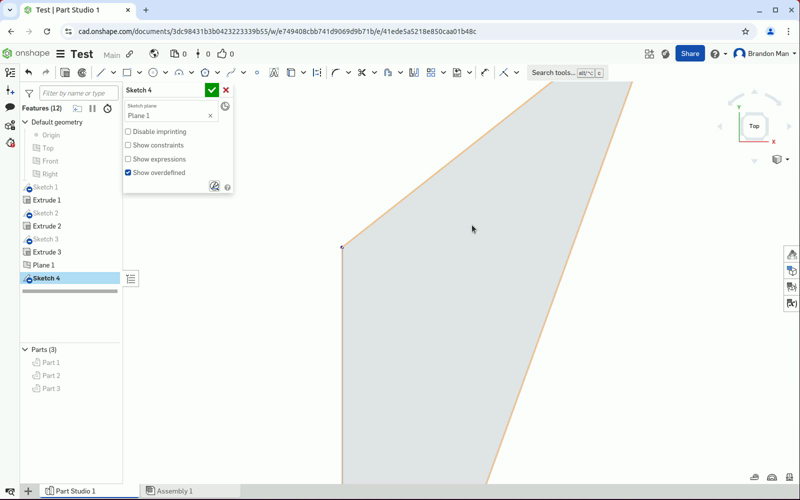
click(472, 224)
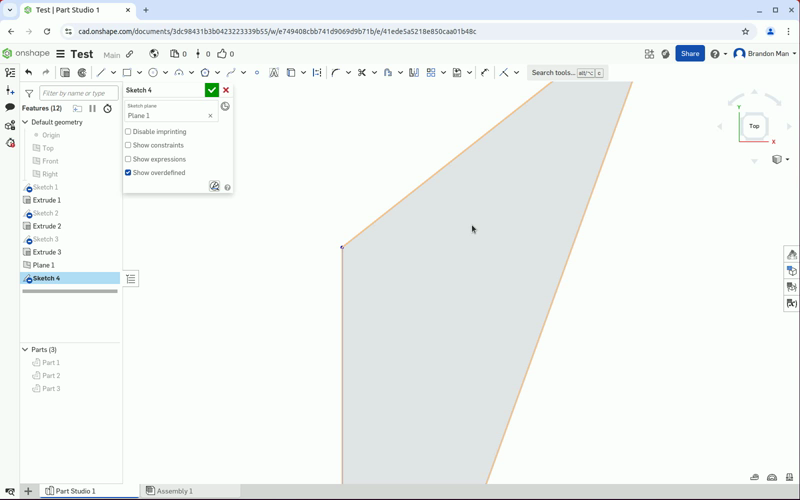
scroll(-6)
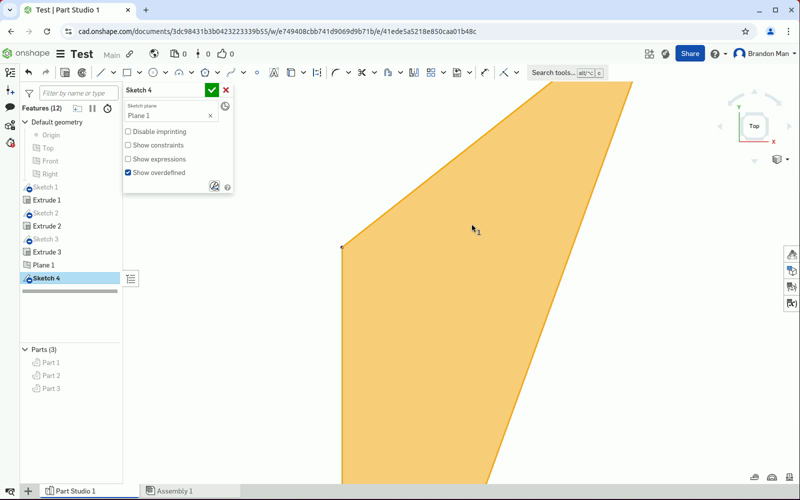
scroll(-6)
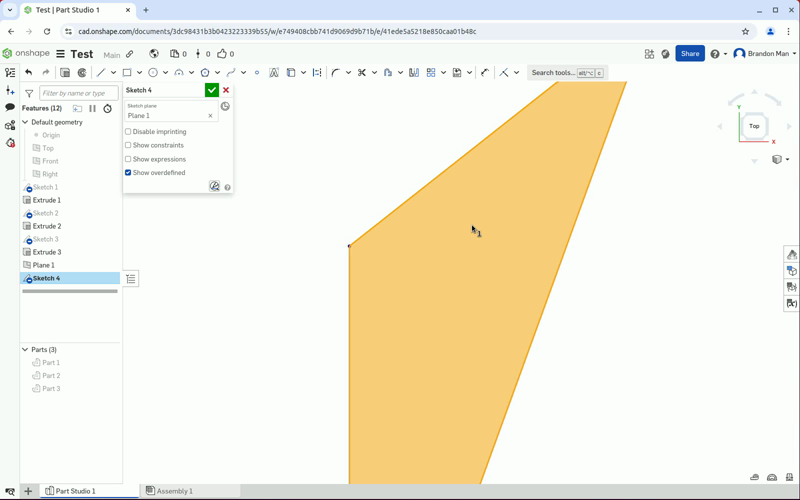
scroll(-6)
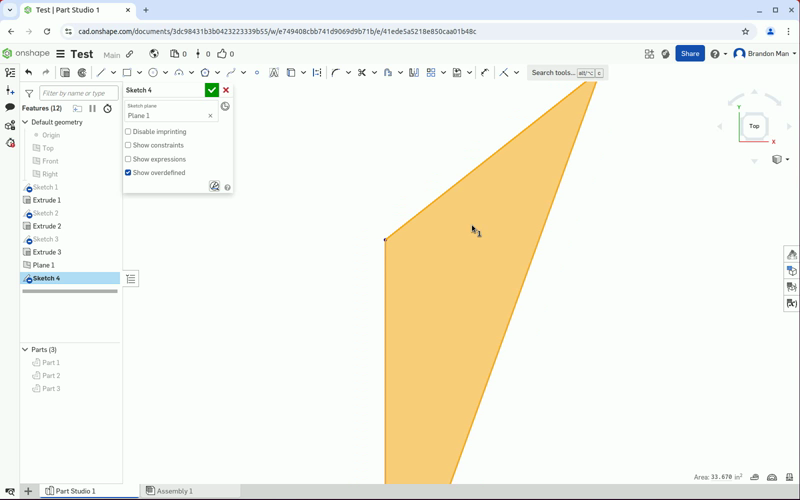
scroll(-6)
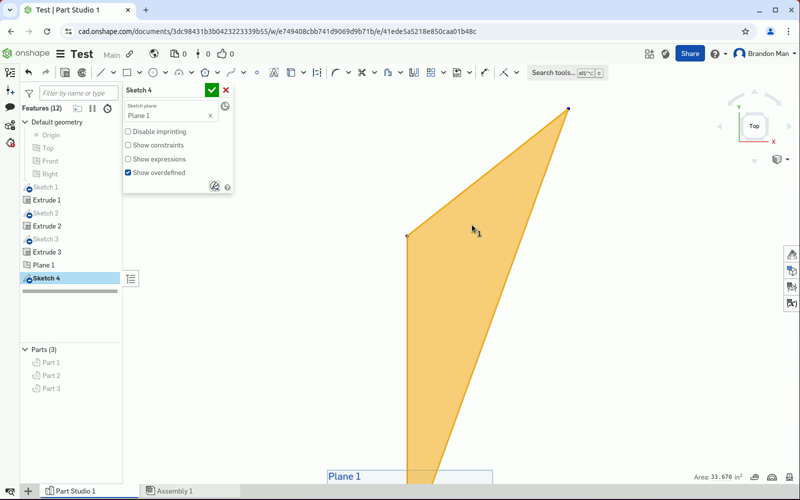
scroll(-6)
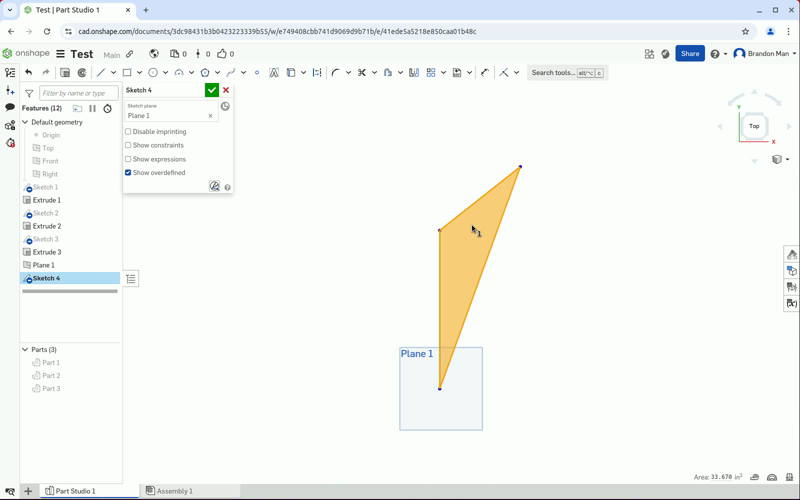
scroll(-6)
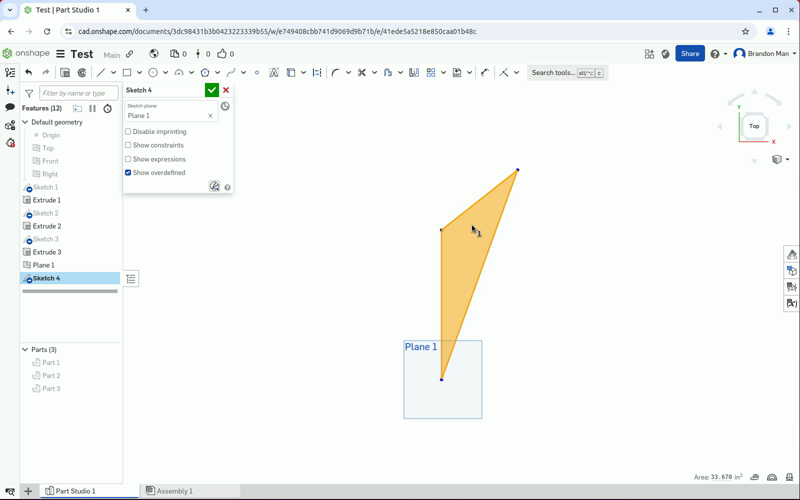
scroll(-6)
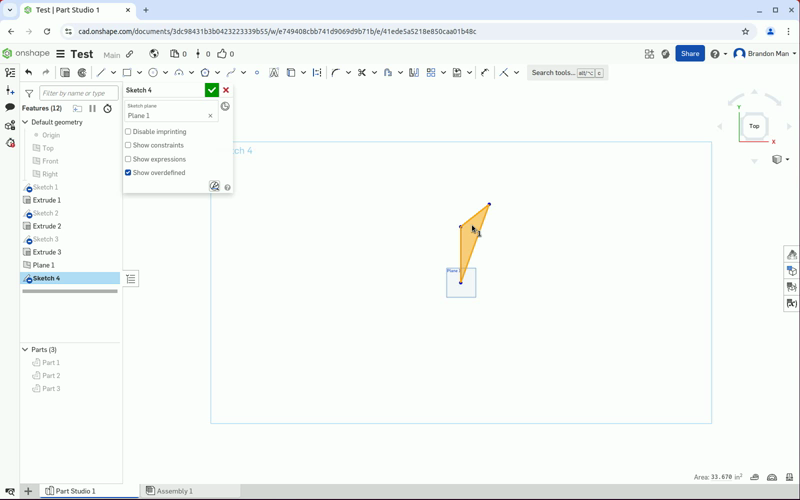
mouse_move(73, 352)
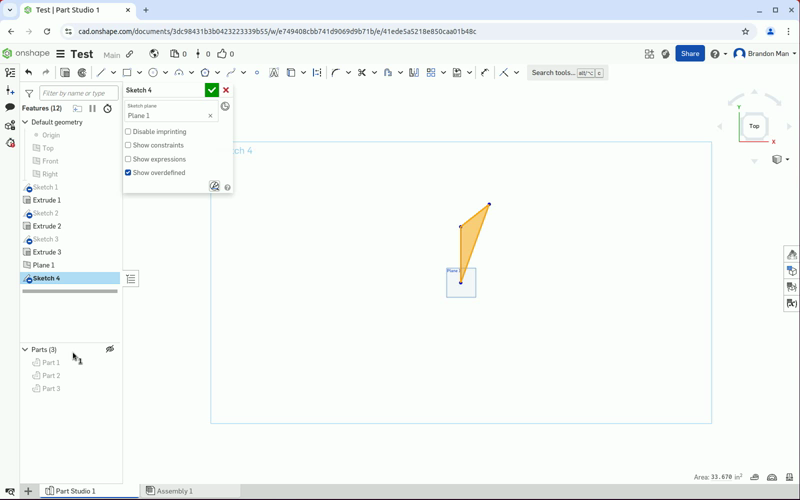
key(shift+y)
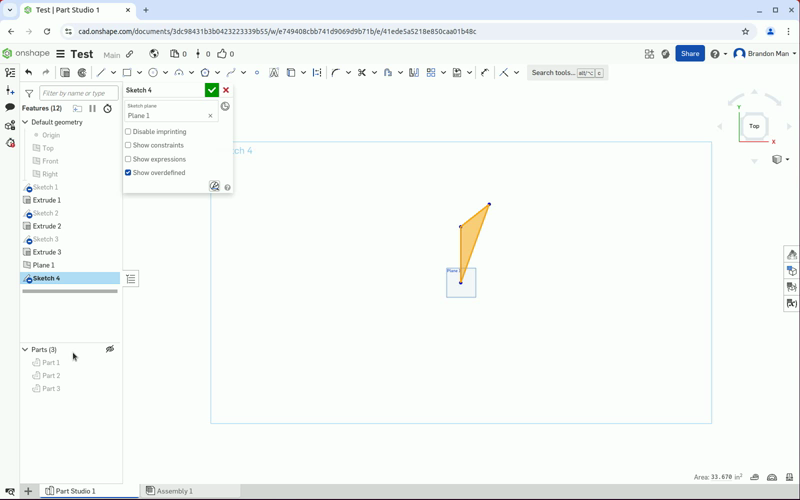
key(shift+e)
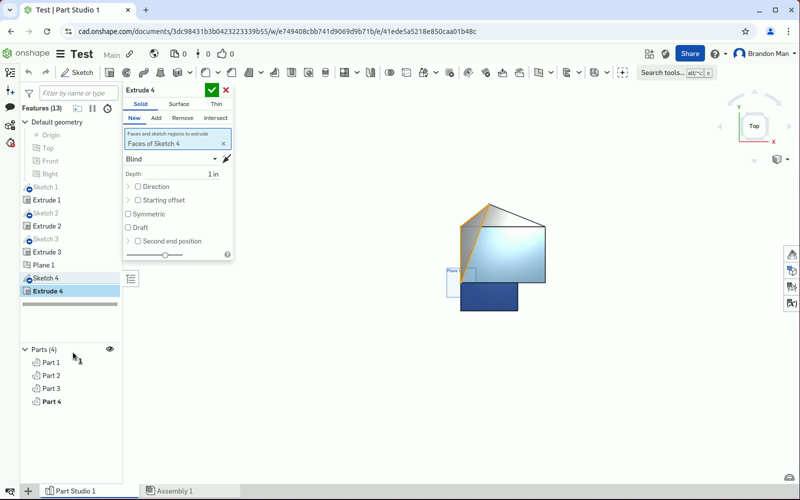
mouse_move(143, 106)
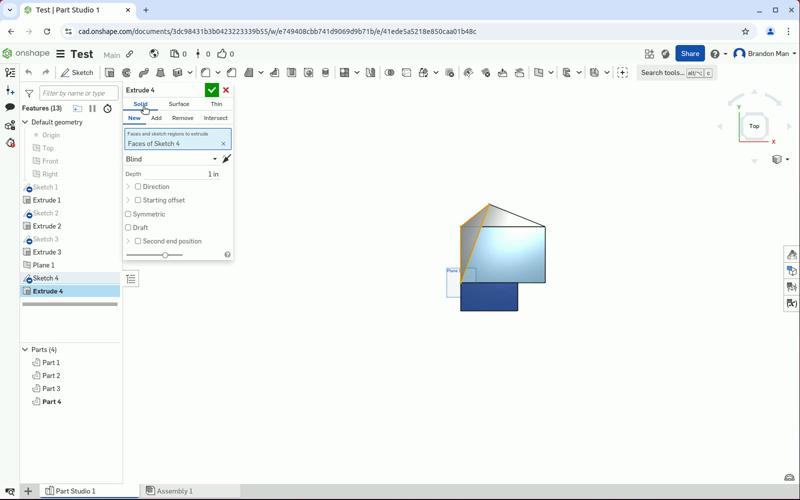
click(143, 106)
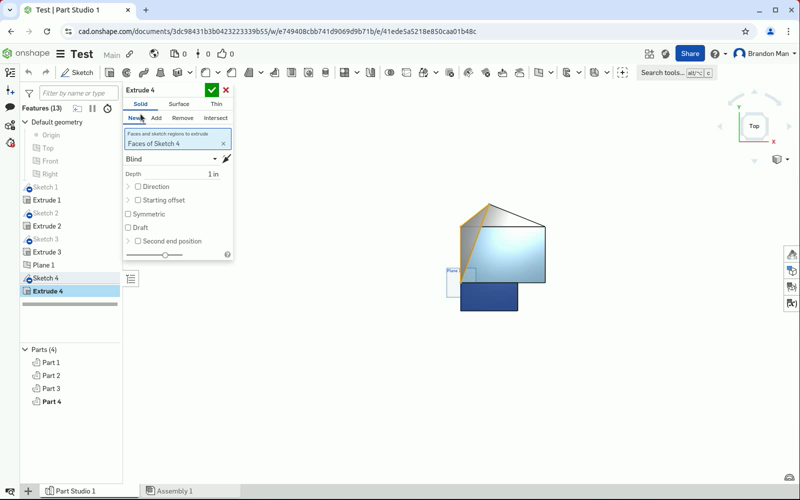
mouse_move(137, 120)
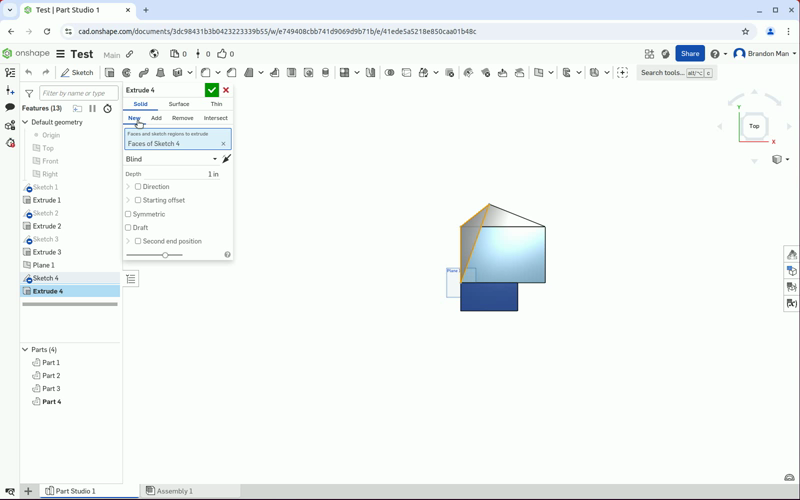
click(137, 120)
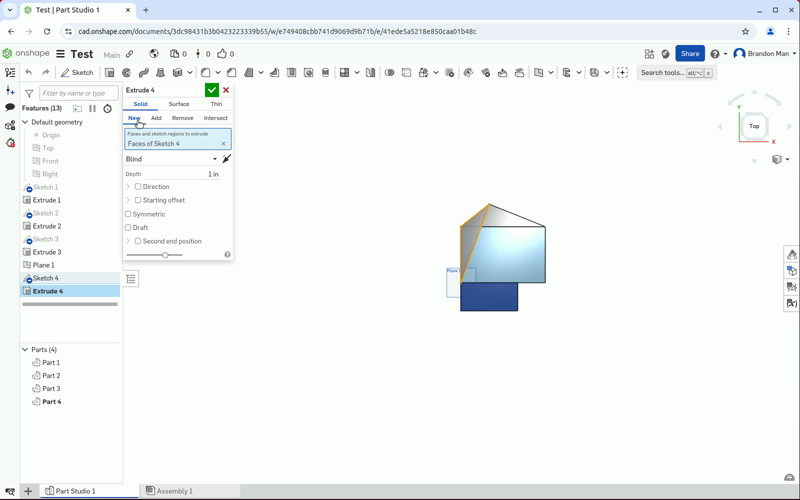
key(tab, 4)
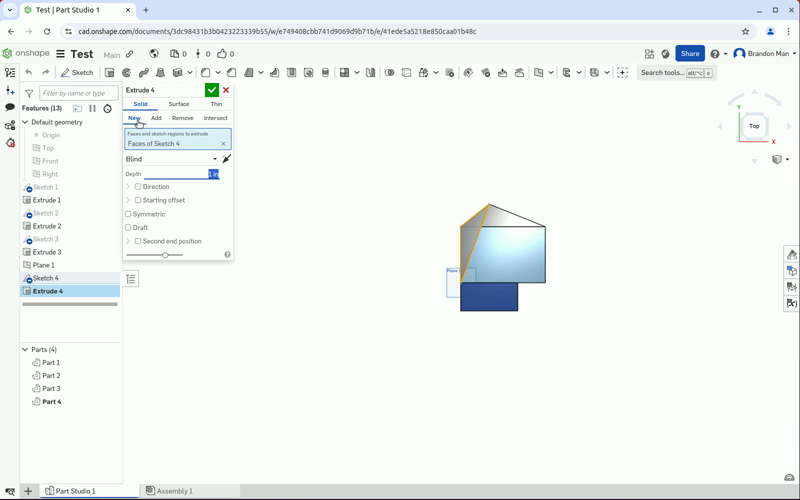
text(17.331)
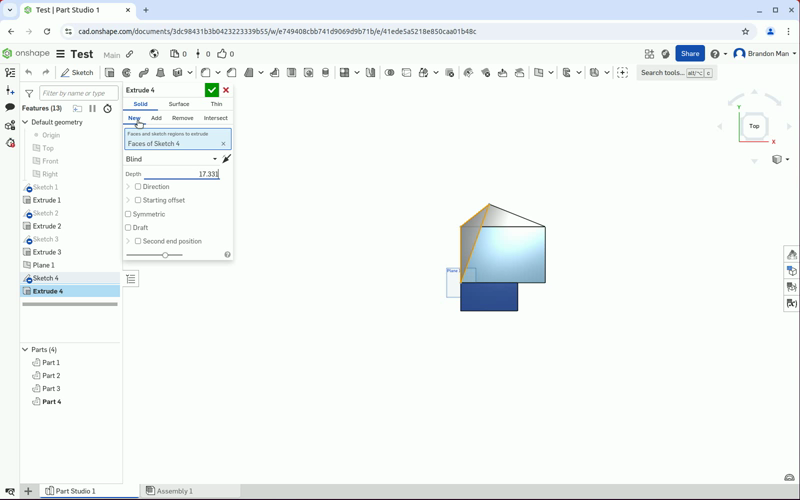
key(enter)
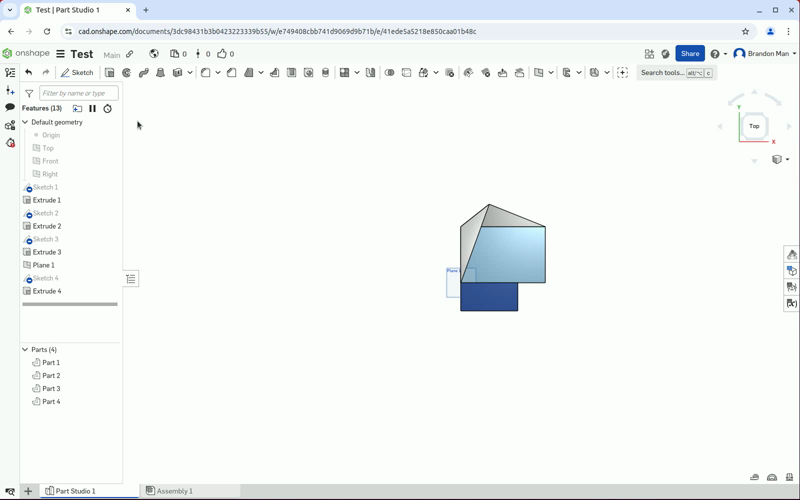
key(shift+h)
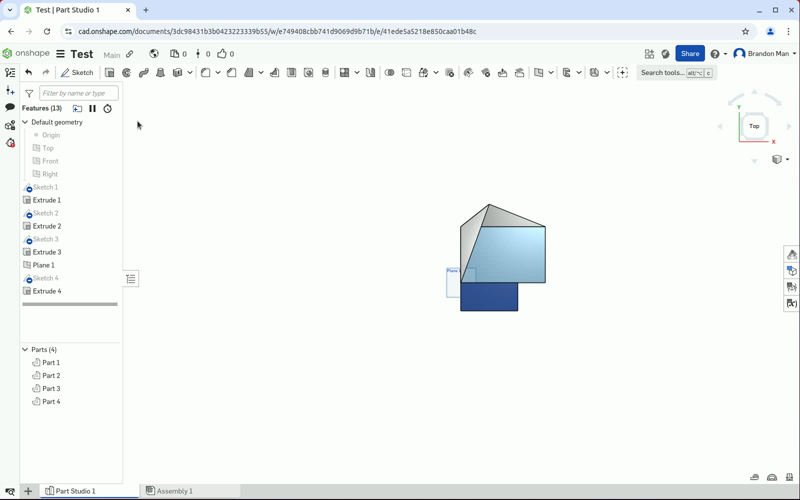
key(shift+h)
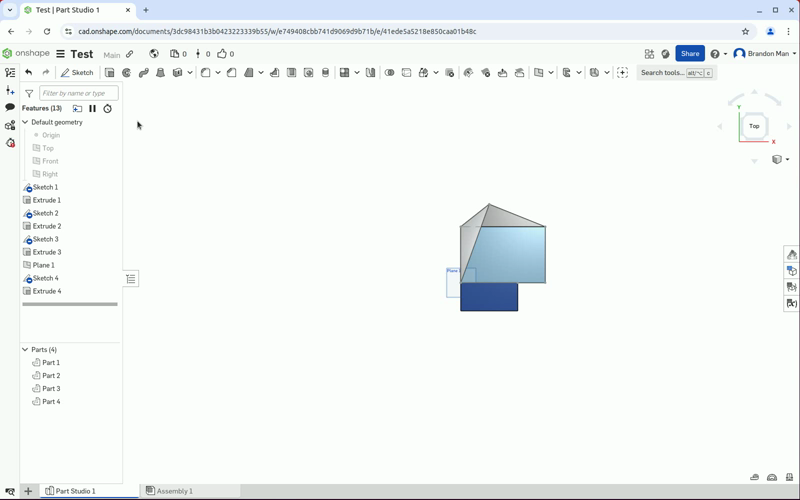
key(shift+7)
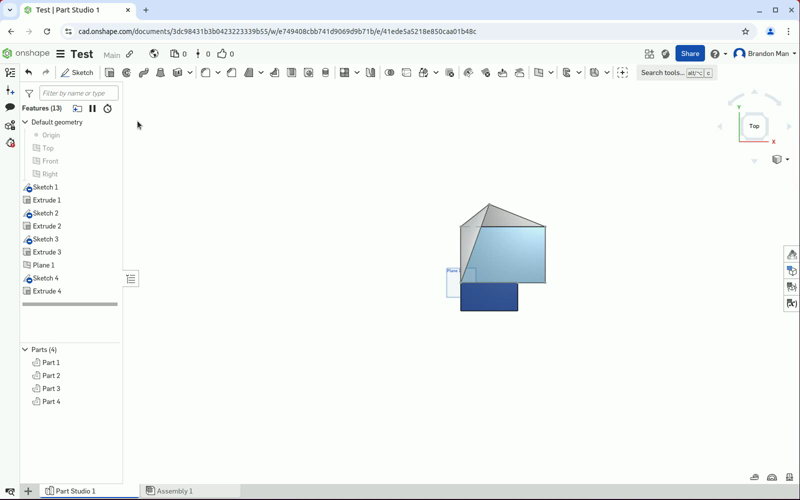
key(up, 3)
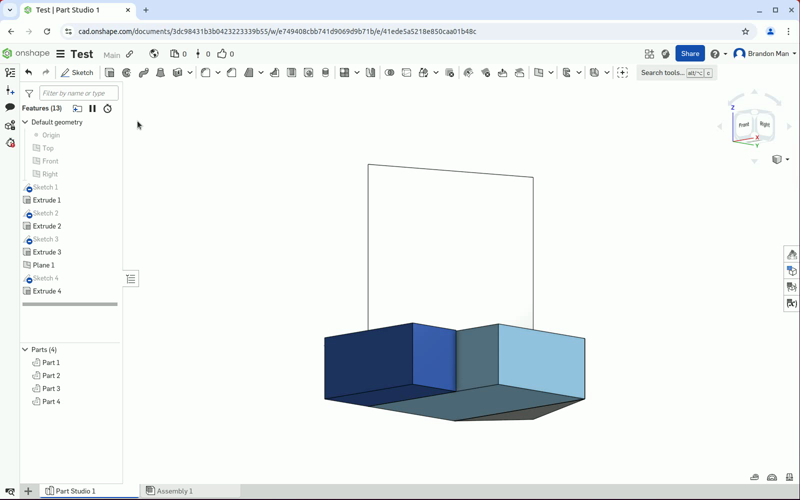
key(left, 3)
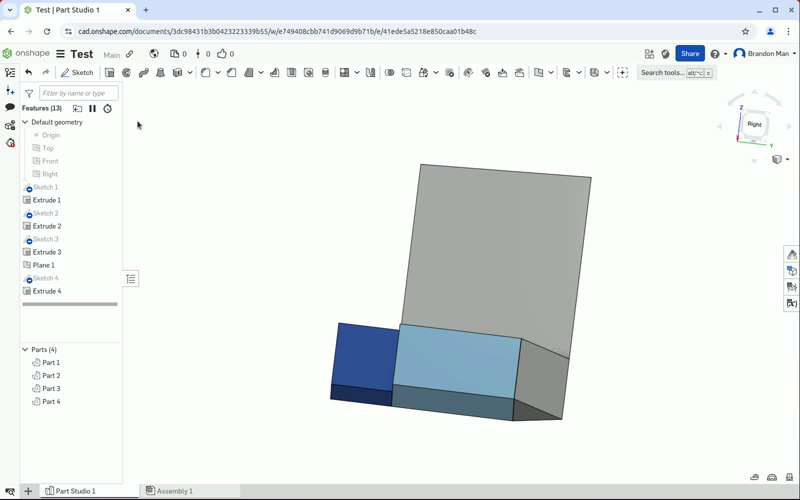
key(right, 3)
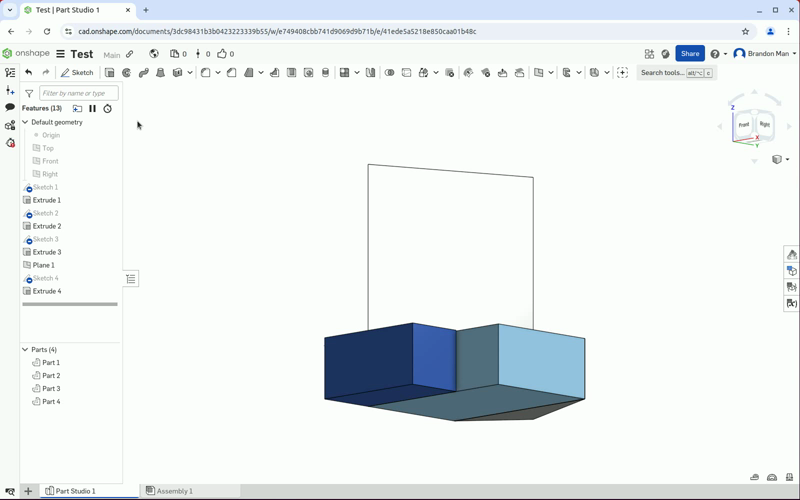
key(down, 3)
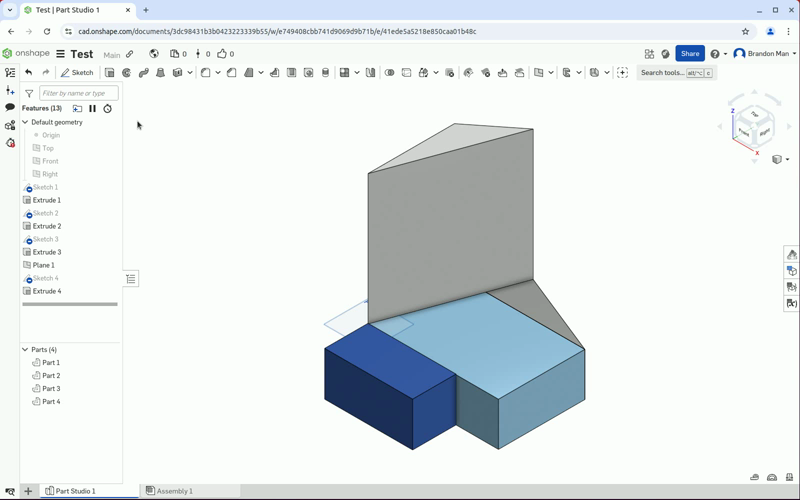
mouse_move(73, 189)
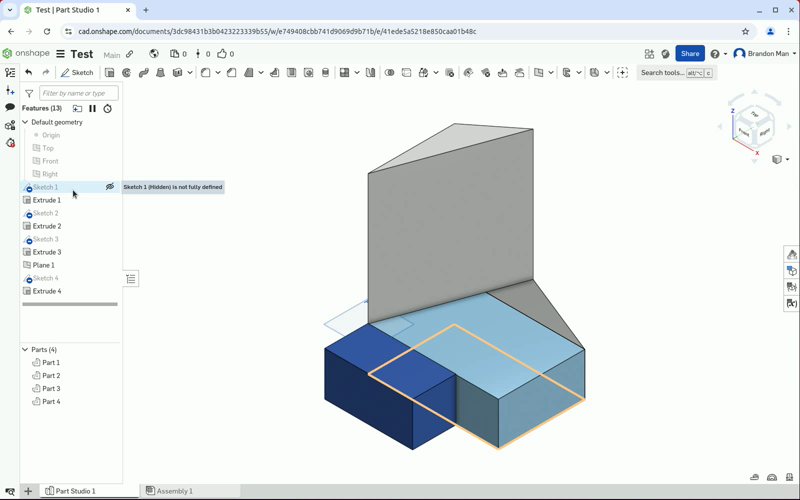
click(73, 189)